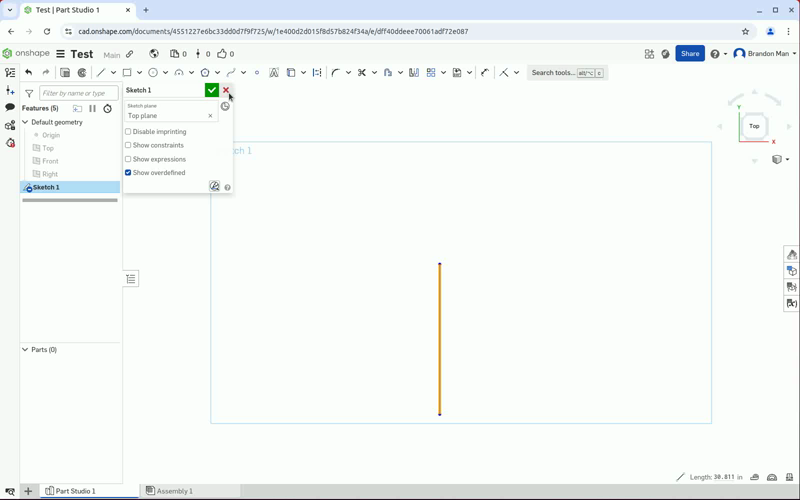
key(shift+h)
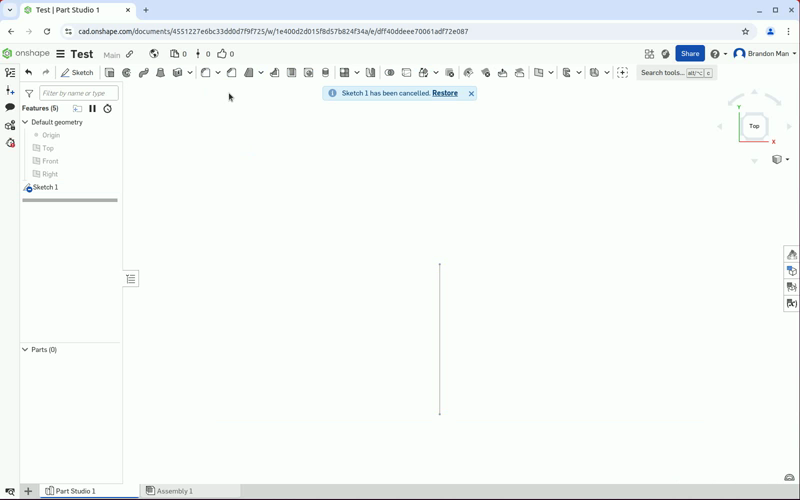
key(shift+s)
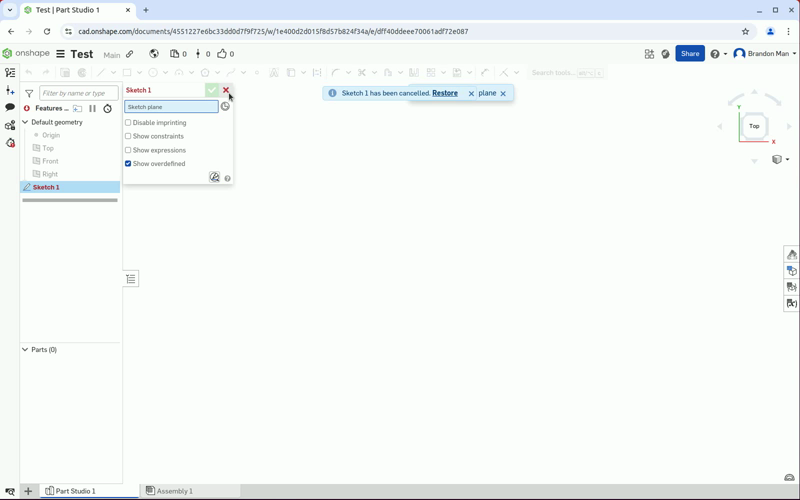
mouse_move(73, 150)
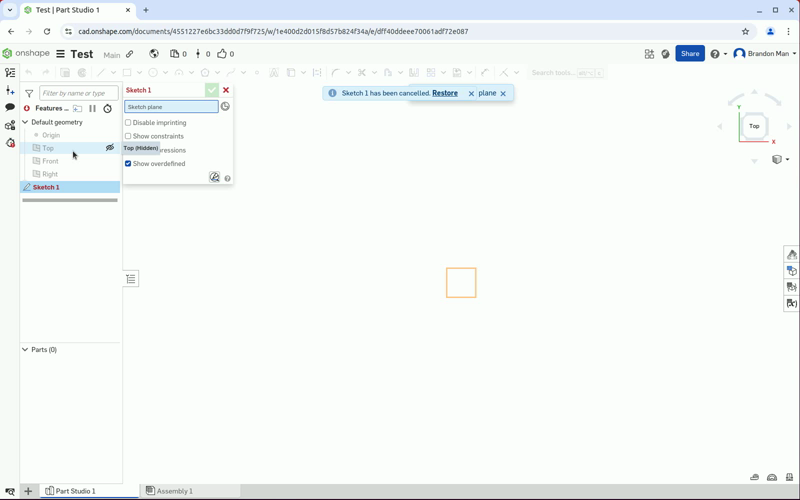
click(73, 150)
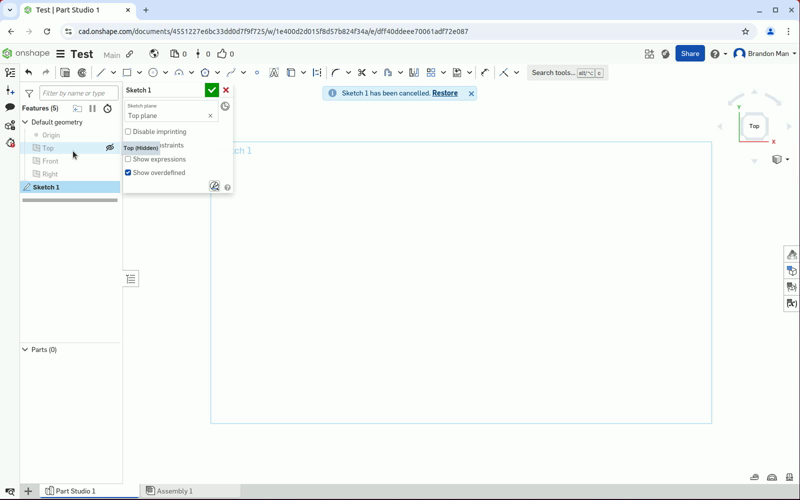
mouse_move(73, 352)
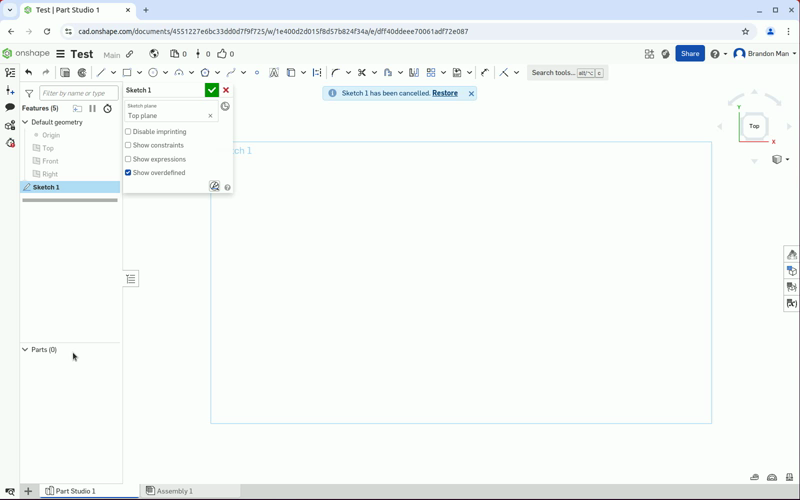
key(y)
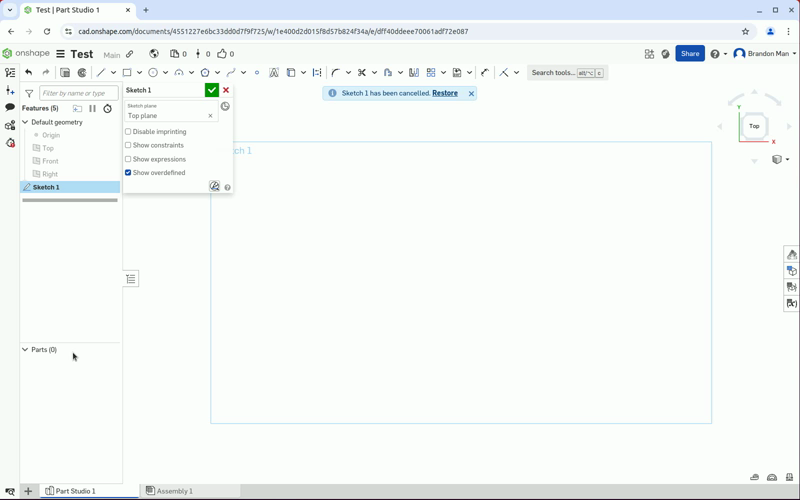
key(l)
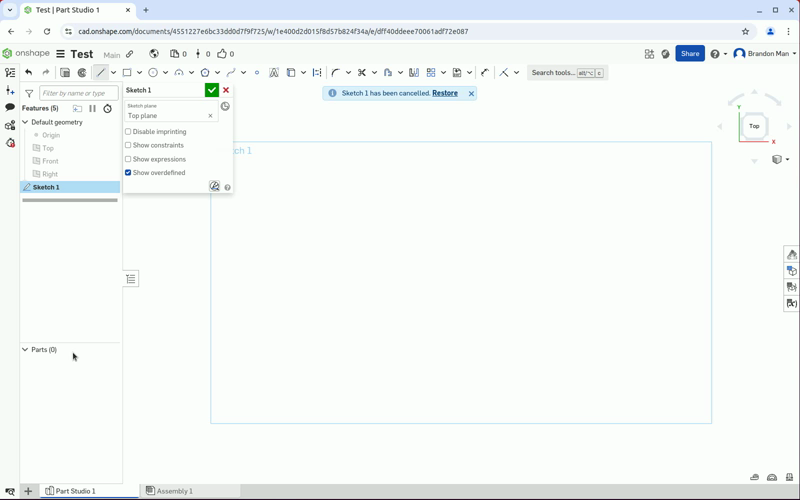
key_down(shift)
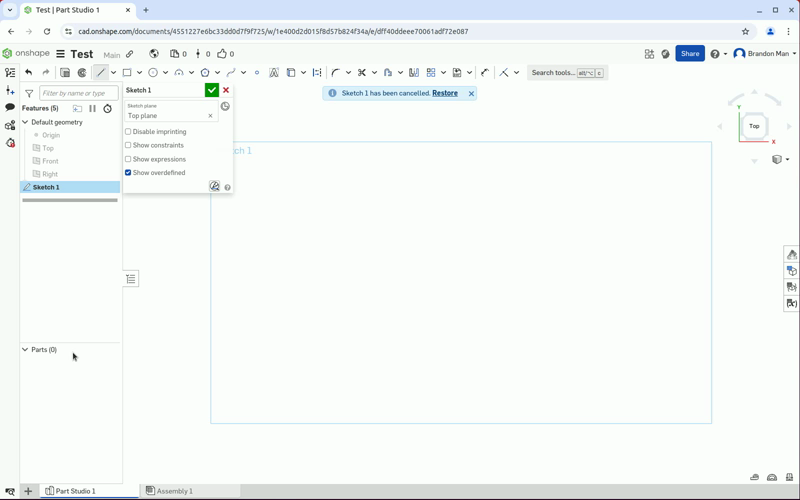
mouse_move(460, 290)
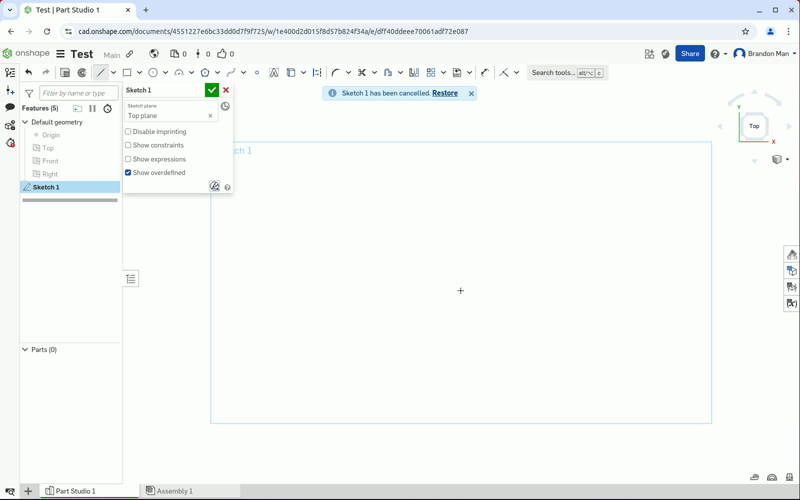
click(460, 290)
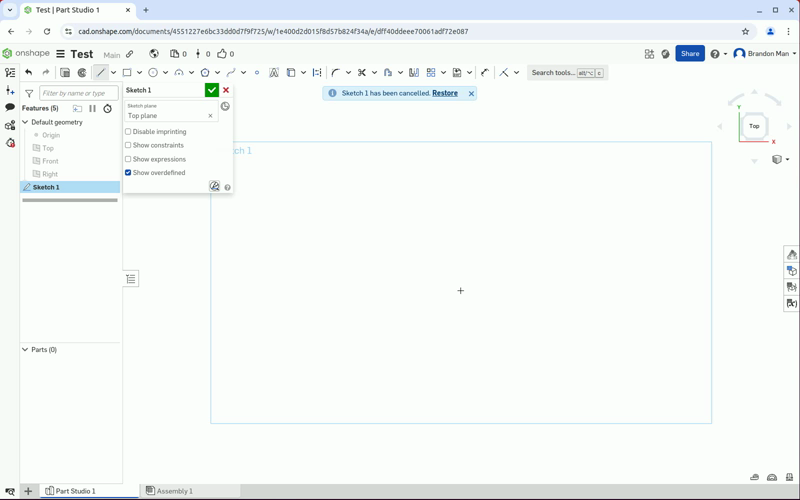
key_up(shift)
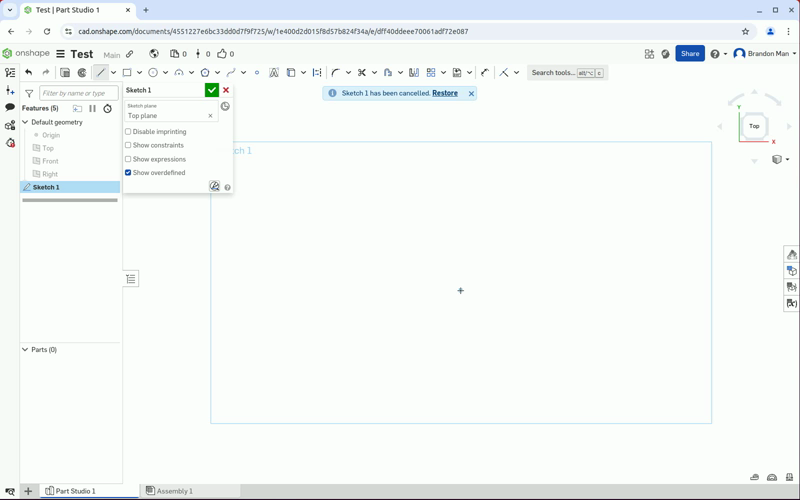
key_down(shift)
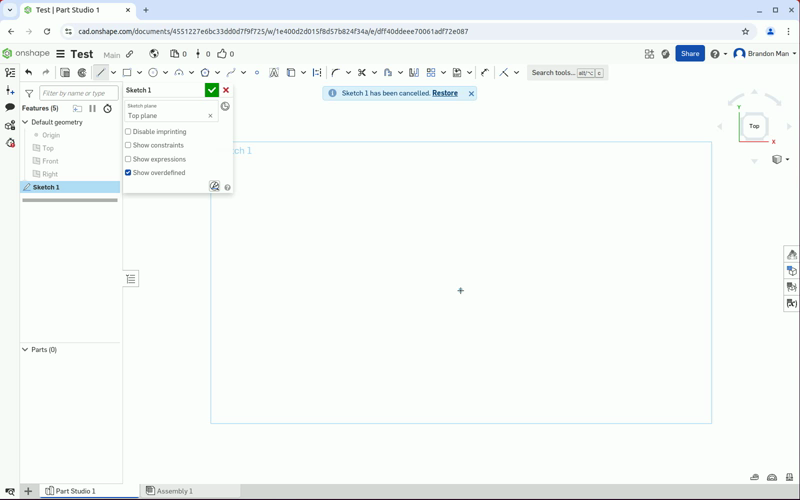
mouse_move(490, 290)
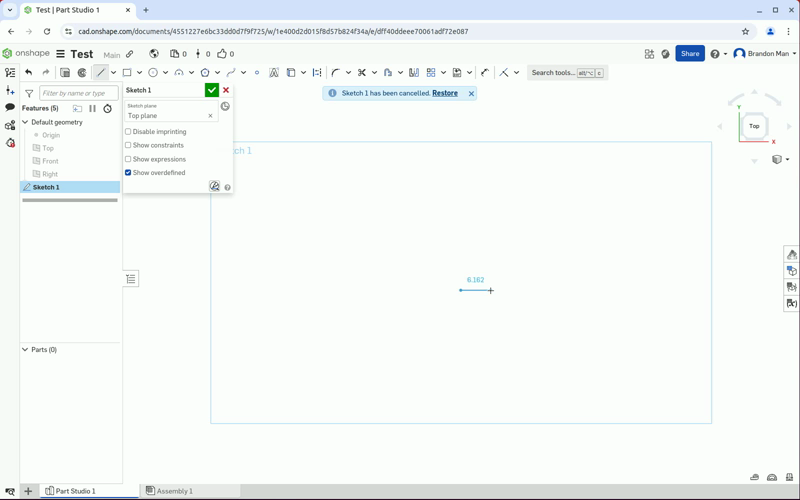
mouse_move(468, 290)
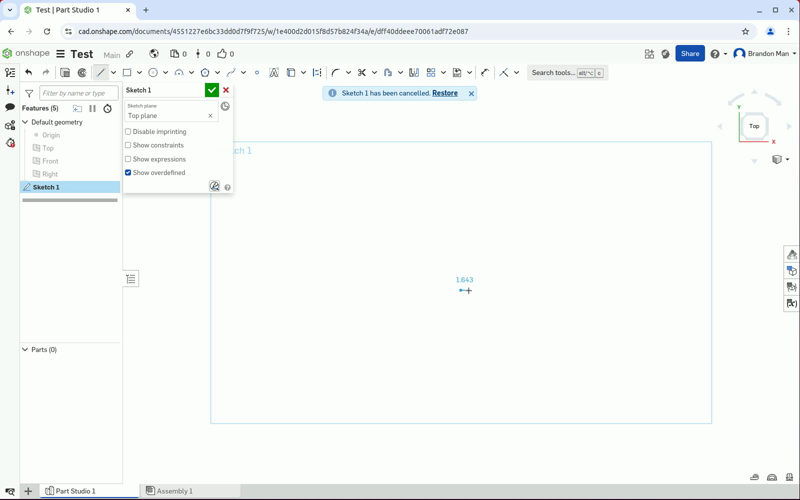
click(468, 290)
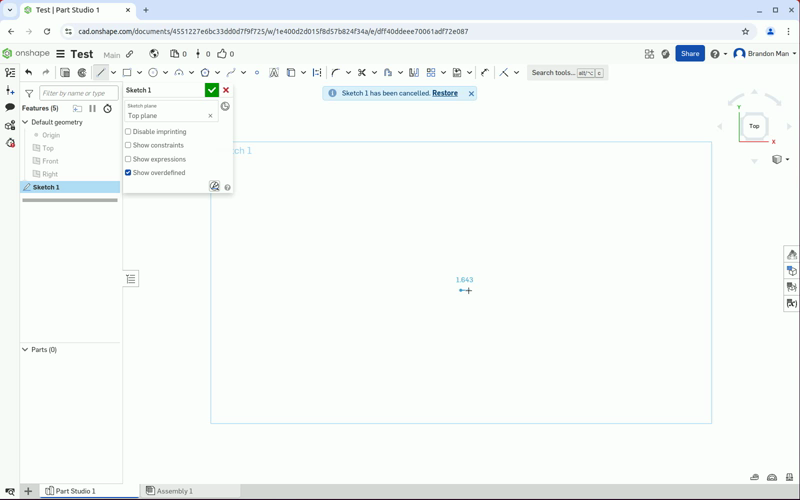
key_up(shift)
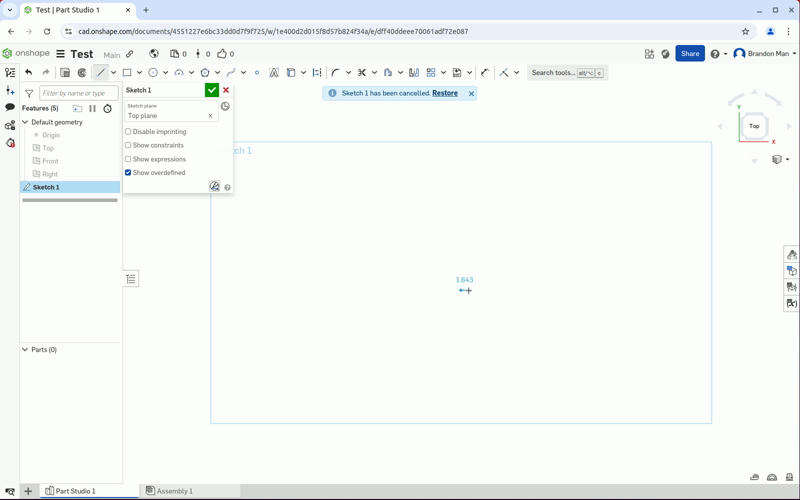
key_down(shift)
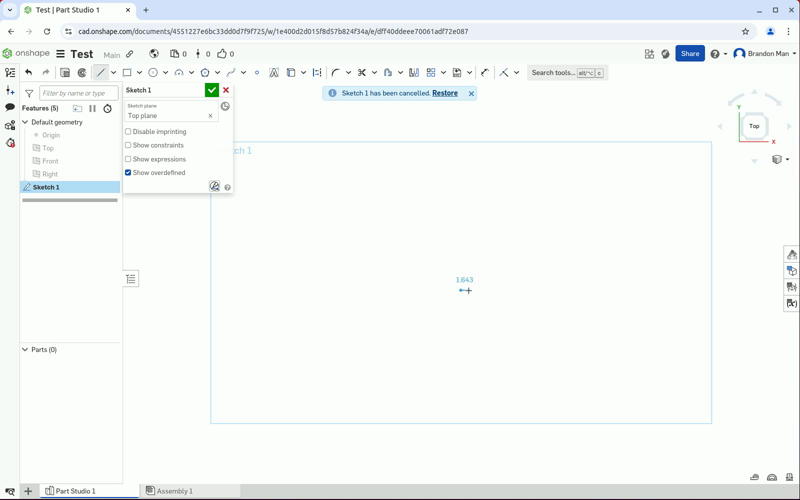
mouse_move(498, 290)
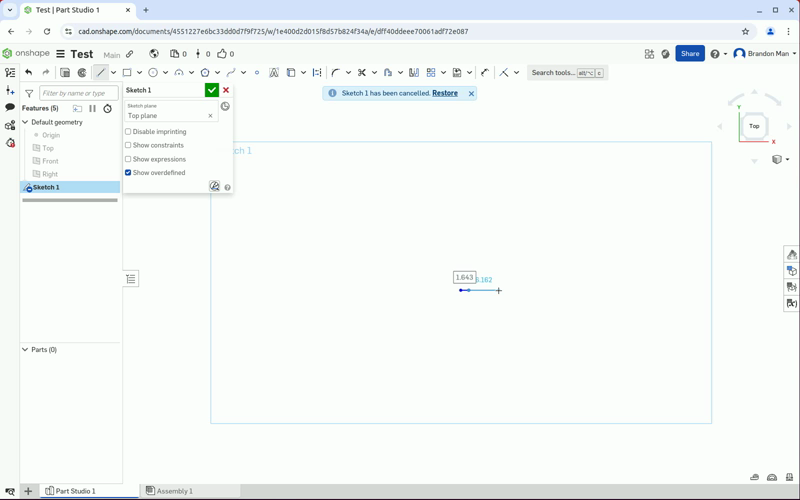
mouse_move(468, 281)
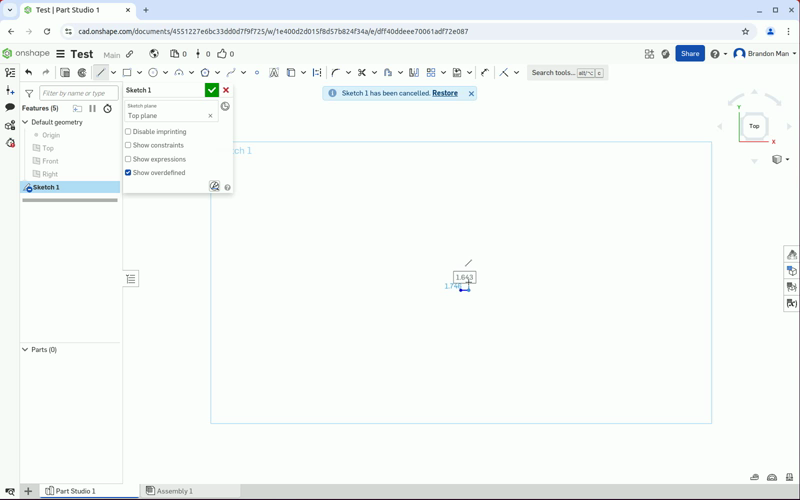
click(468, 281)
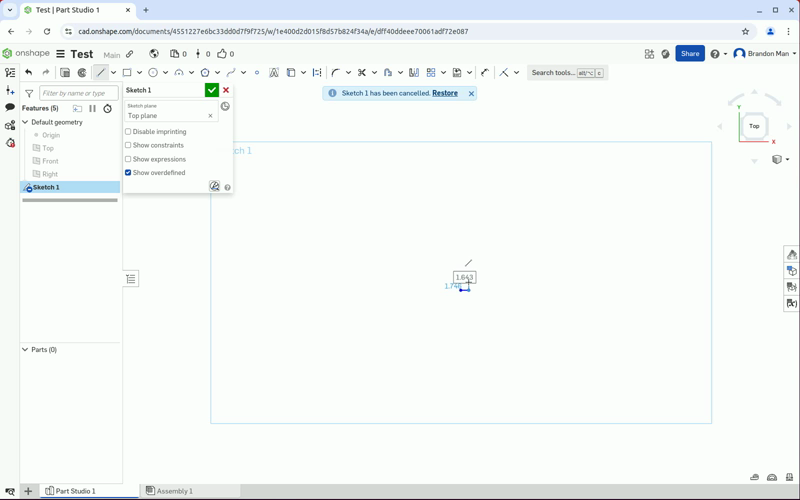
key_up(shift)
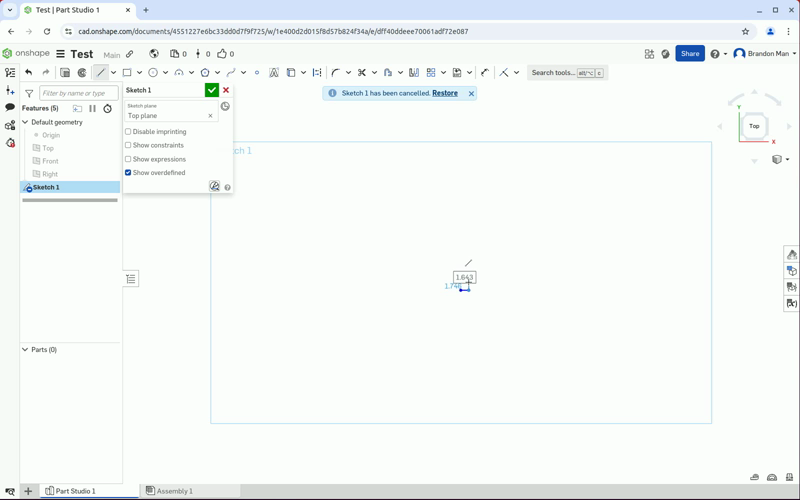
key_down(shift)
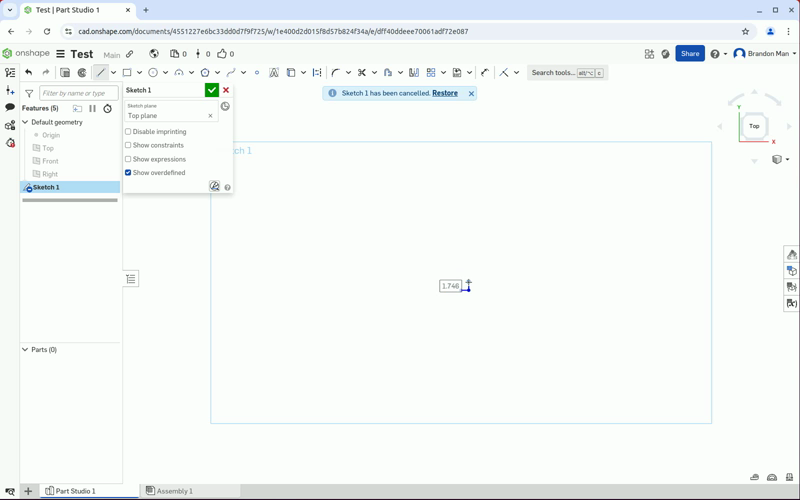
mouse_move(498, 281)
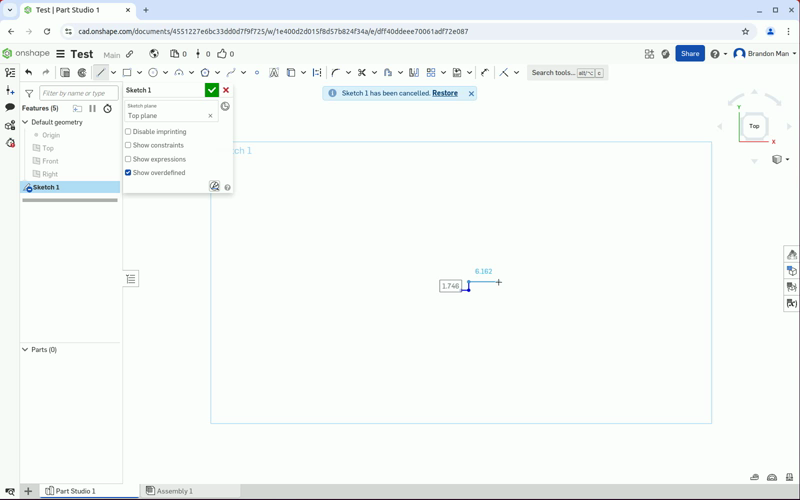
mouse_move(460, 281)
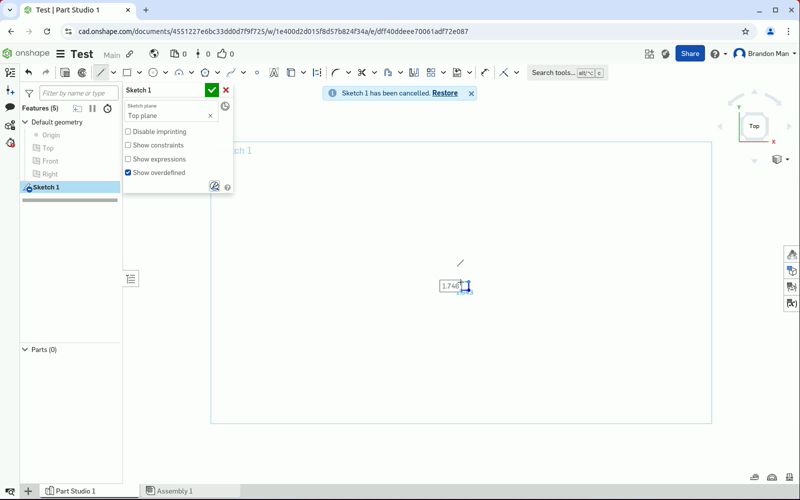
click(460, 281)
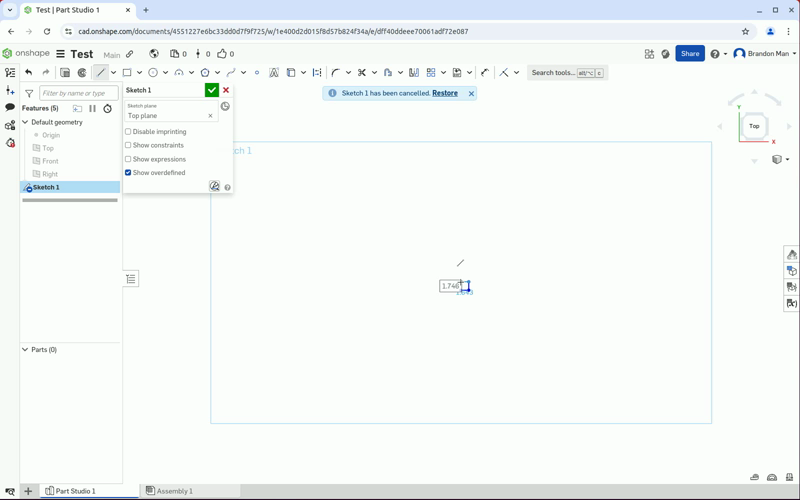
key_up(shift)
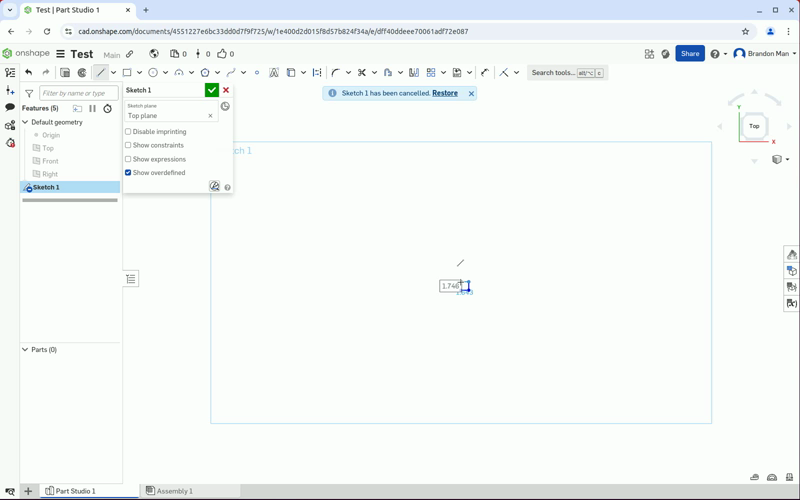
mouse_move(490, 281)
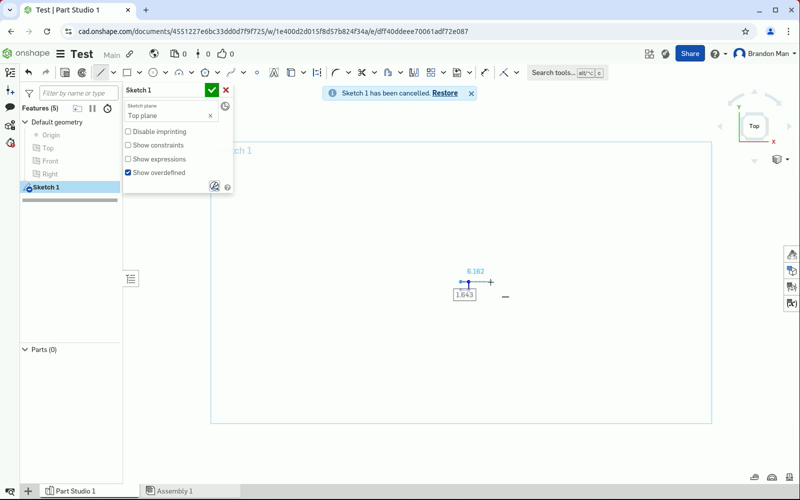
key_down(shift)
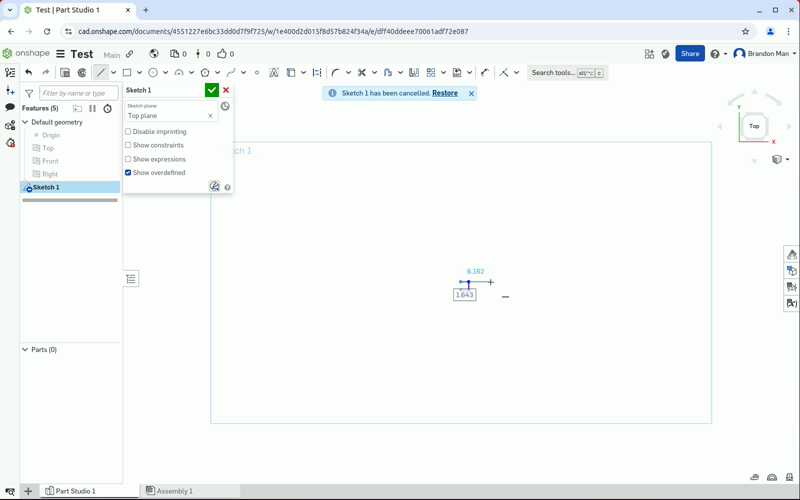
mouse_move(460, 290)
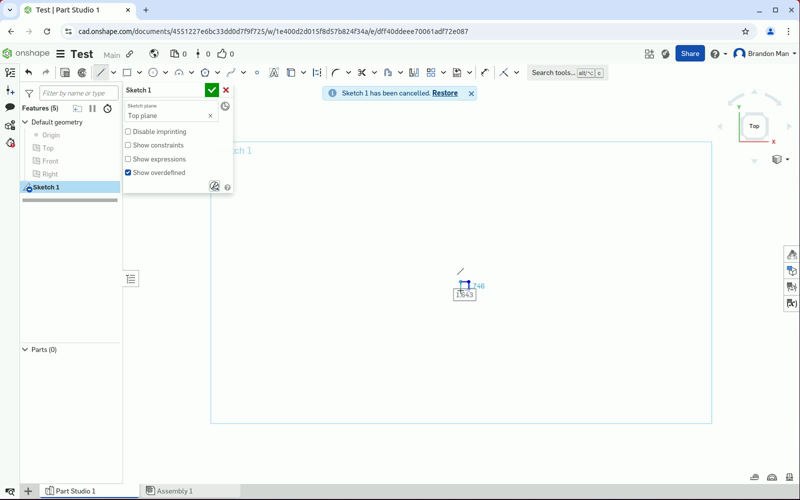
key_up(shift)
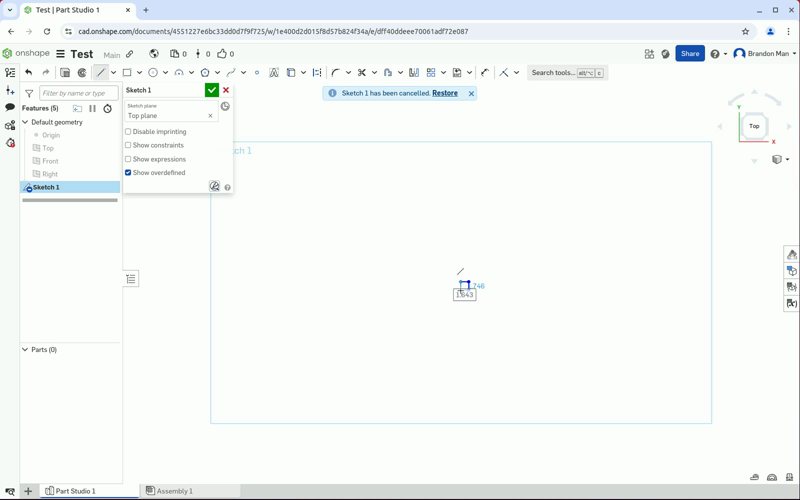
click(460, 290)
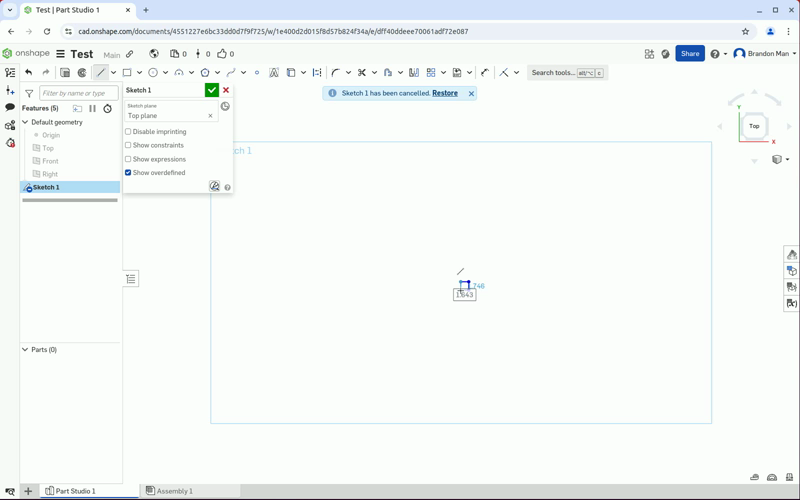
key(esc)
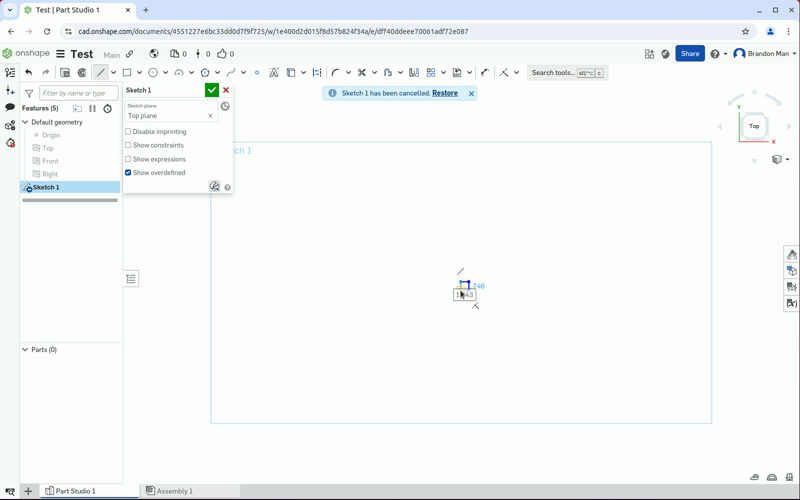
mouse_move(468, 283)
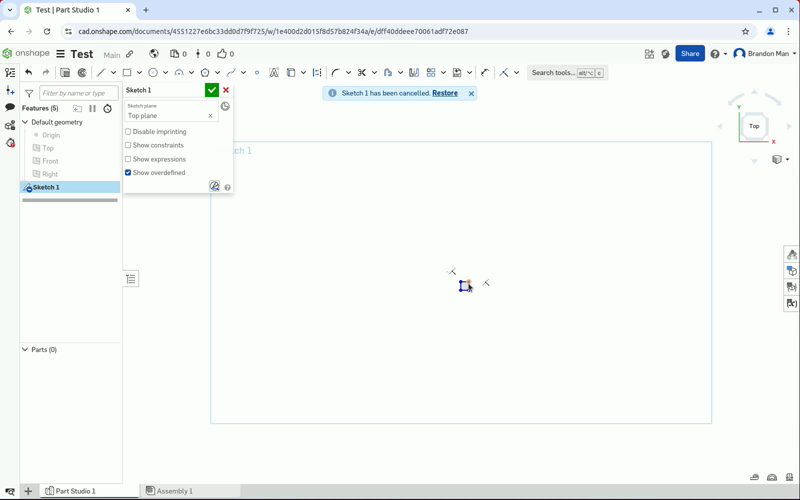
scroll(6)
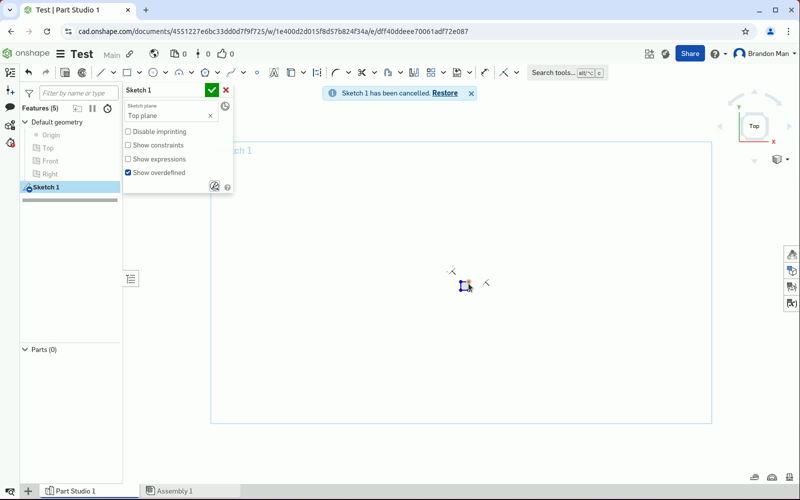
scroll(6)
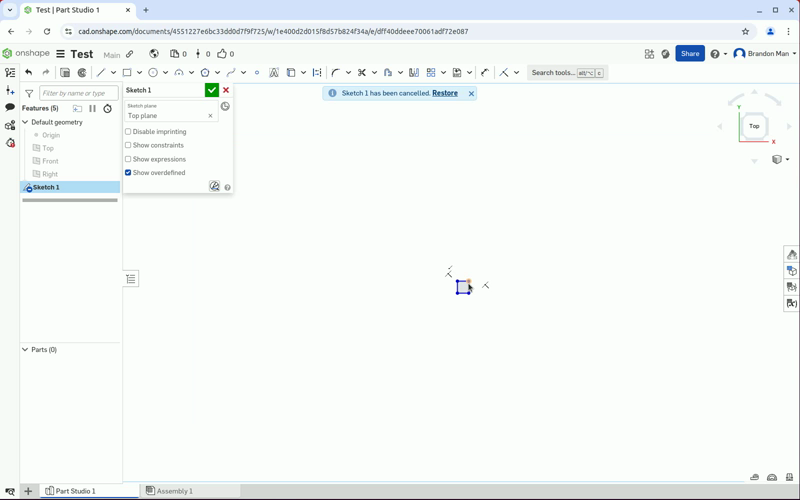
scroll(6)
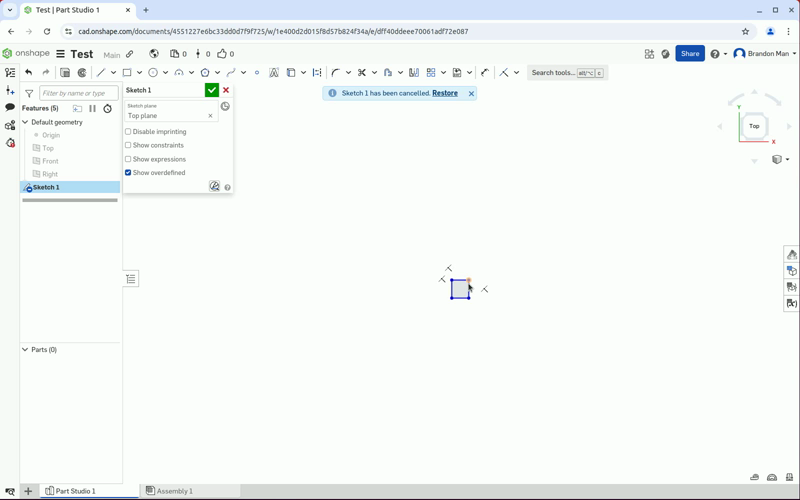
scroll(6)
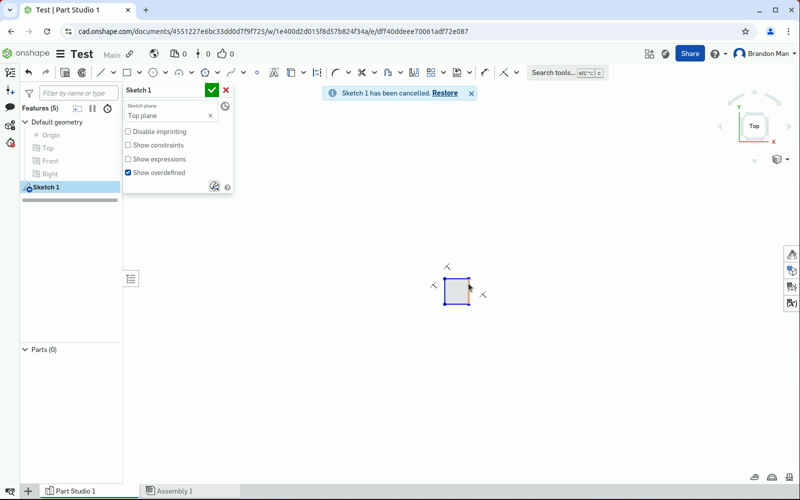
scroll(6)
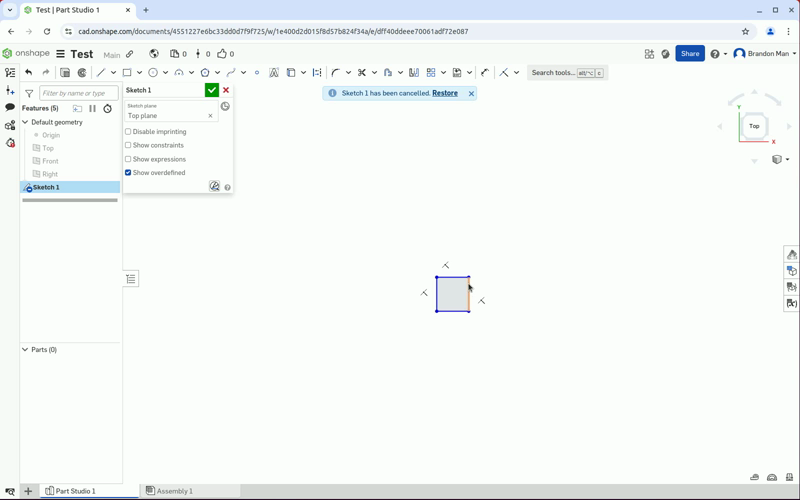
scroll(6)
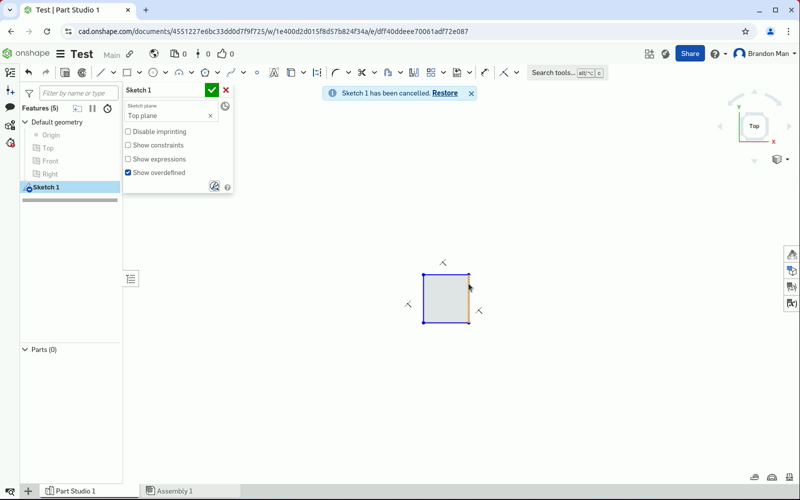
scroll(6)
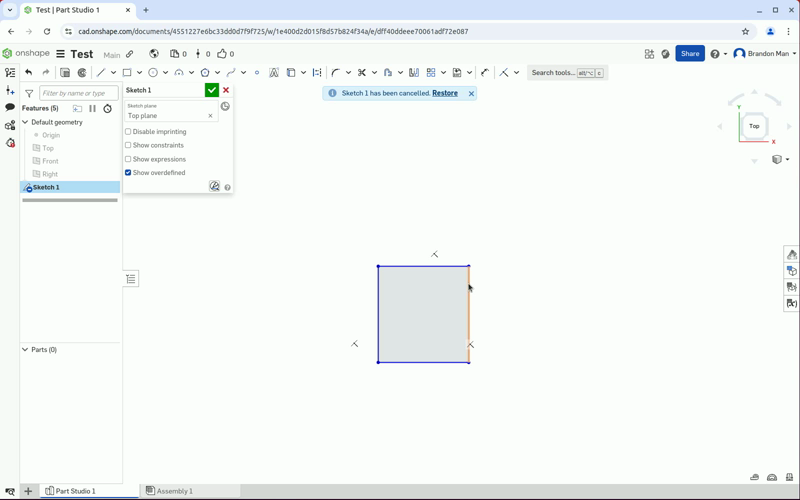
click(468, 283)
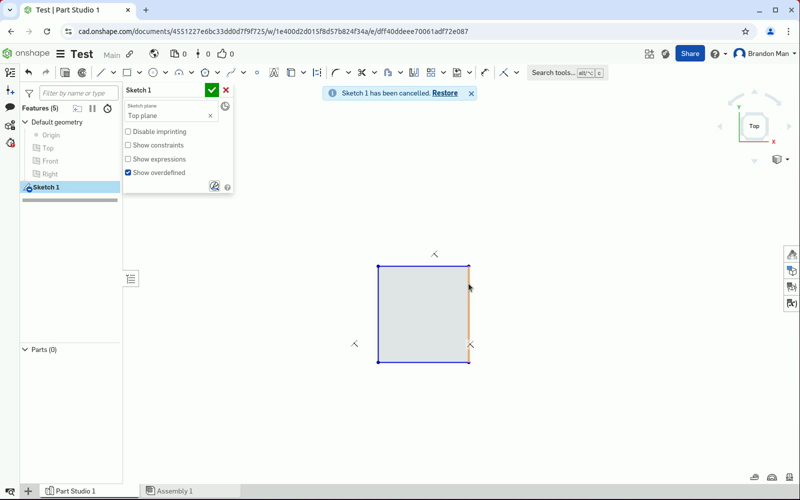
scroll(-6)
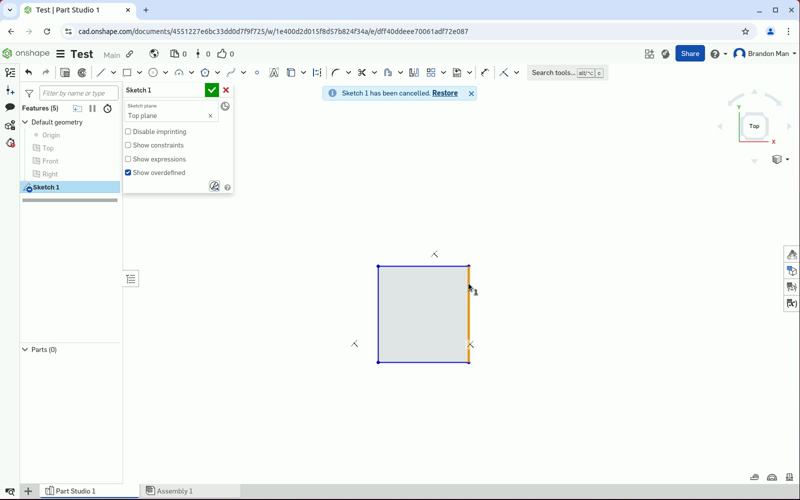
scroll(-6)
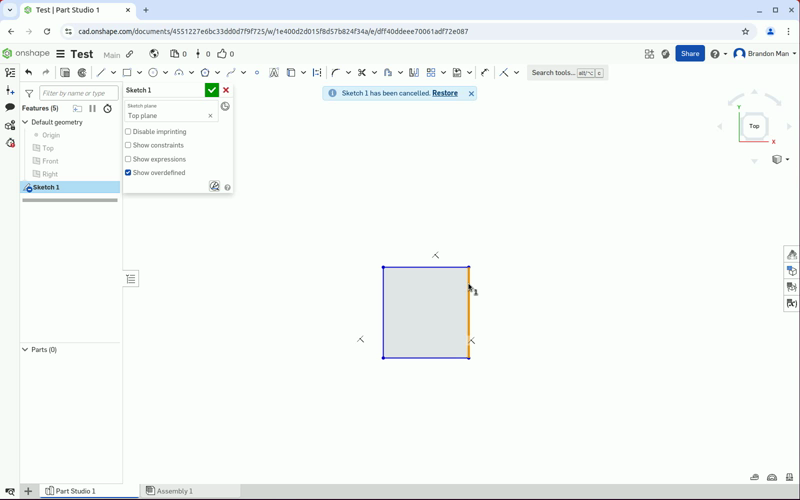
scroll(-6)
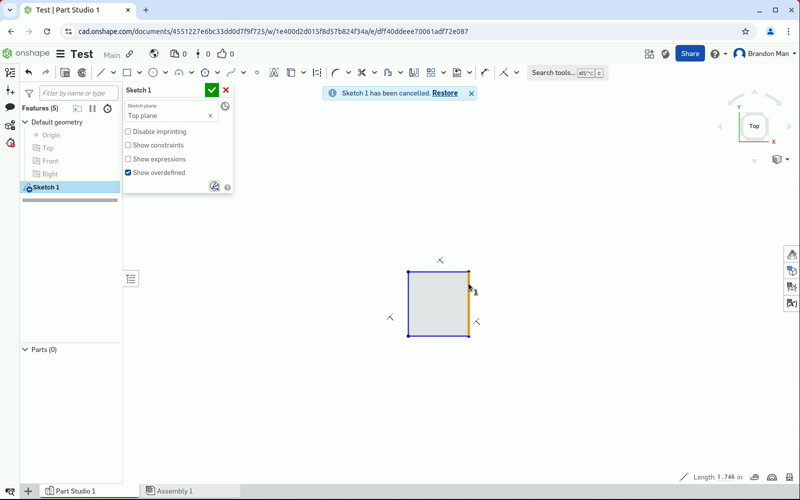
scroll(-6)
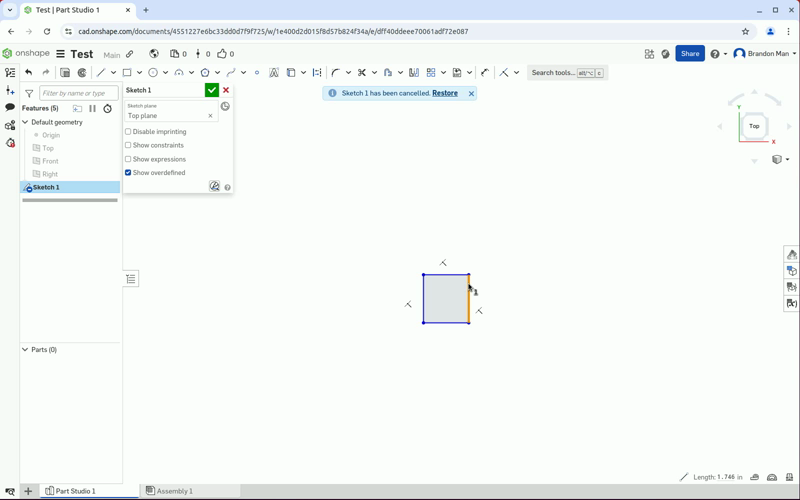
scroll(-6)
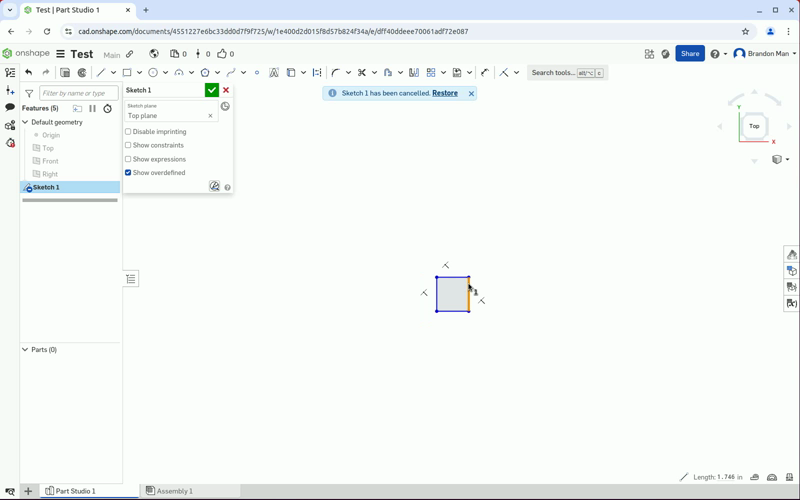
scroll(-6)
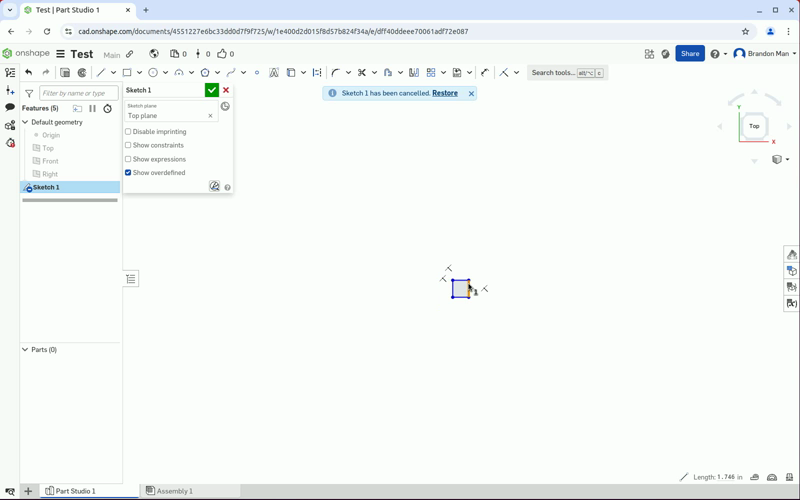
scroll(-6)
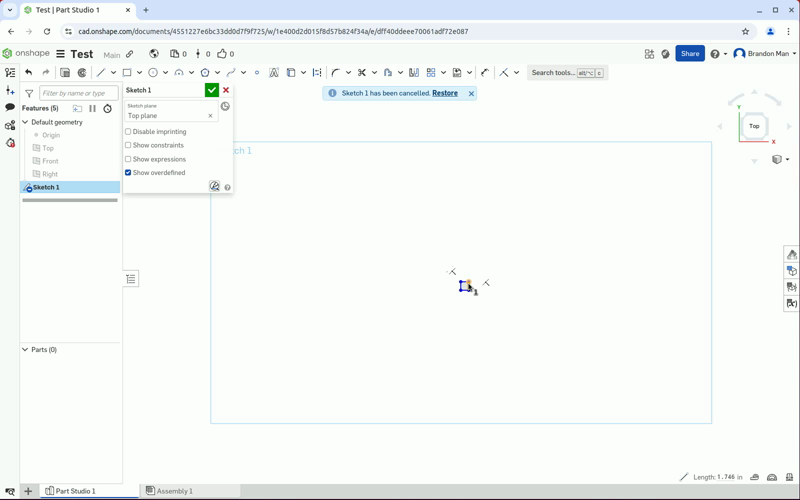
mouse_move(73, 352)
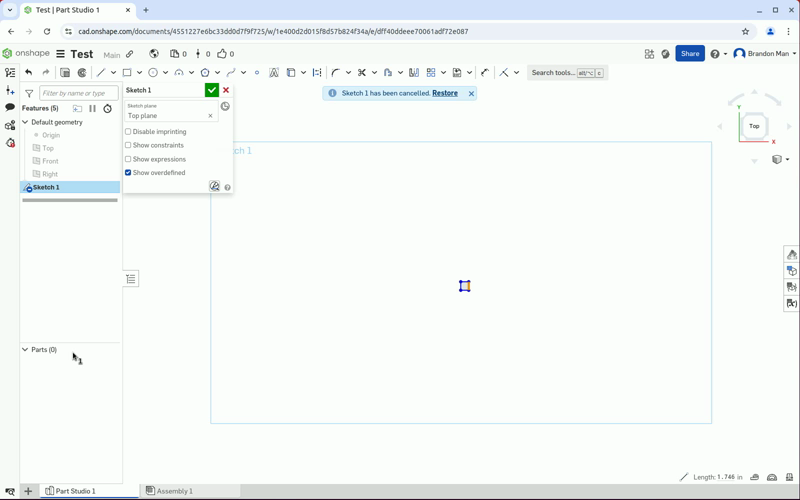
key(shift+y)
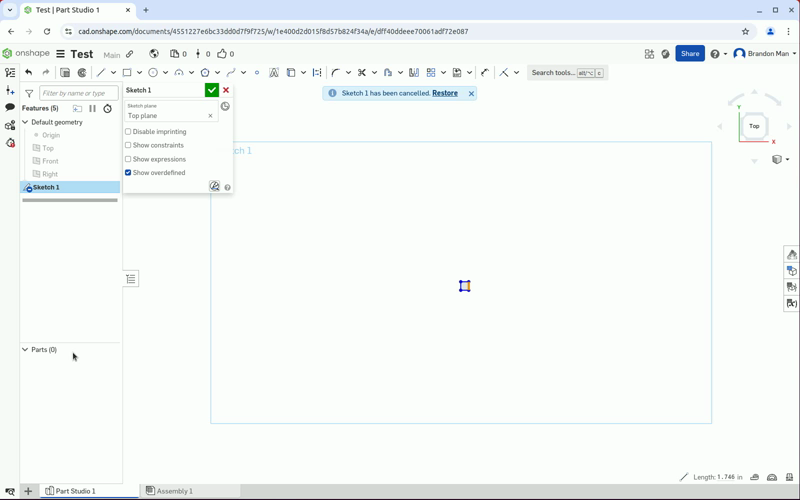
key(shift+e)
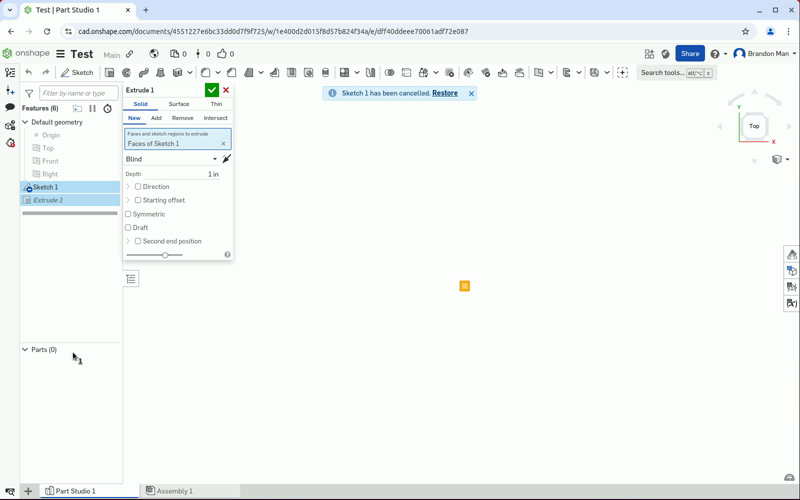
mouse_move(143, 106)
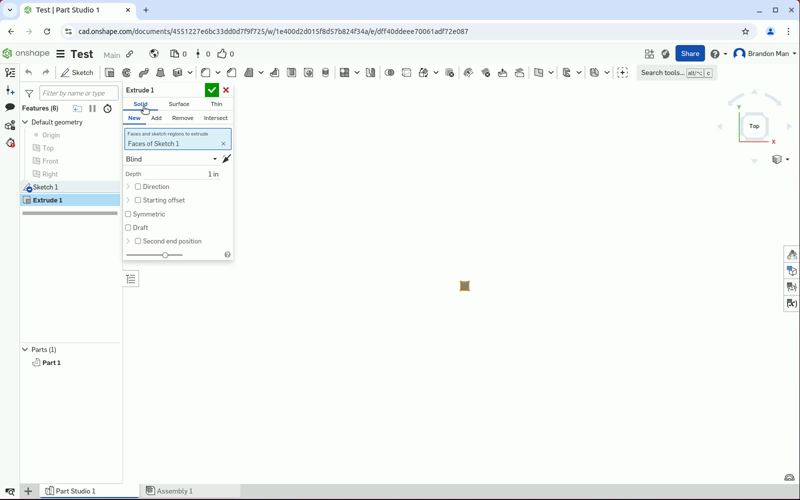
click(143, 106)
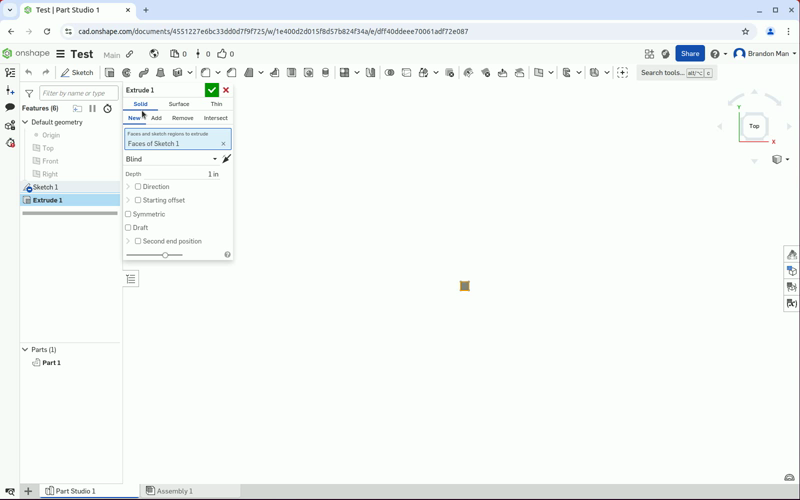
mouse_move(137, 120)
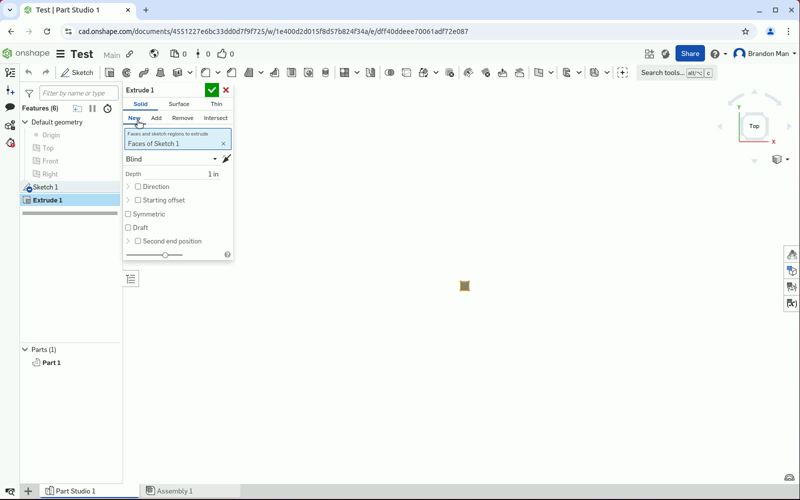
click(137, 120)
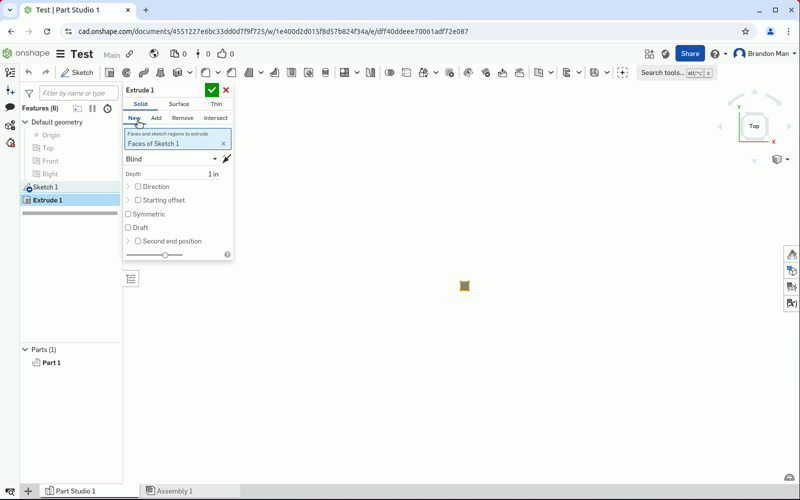
key(tab, 4)
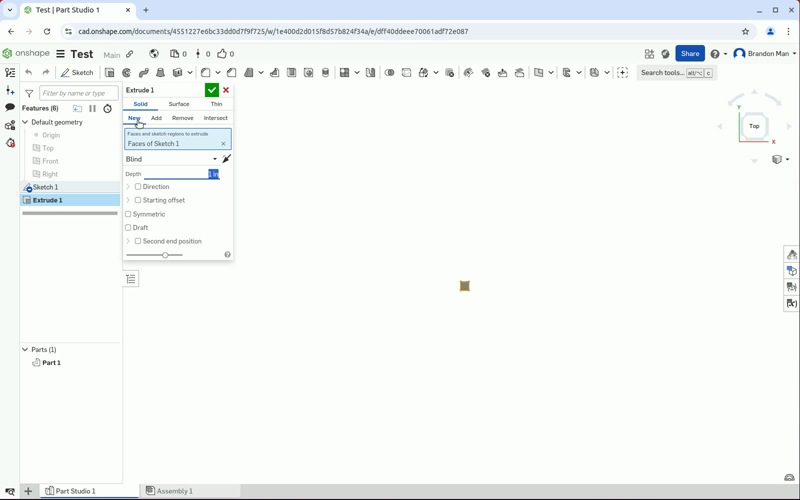
text(23.108)
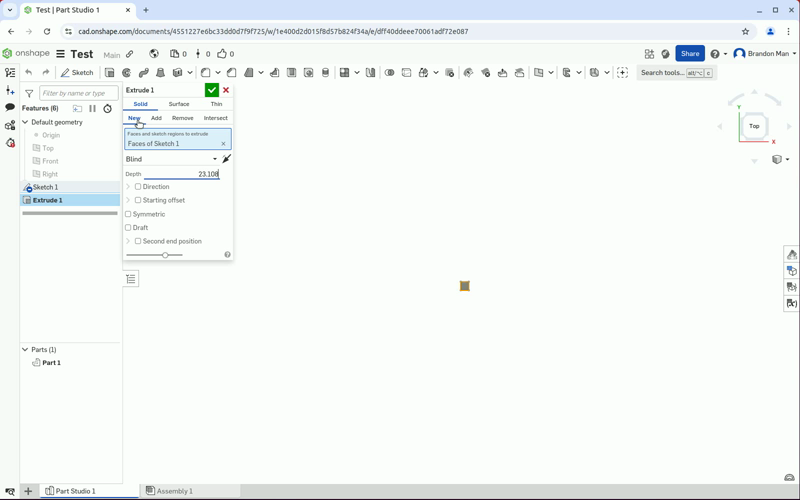
key(enter)
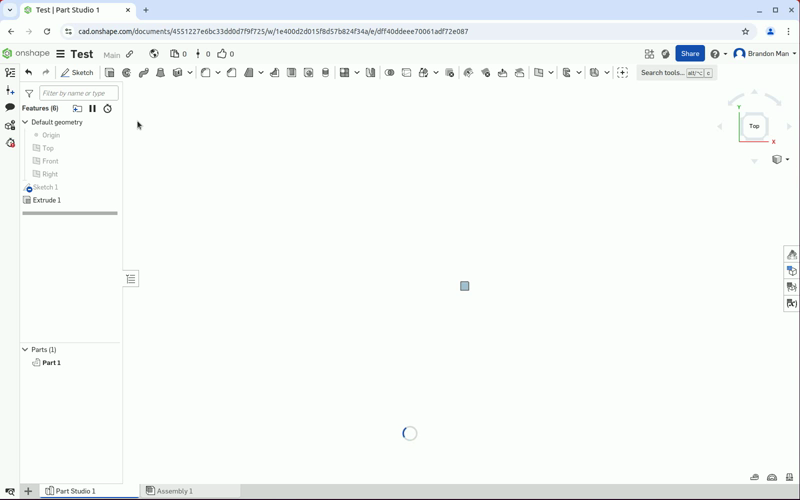
key(shift+h)
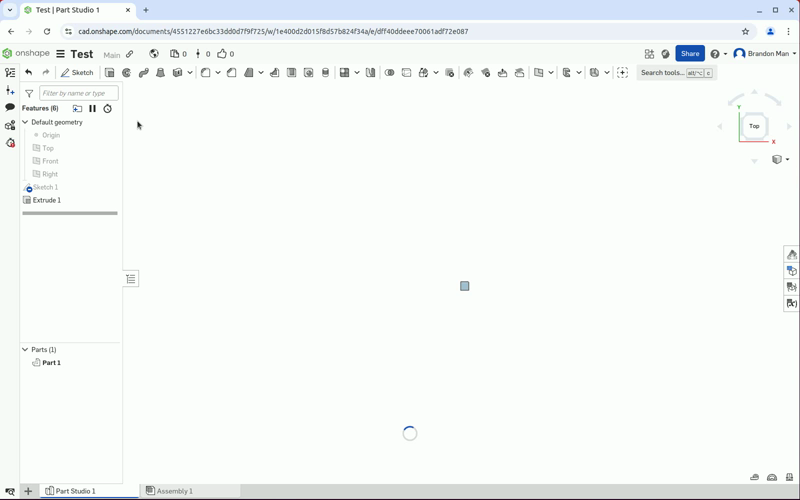
key(shift+h)
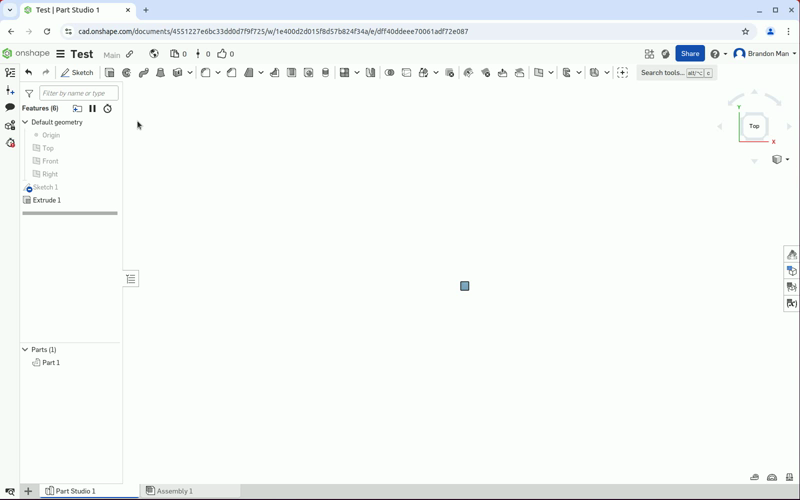
mouse_move(73, 189)
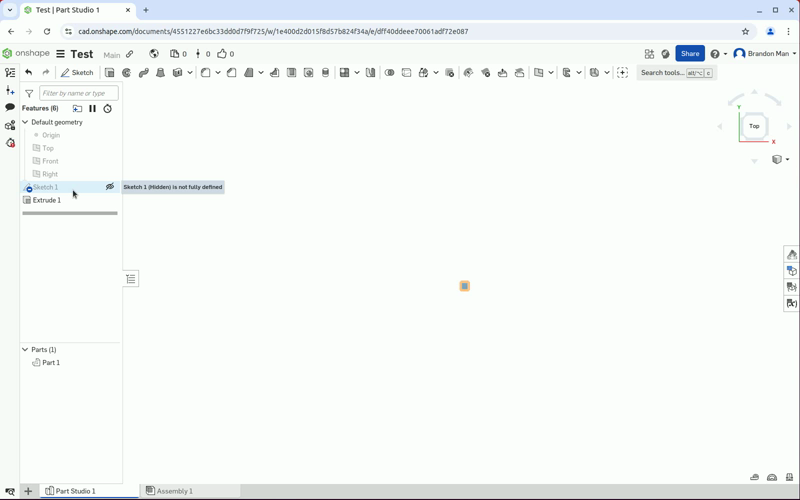
click(73, 189)
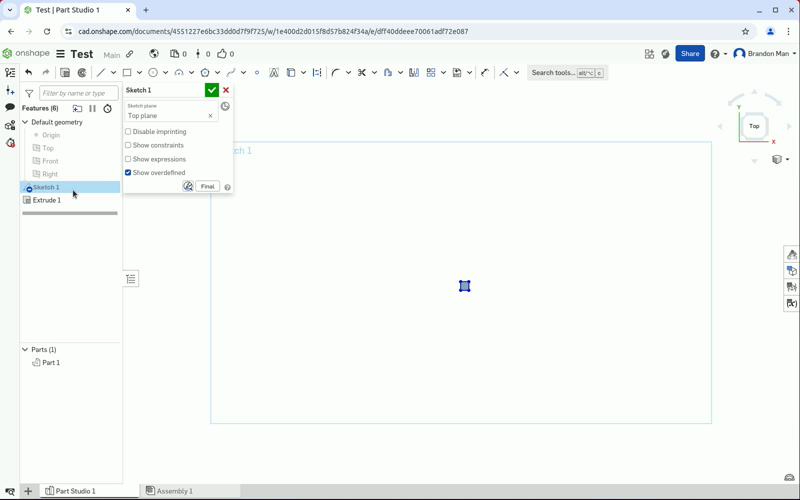
mouse_move(229, 92)
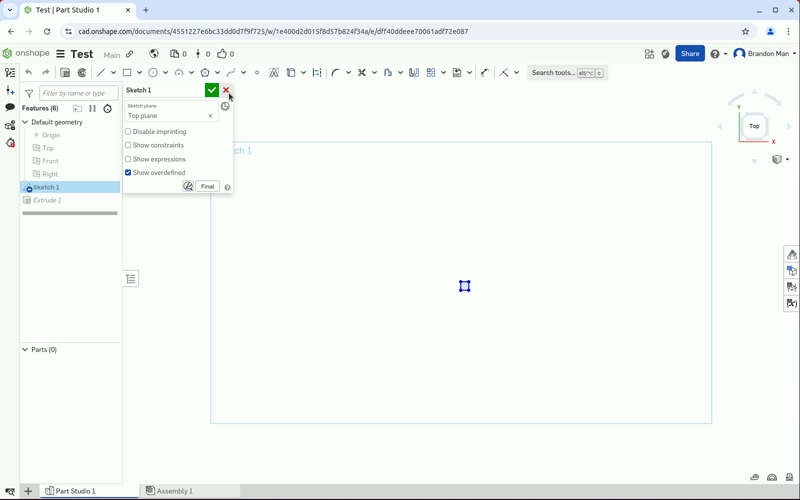
click(229, 92)
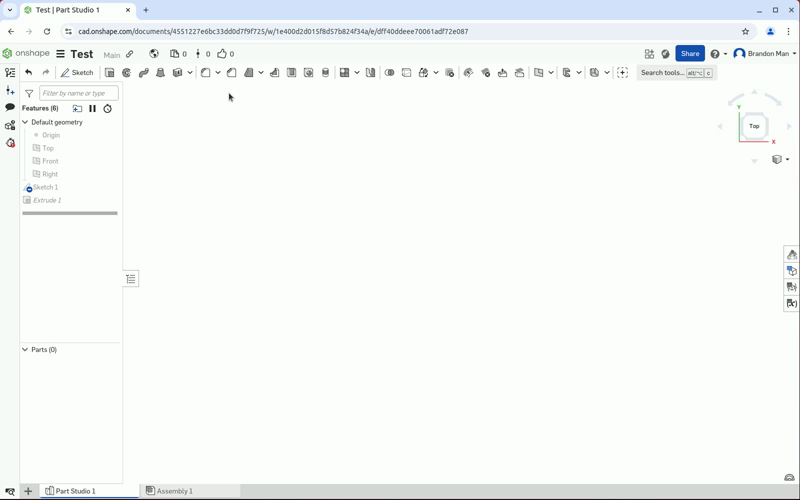
mouse_move(73, 352)
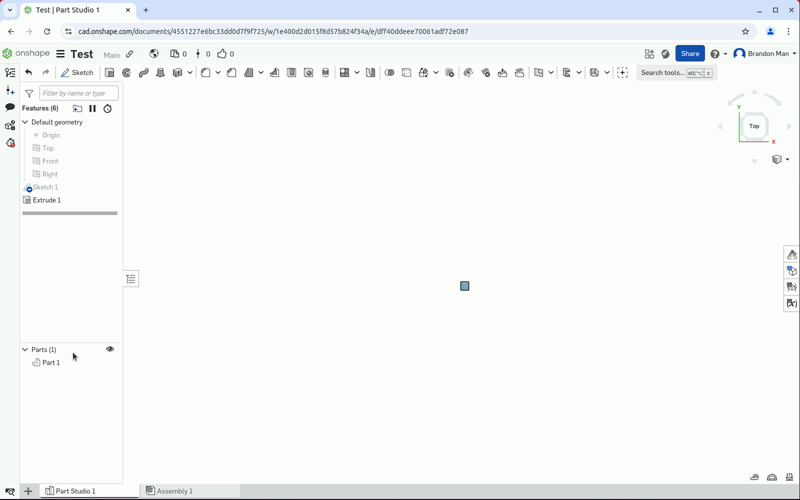
key(y)
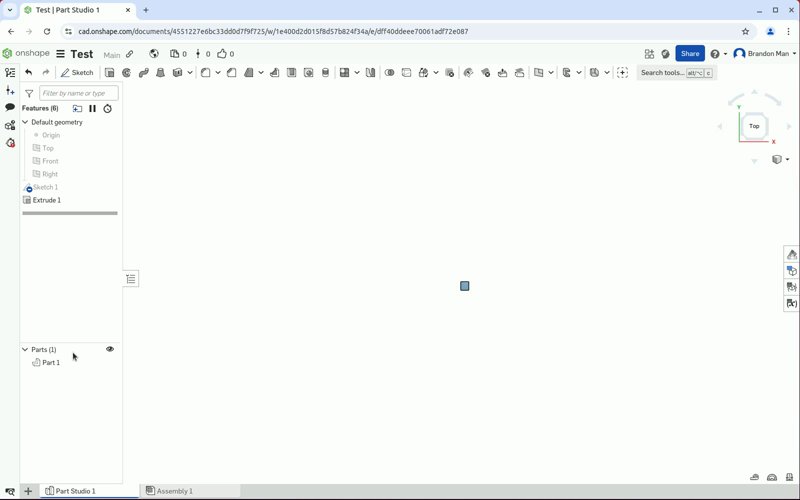
key(shift+p)
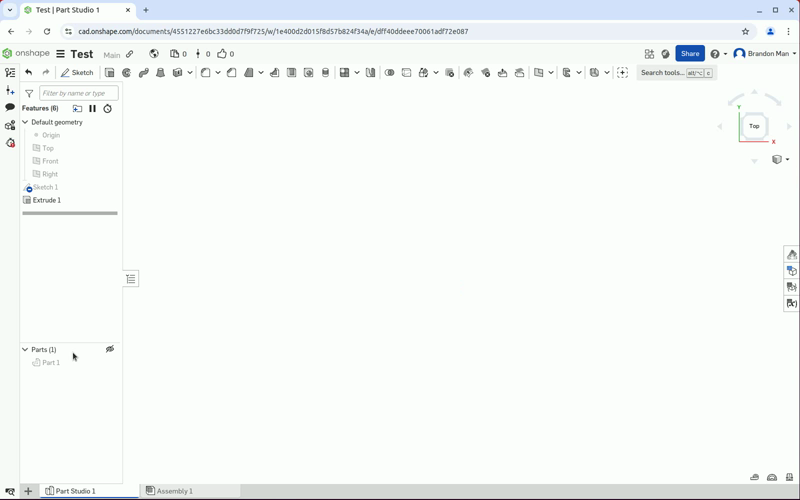
key(space)
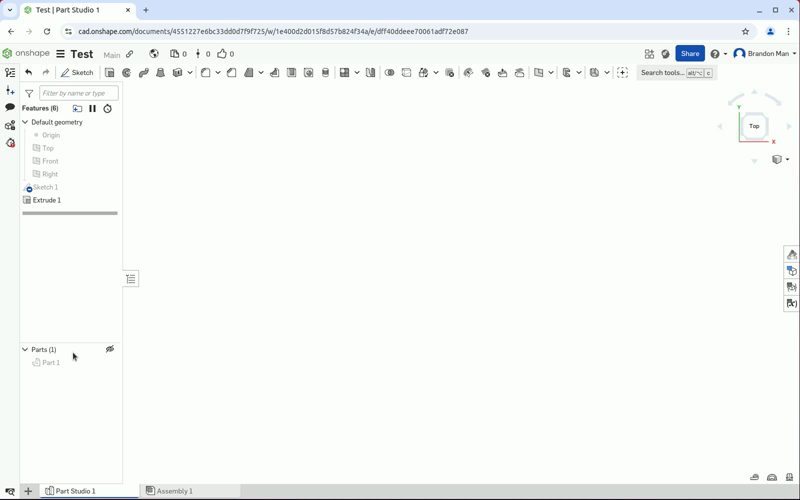
key_down(shift)
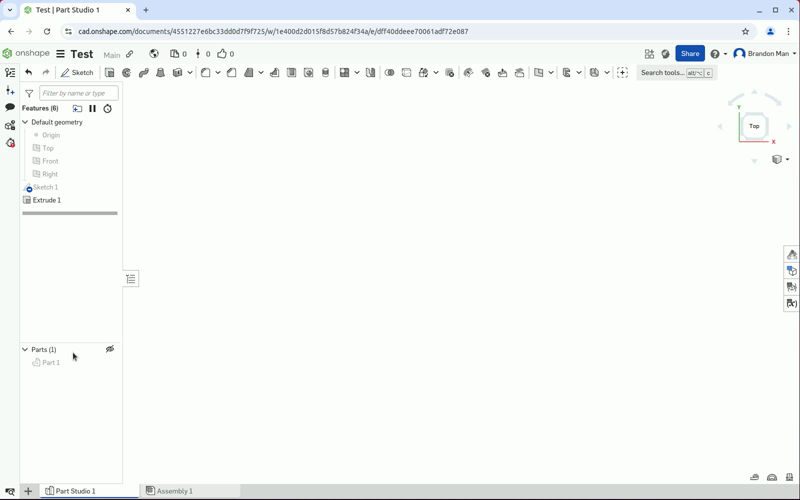
key(up)
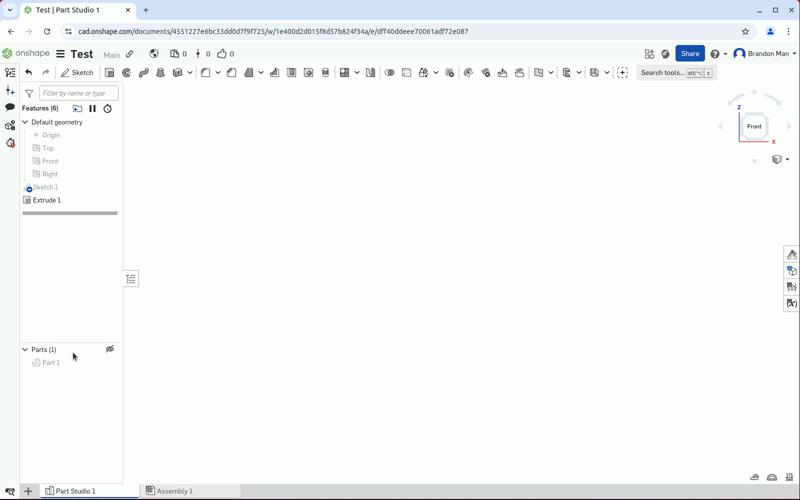
key_up(shift)
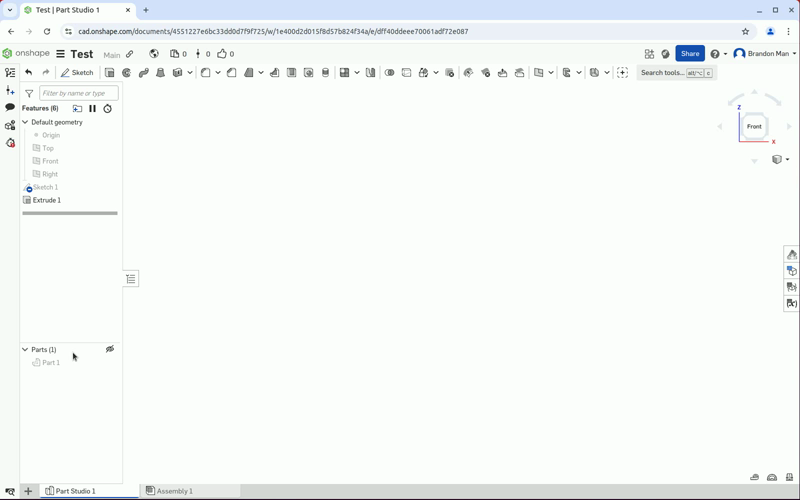
key(space)
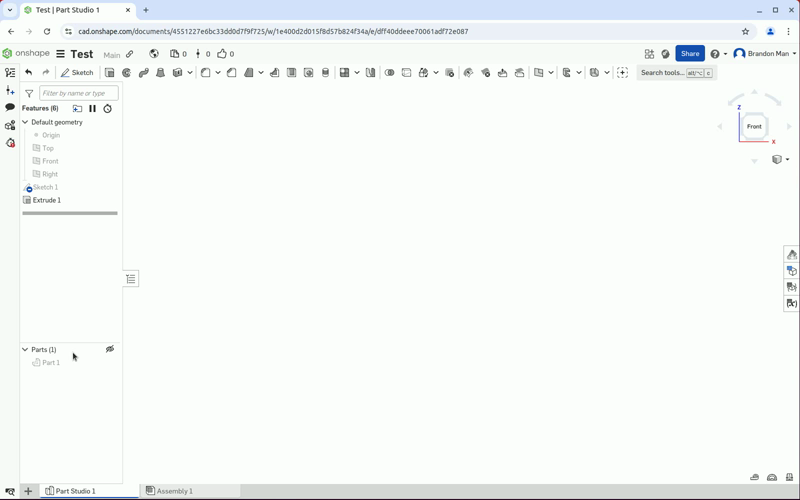
key_down(shift)
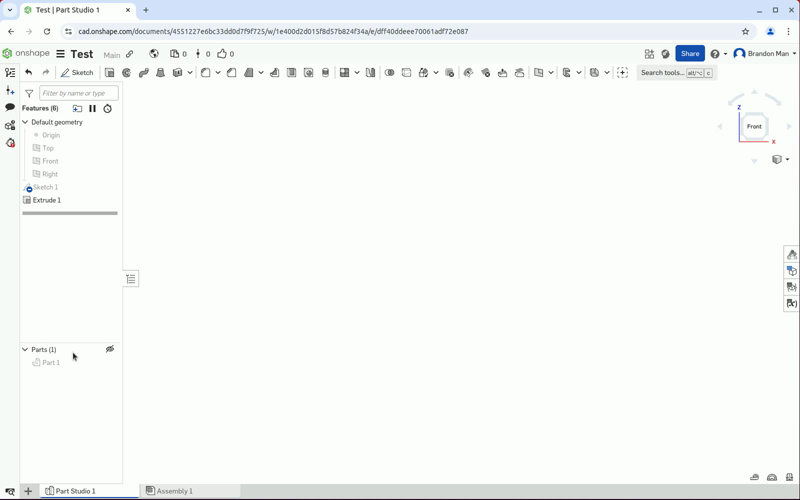
key(left)
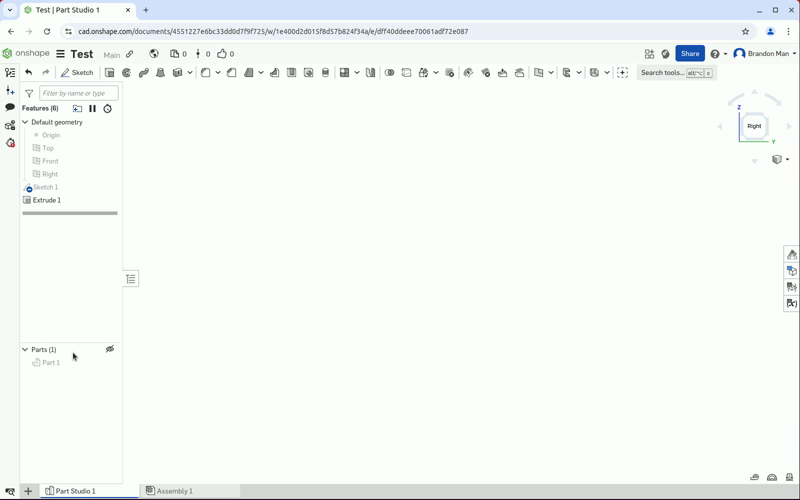
key_up(shift)
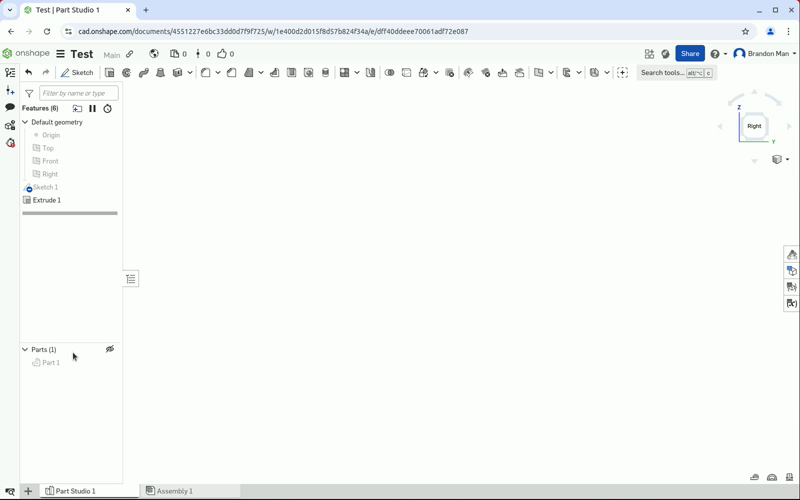
mouse_move(73, 352)
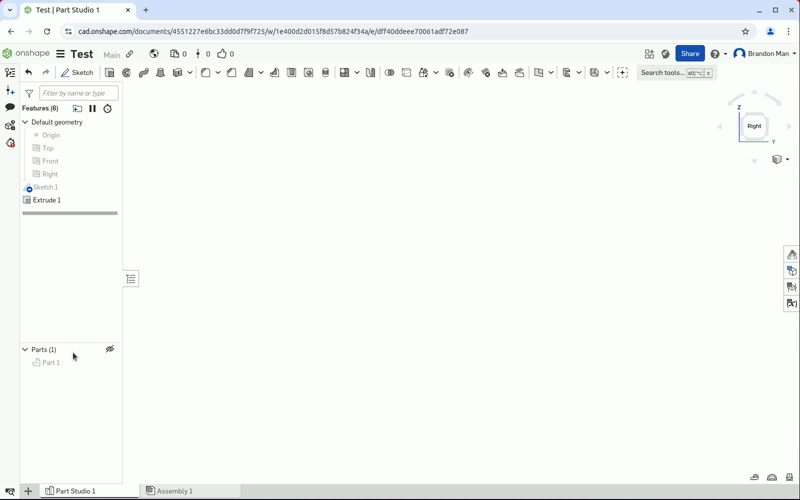
key(shift+y)
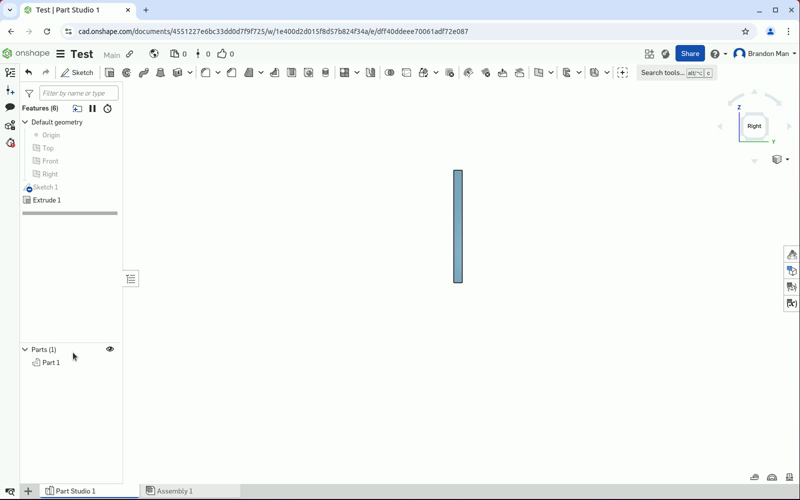
mouse_move(541, 75)
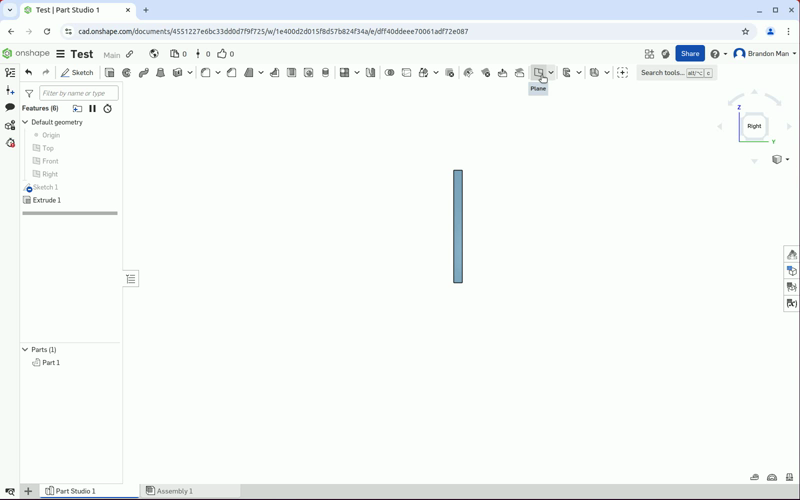
click(541, 75)
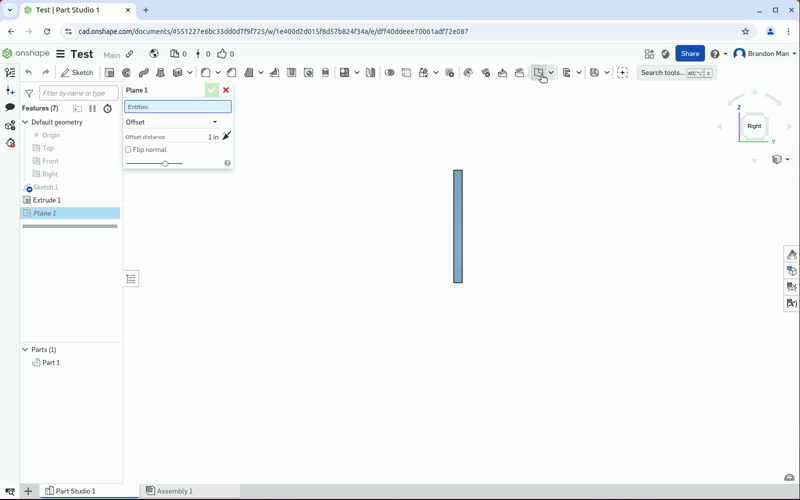
mouse_move(73, 176)
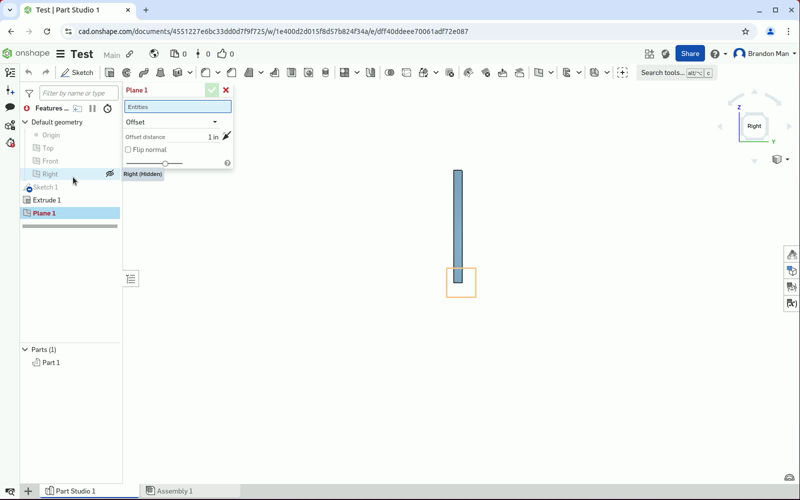
click(73, 176)
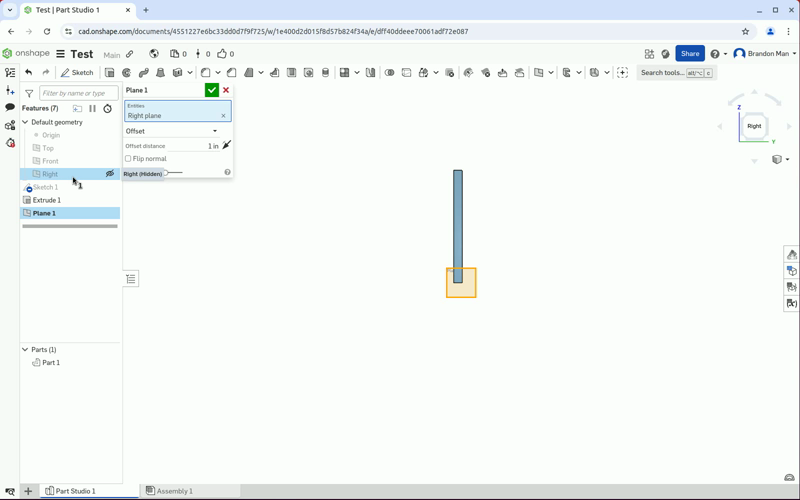
key(tab, 2)
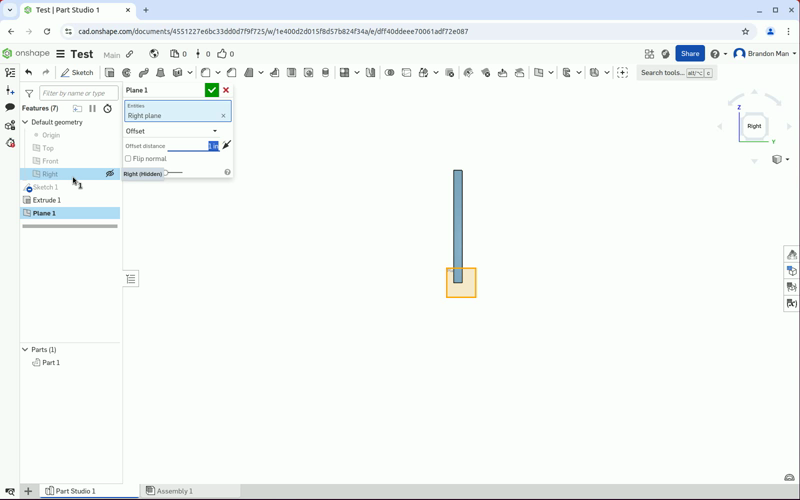
text(1.448)
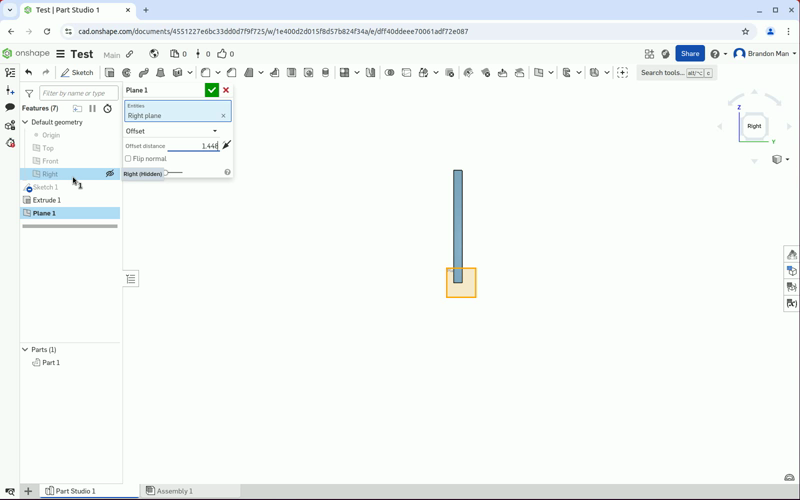
key(enter, 2)
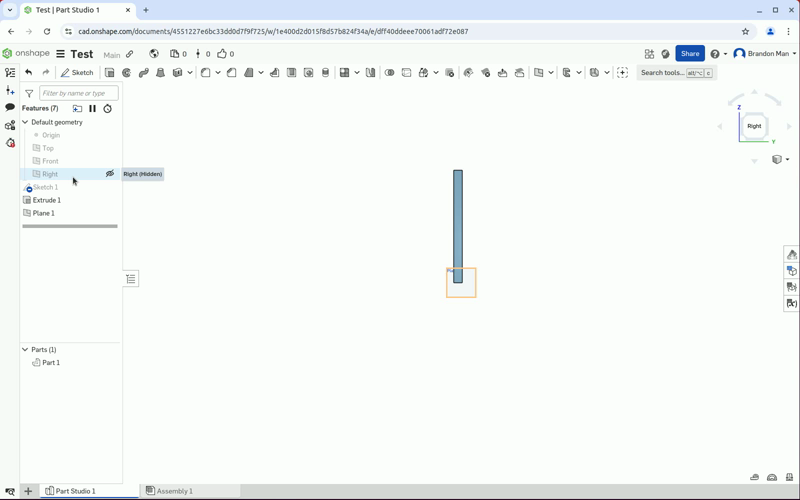
key(shift+s)
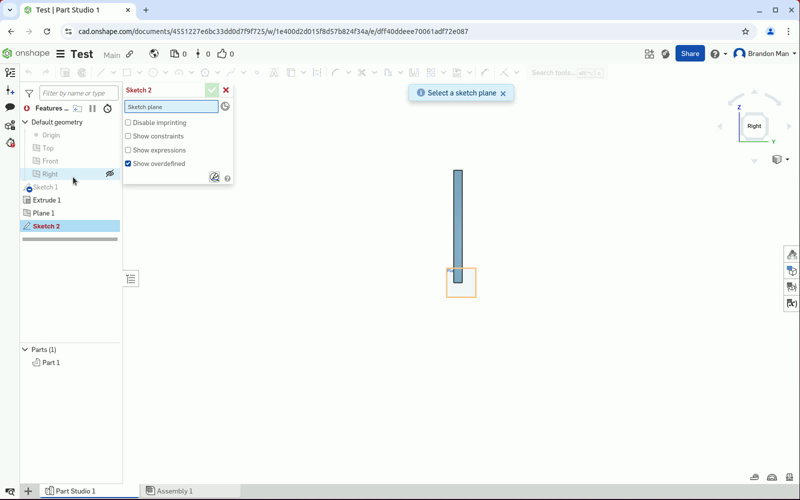
mouse_move(73, 215)
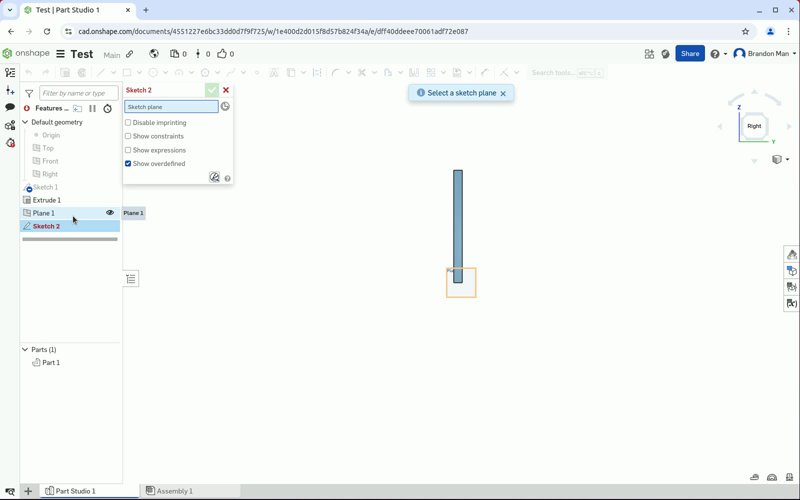
click(73, 215)
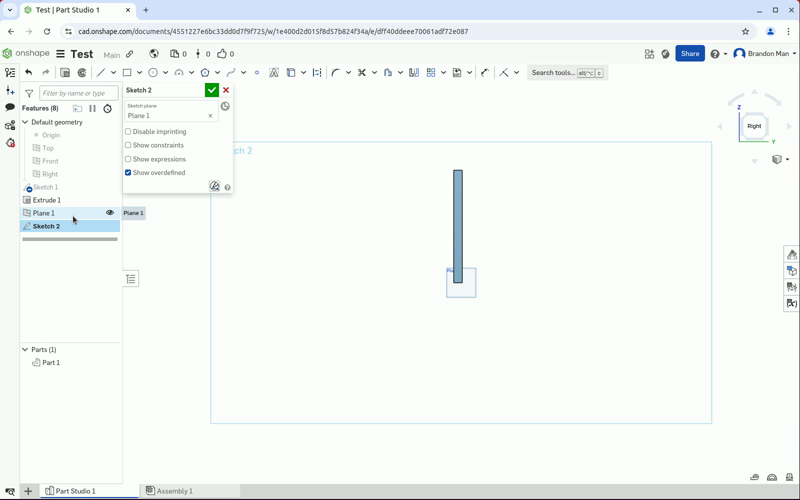
mouse_move(73, 352)
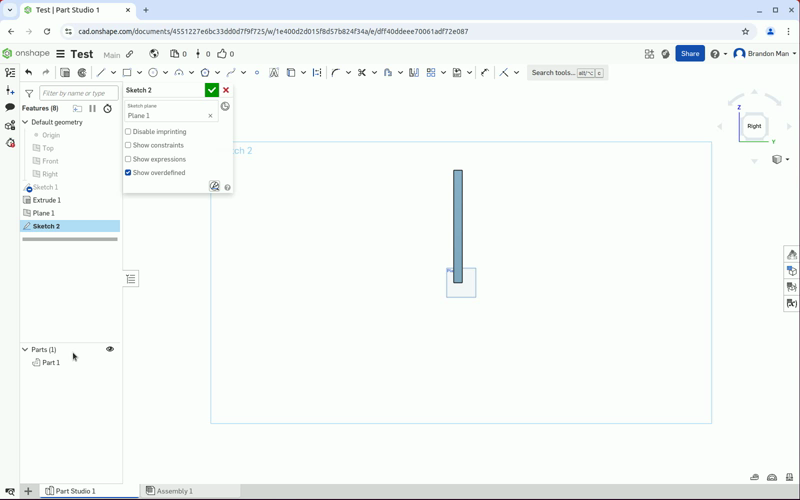
key(y)
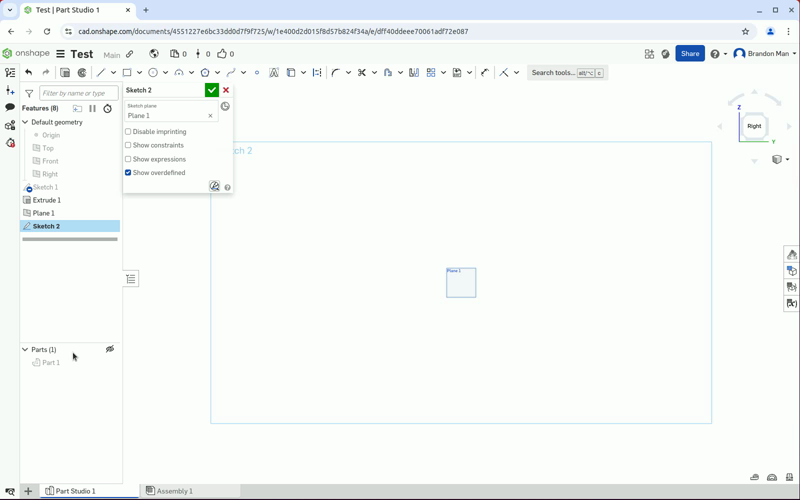
key(l)
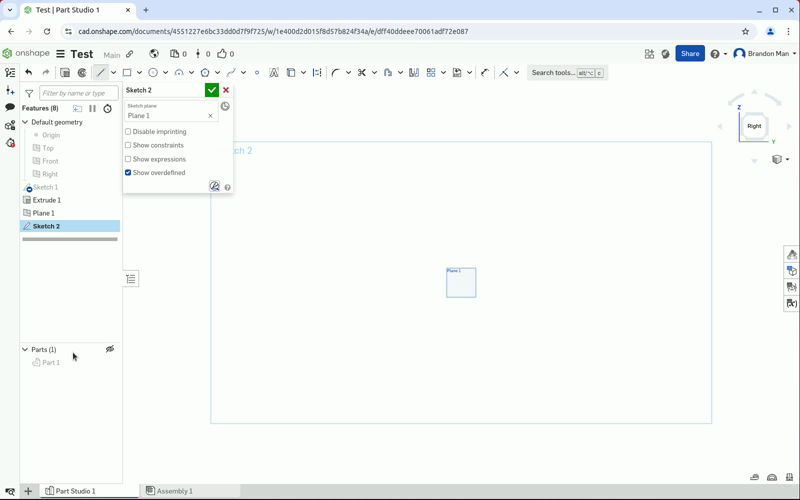
key_down(shift)
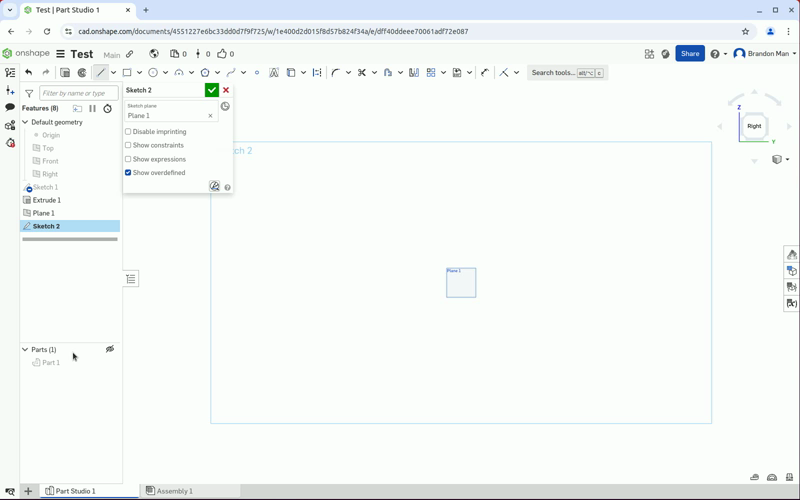
mouse_move(456, 180)
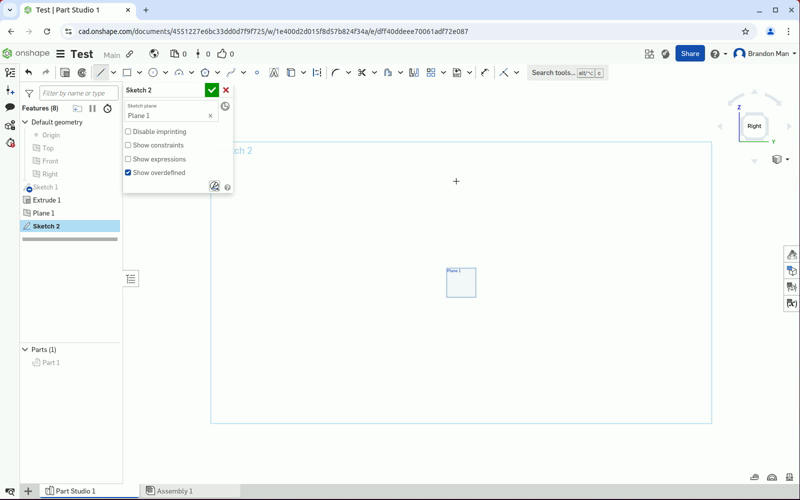
click(456, 180)
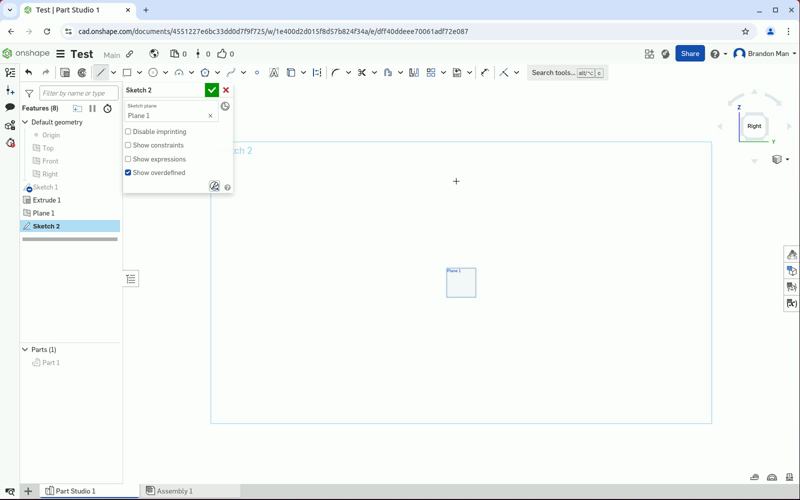
key_up(shift)
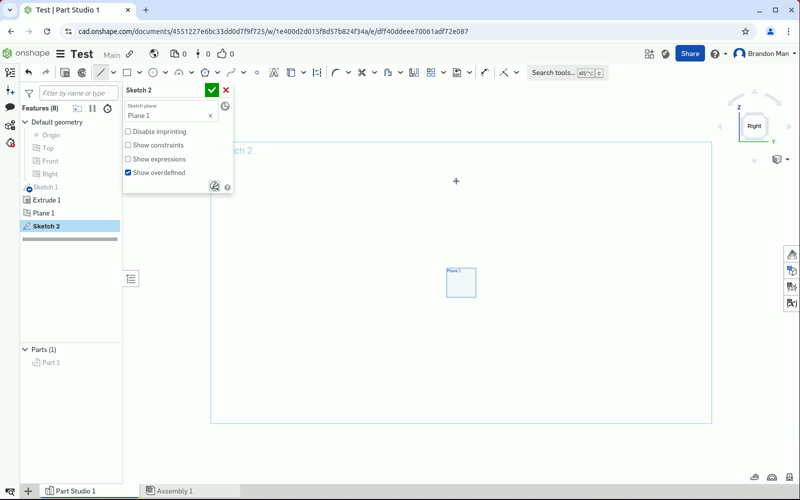
key_down(shift)
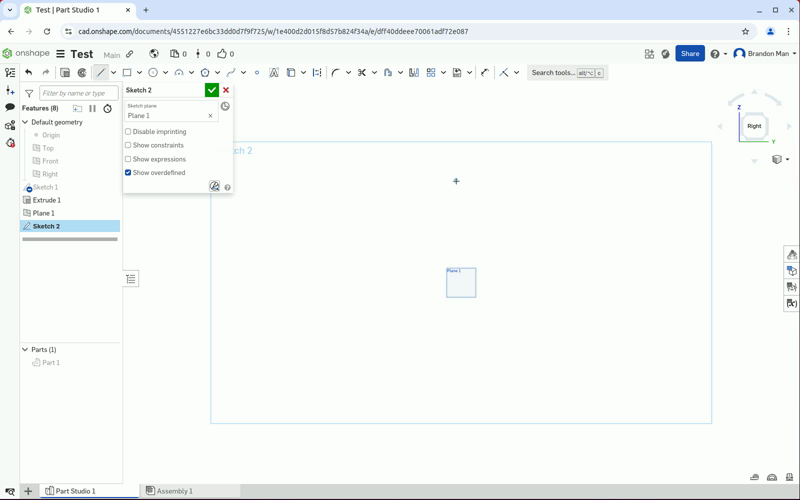
mouse_move(486, 180)
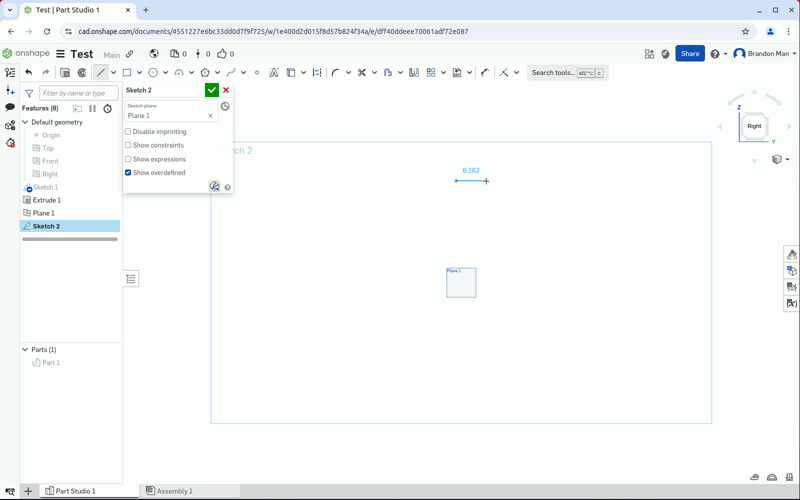
mouse_move(458, 180)
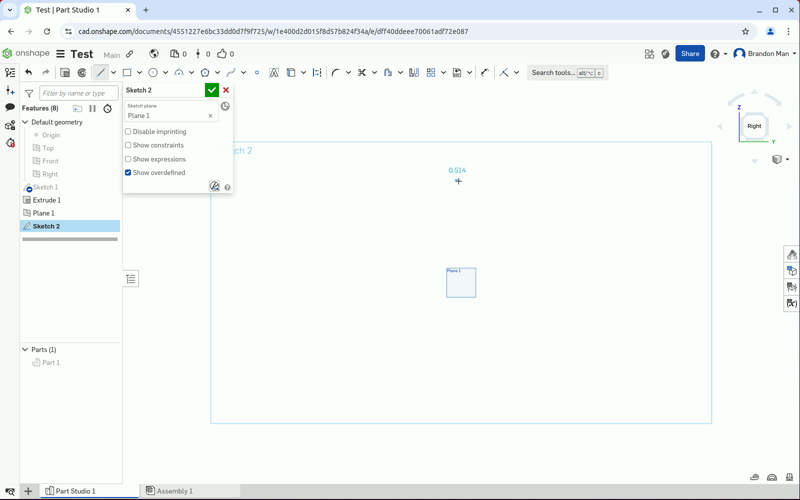
scroll(6)
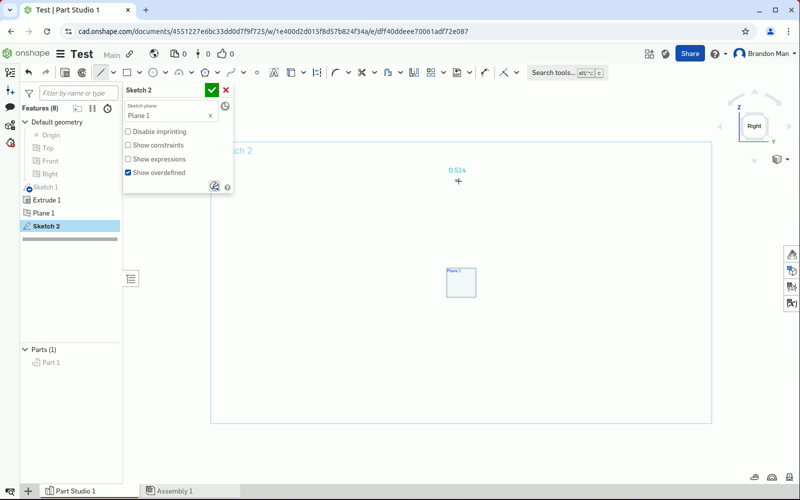
scroll(6)
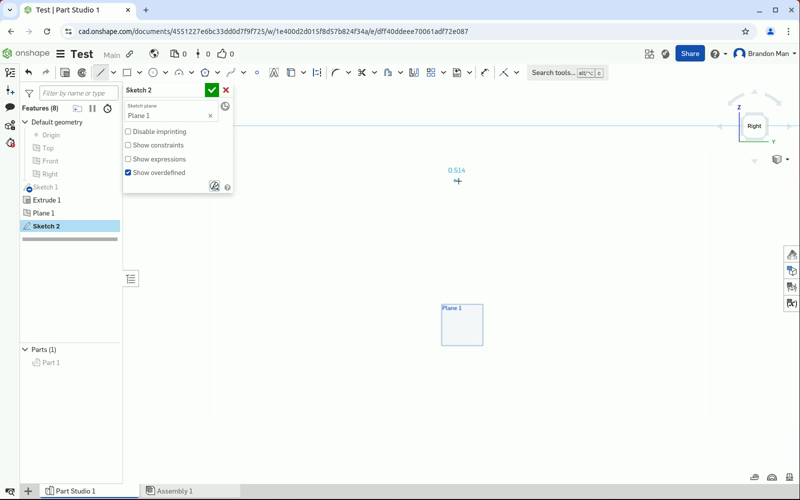
scroll(6)
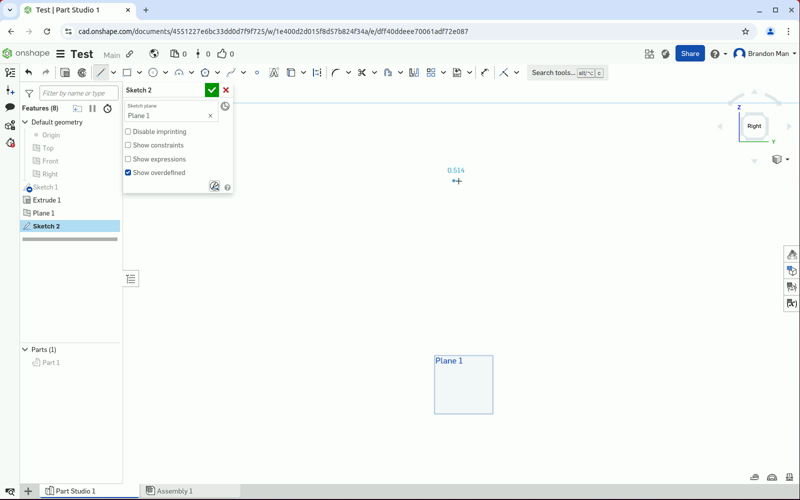
scroll(6)
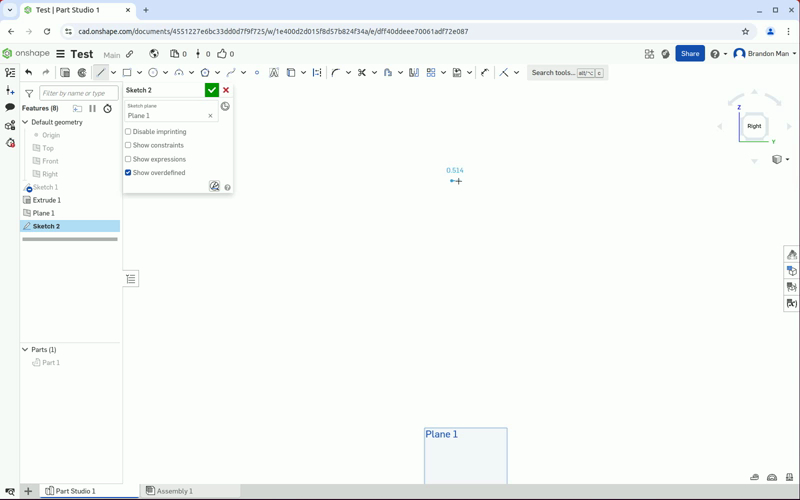
scroll(6)
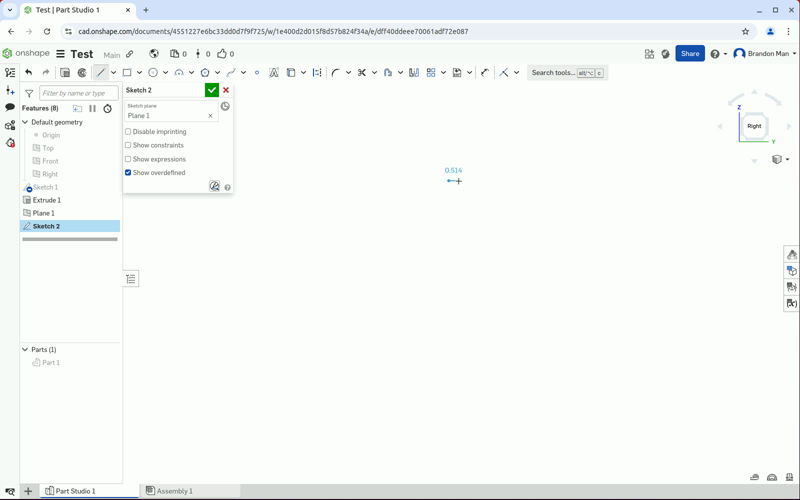
scroll(6)
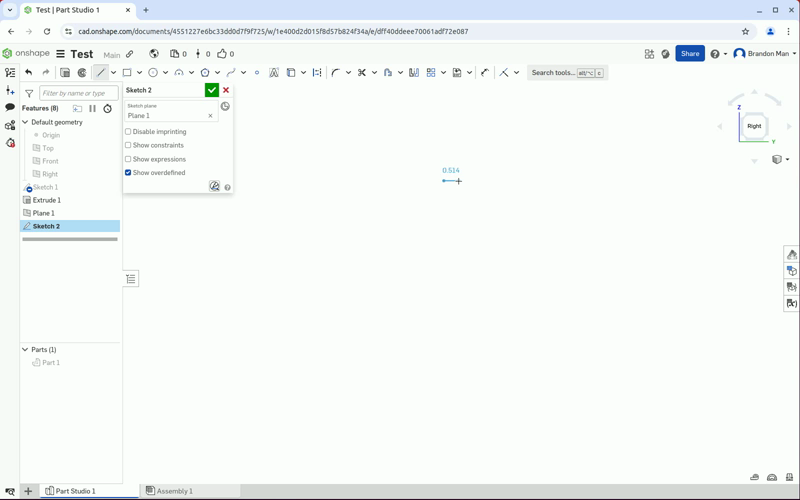
scroll(6)
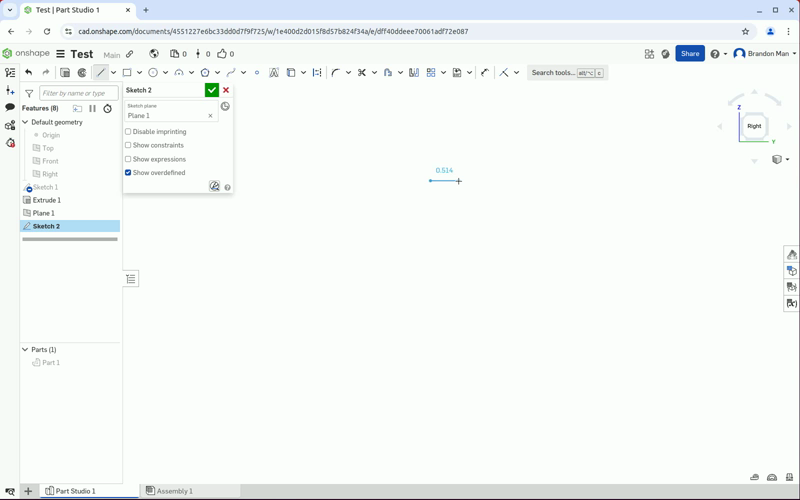
click(458, 180)
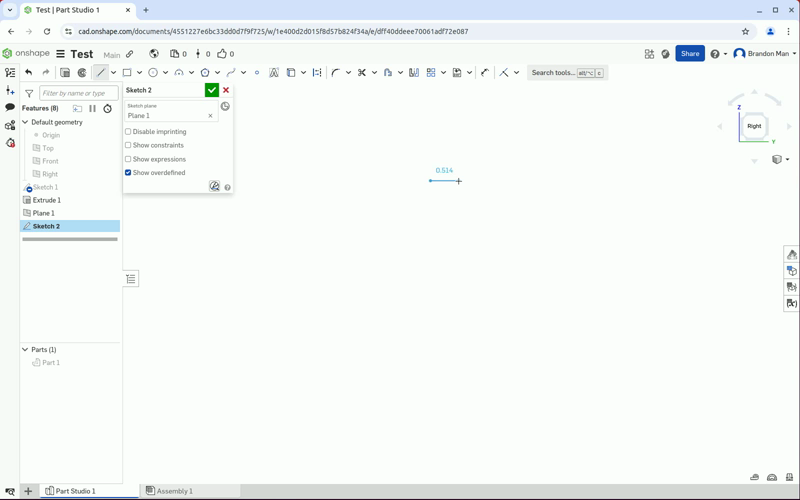
scroll(-6)
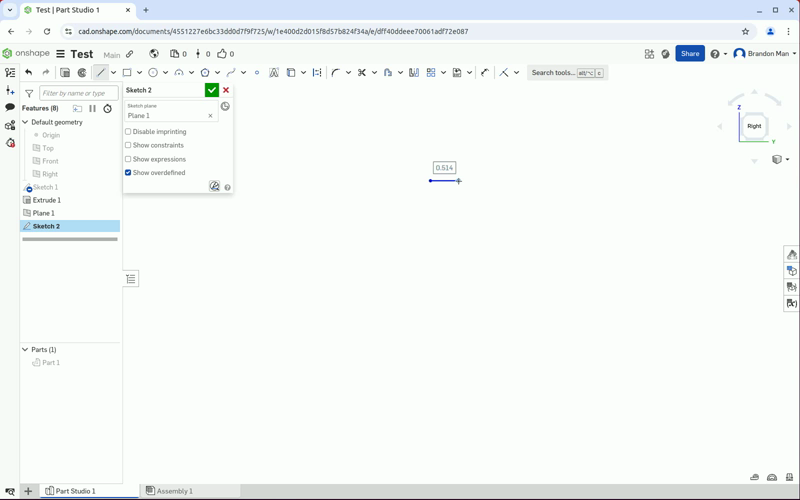
scroll(-6)
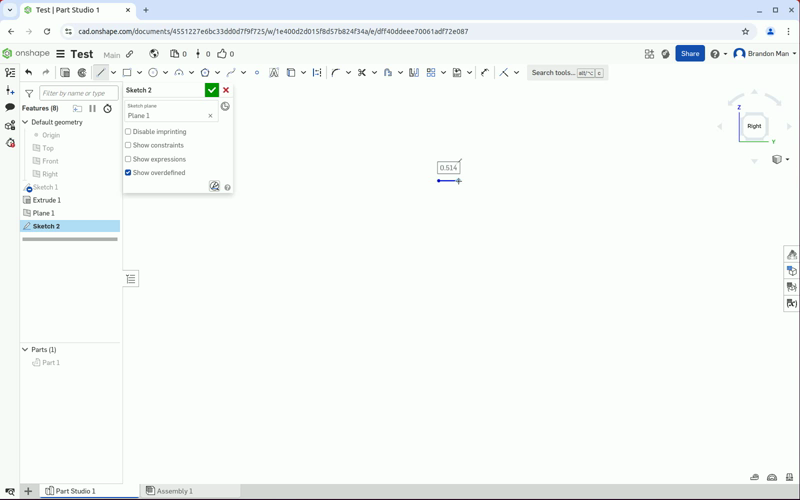
scroll(-6)
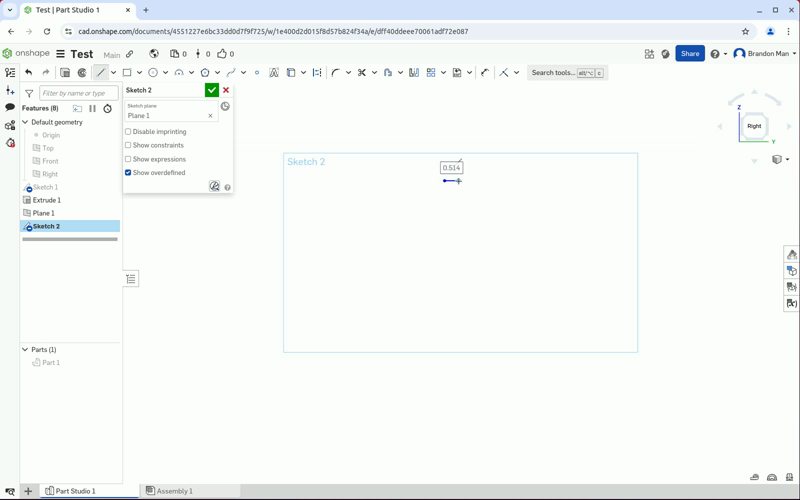
scroll(-6)
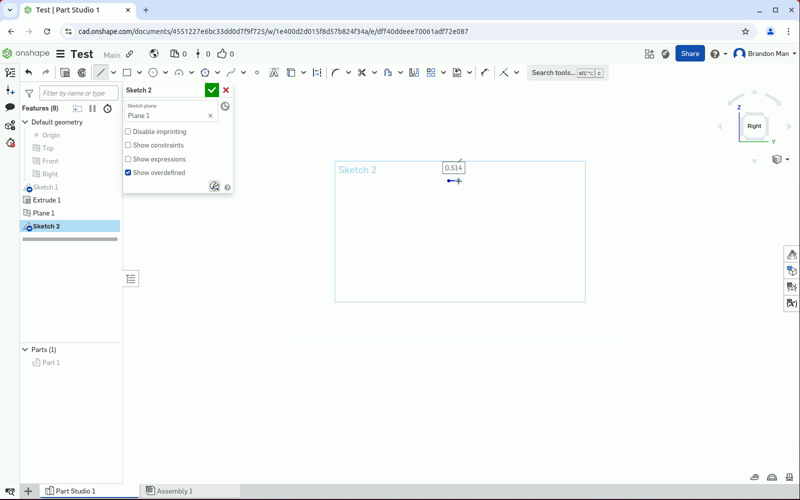
scroll(-6)
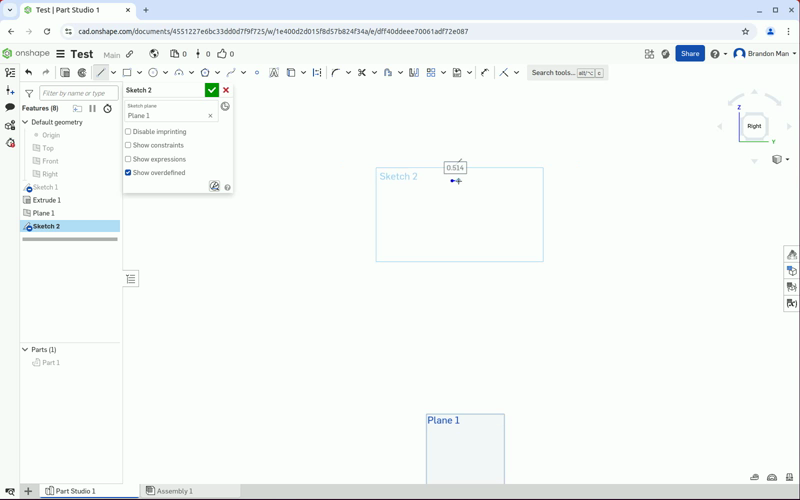
scroll(-6)
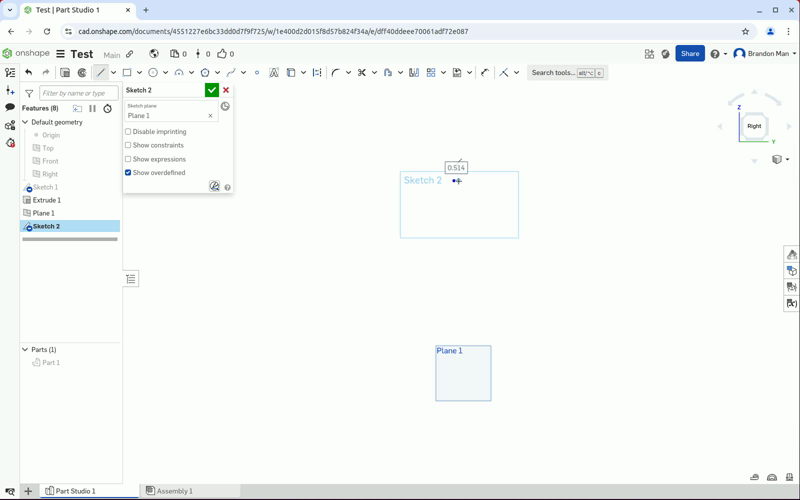
scroll(-6)
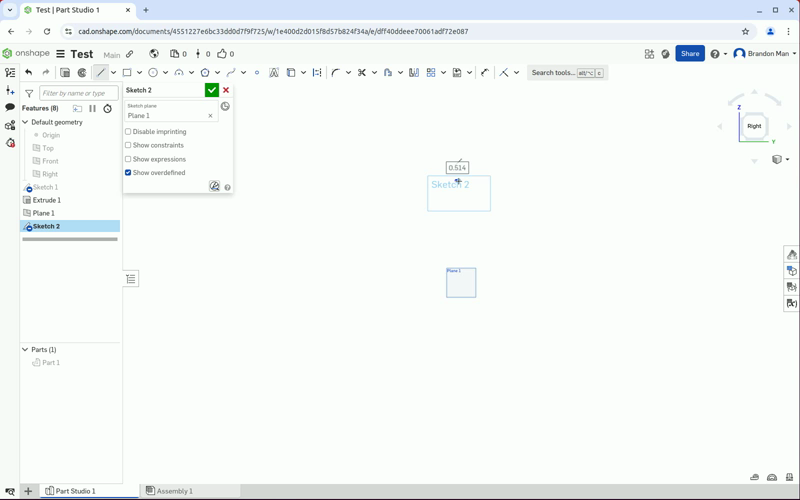
key_up(shift)
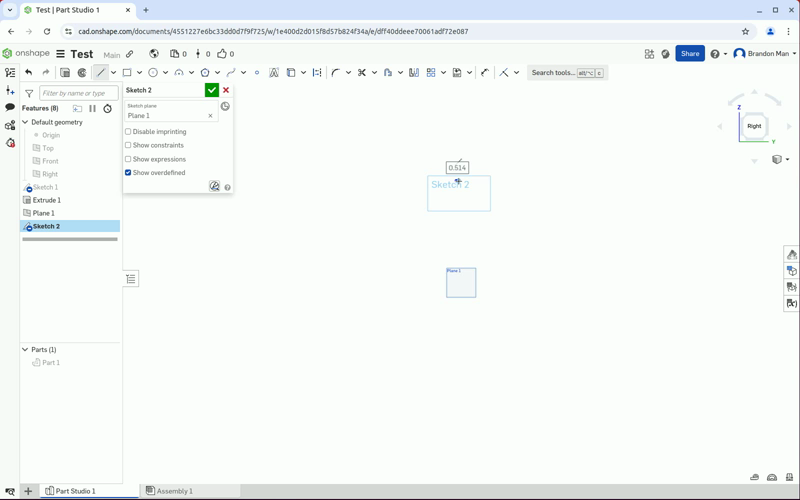
key_down(shift)
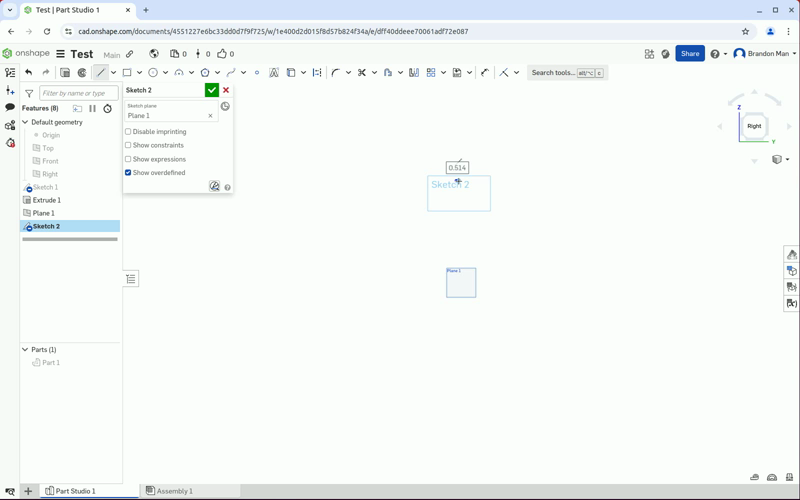
mouse_move(489, 180)
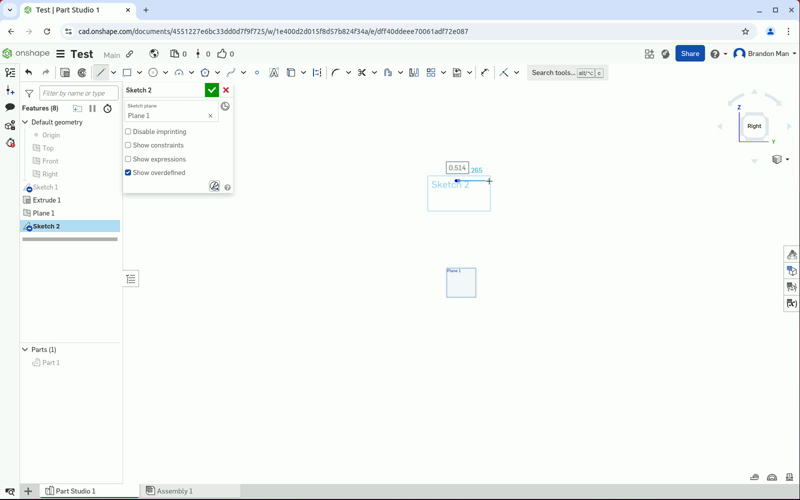
mouse_move(458, 172)
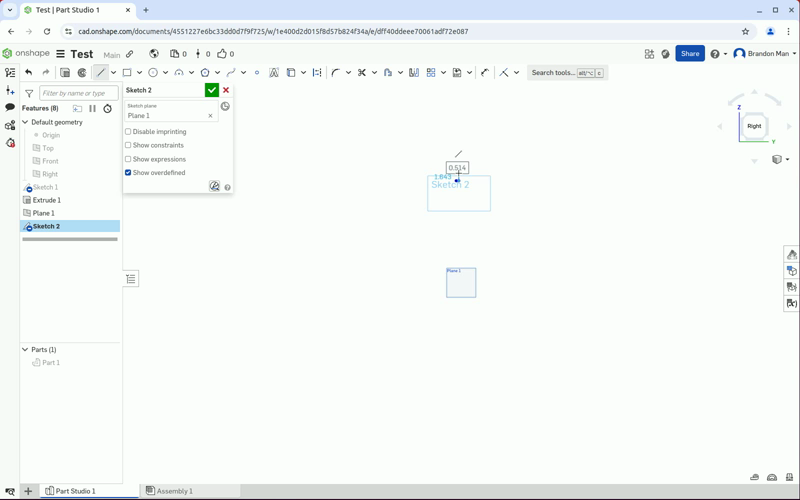
click(458, 172)
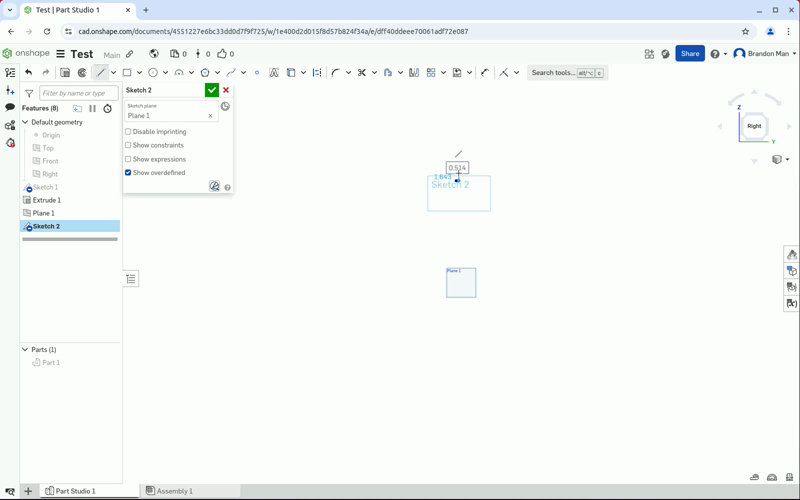
key_up(shift)
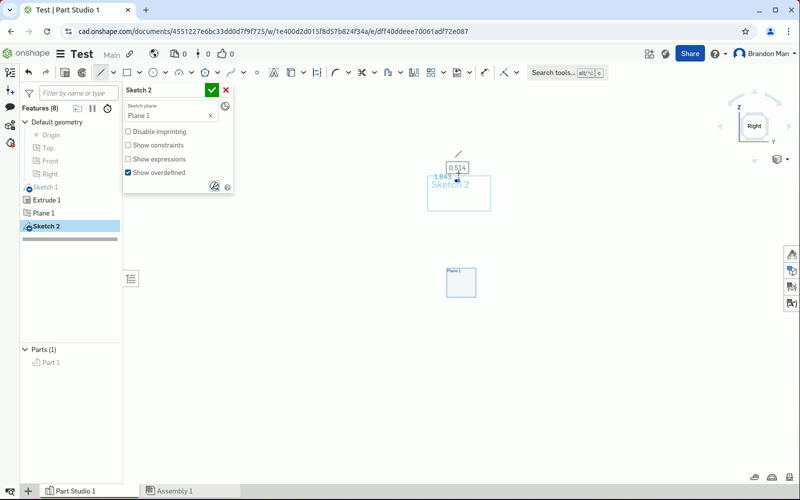
key_down(shift)
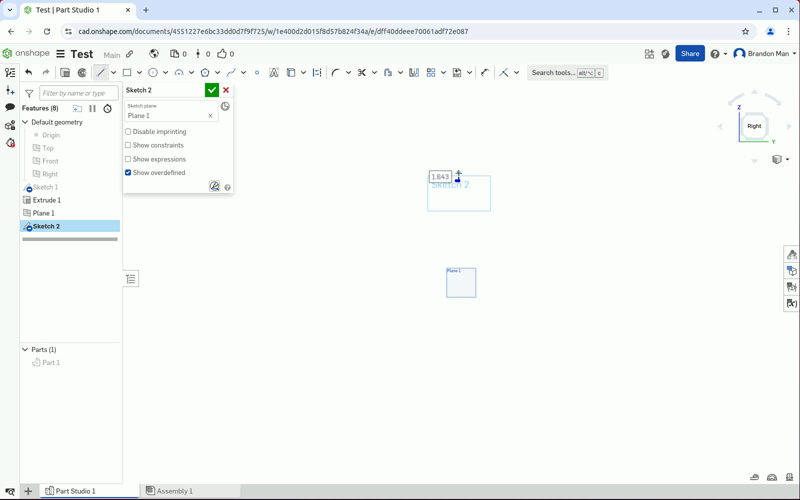
mouse_move(489, 172)
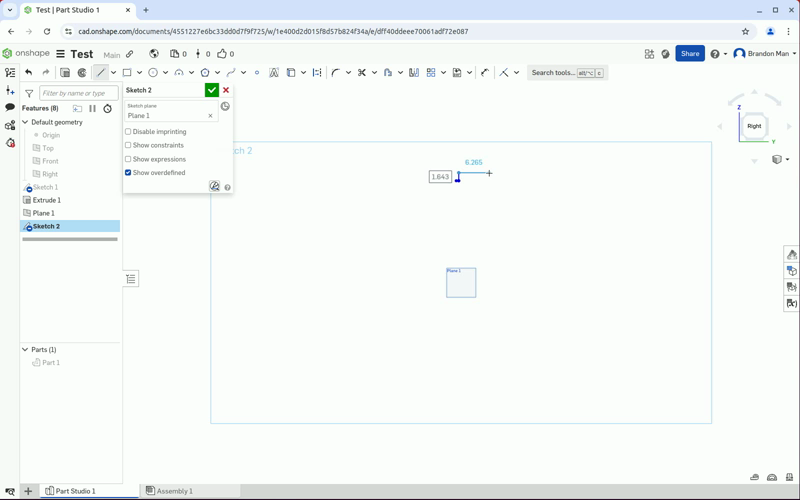
mouse_move(456, 172)
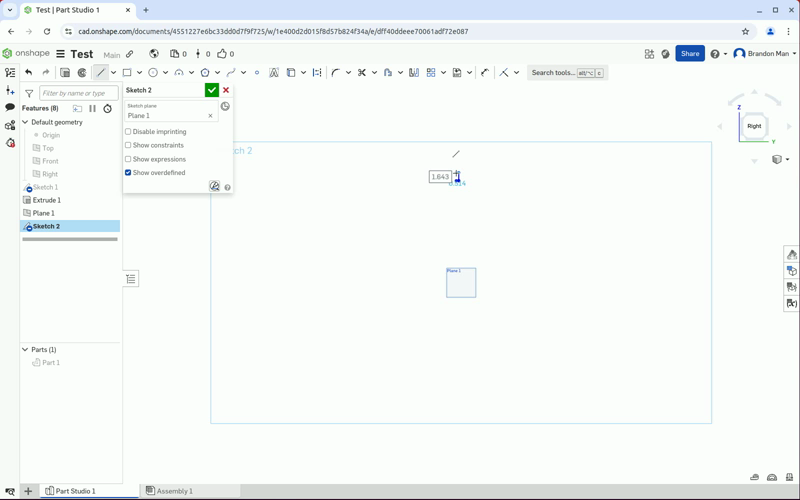
scroll(6)
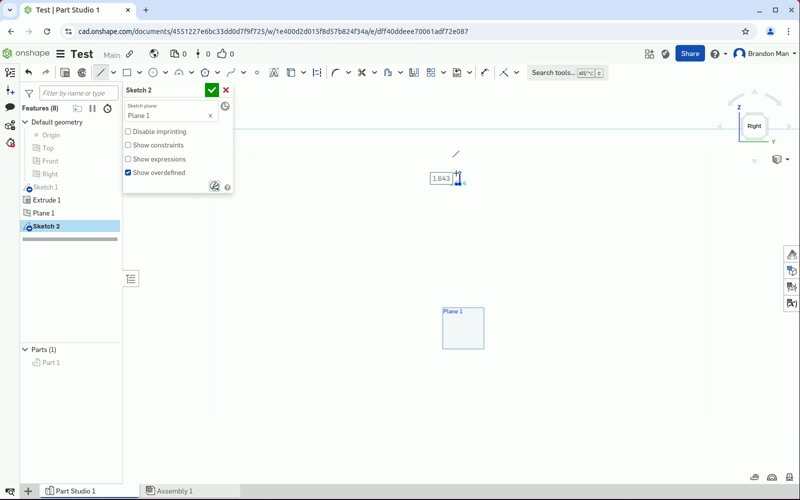
scroll(6)
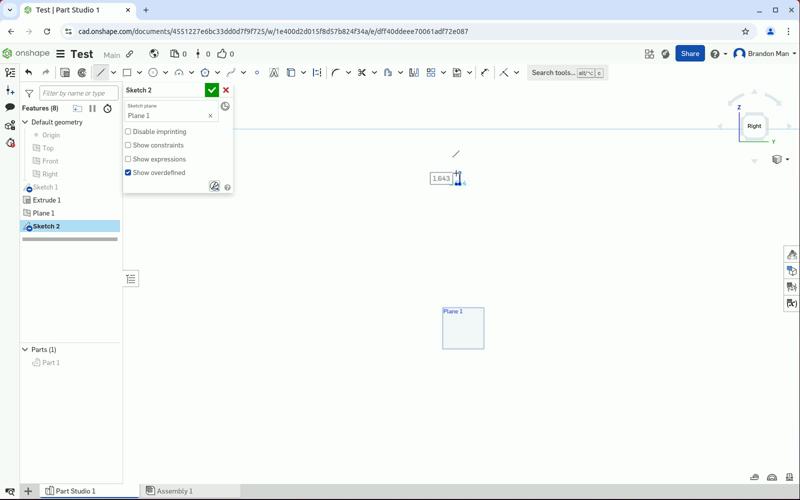
scroll(6)
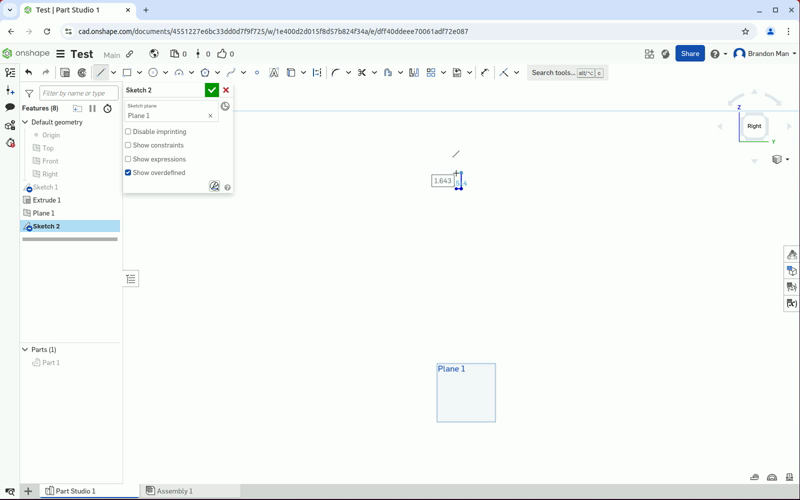
scroll(6)
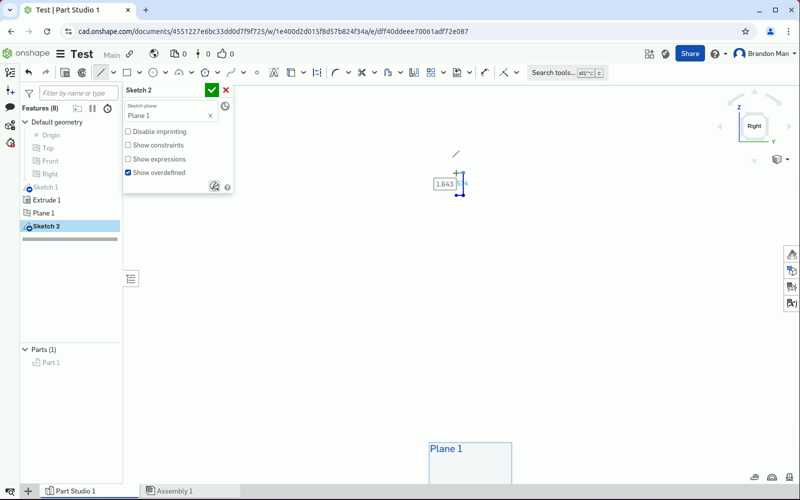
scroll(6)
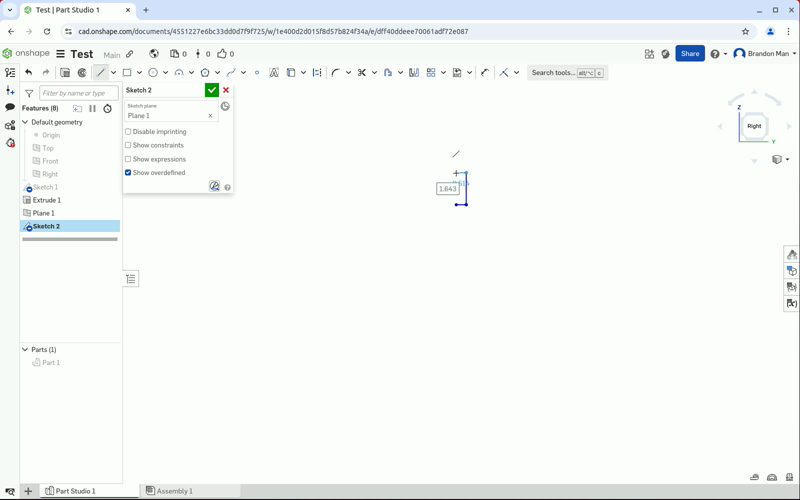
scroll(6)
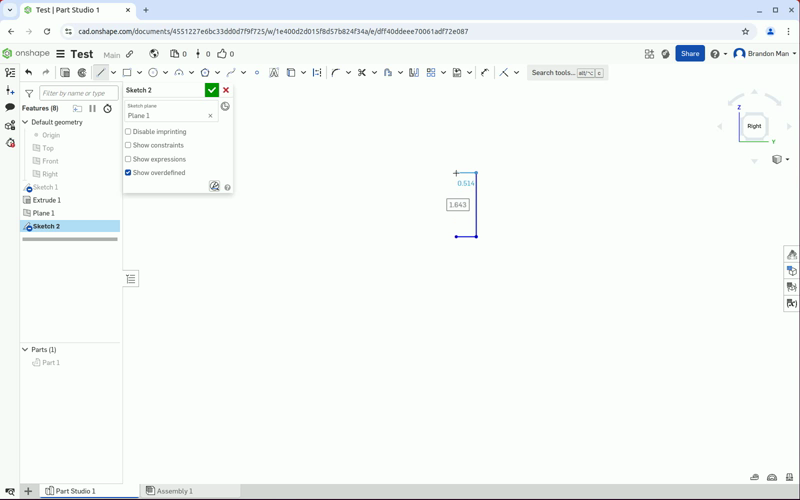
scroll(6)
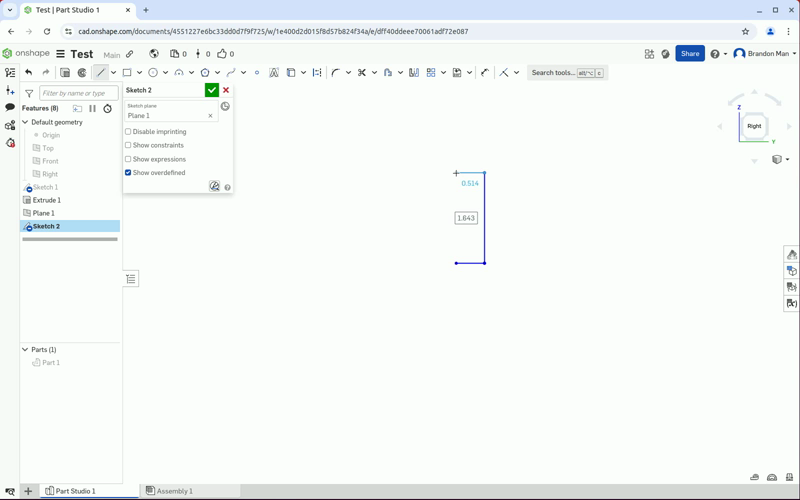
click(456, 172)
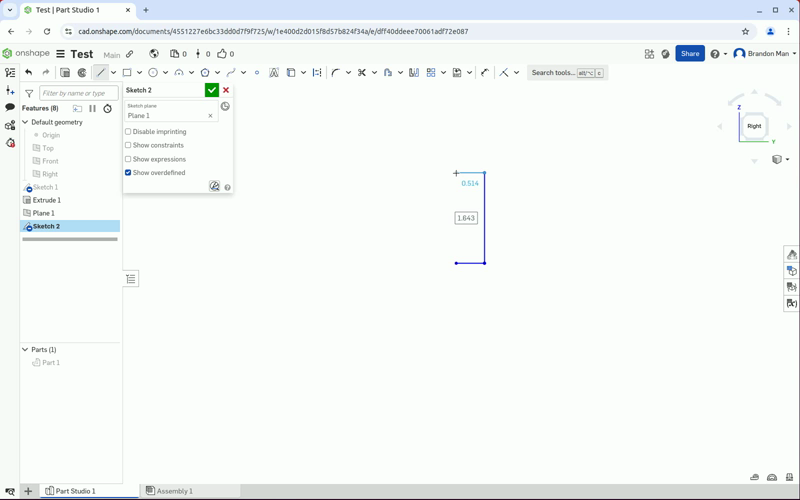
scroll(-6)
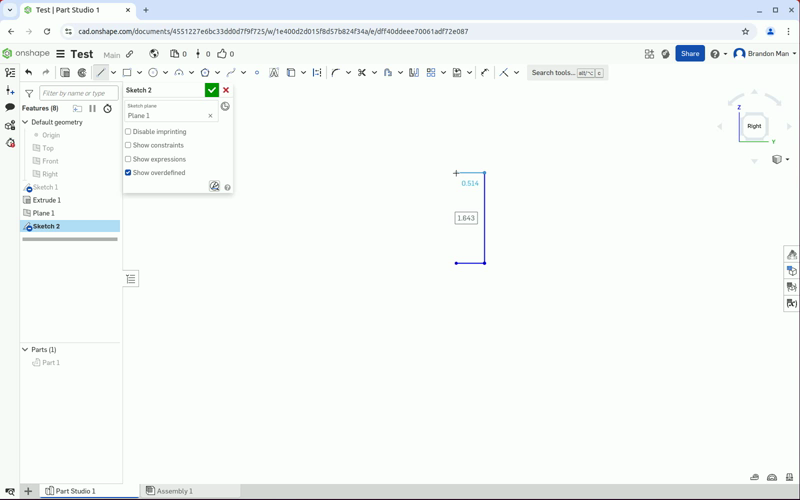
scroll(-6)
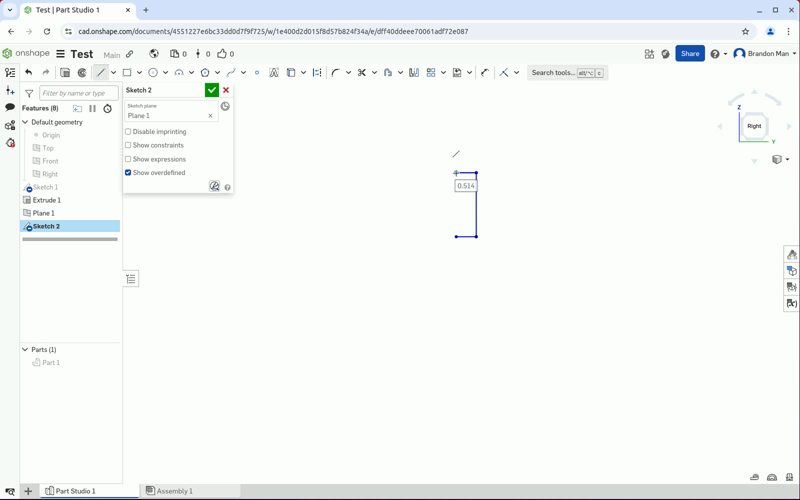
scroll(-6)
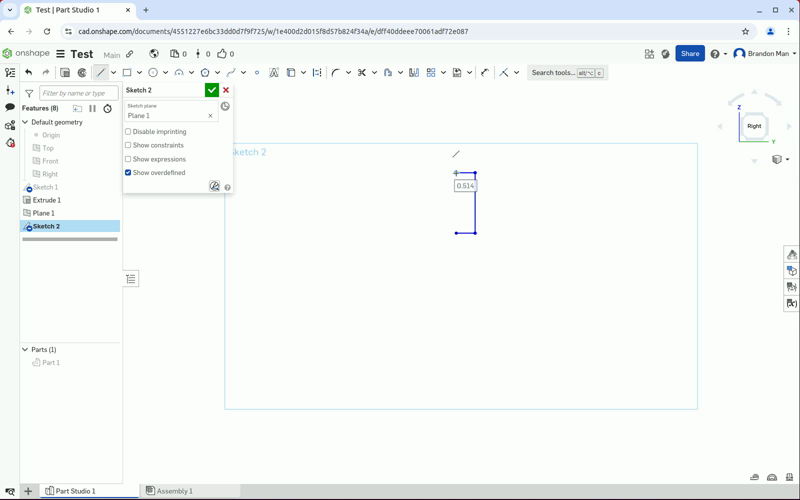
scroll(-6)
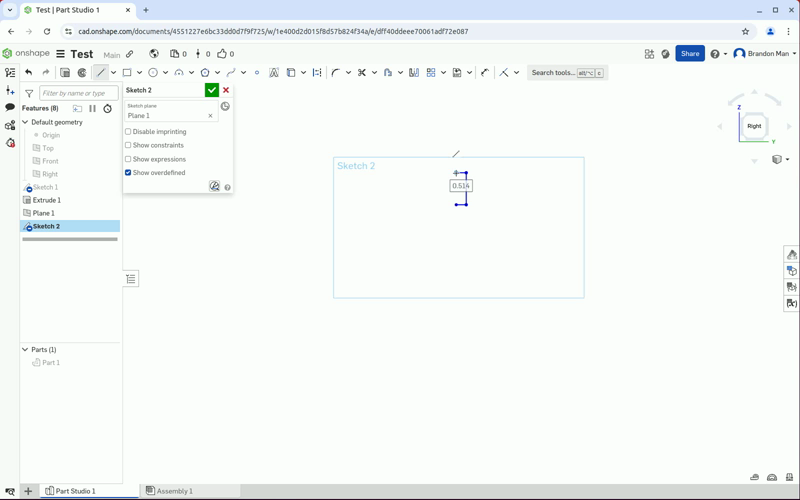
scroll(-6)
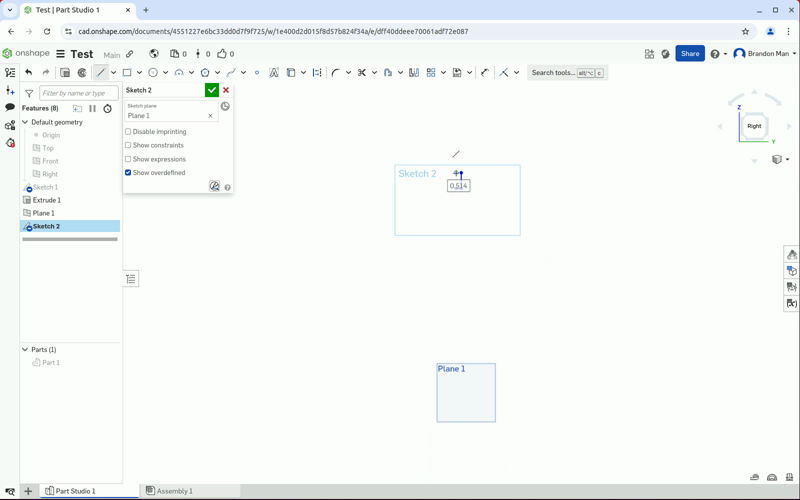
scroll(-6)
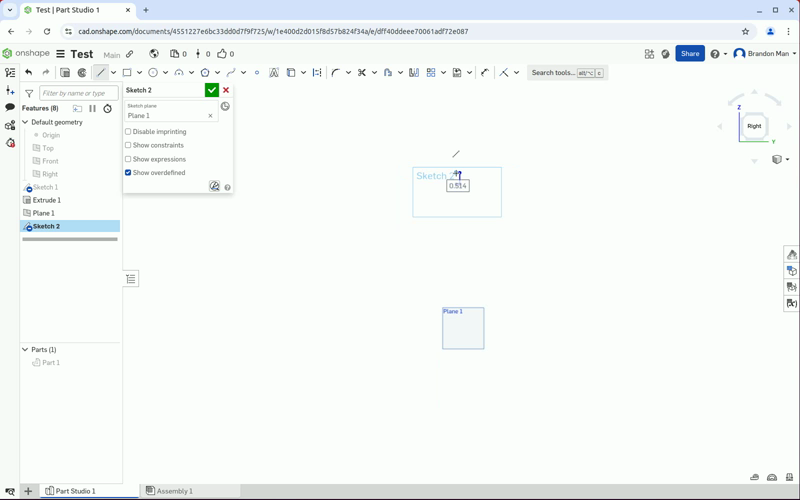
scroll(-6)
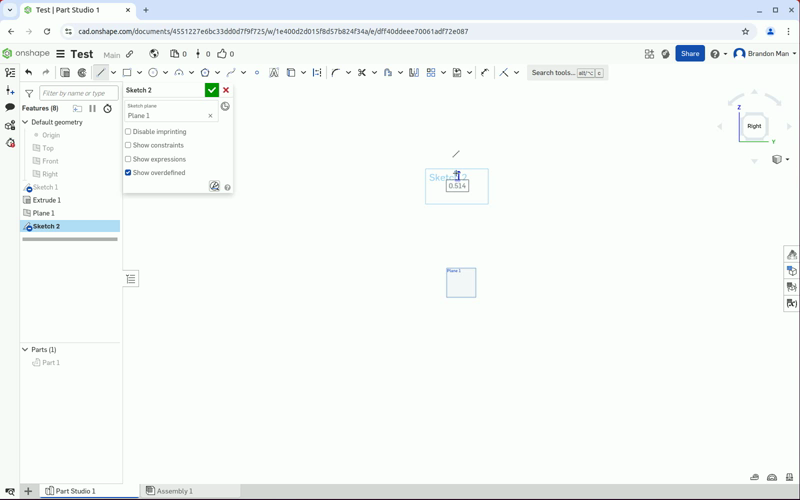
key_up(shift)
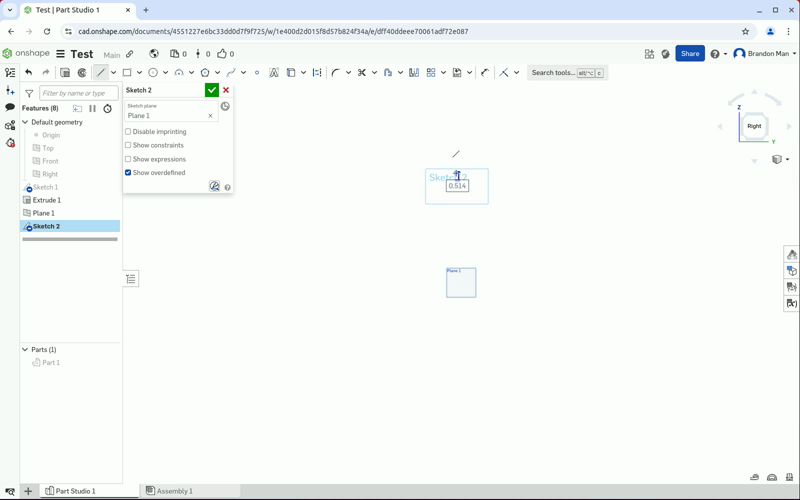
mouse_move(486, 172)
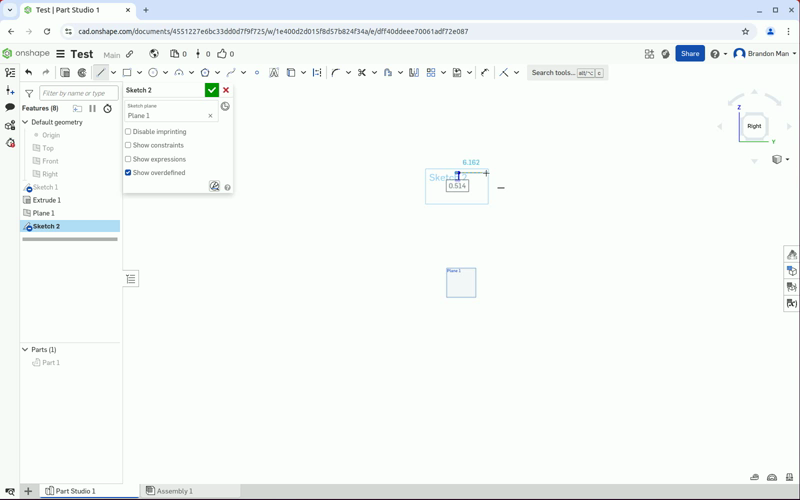
key_down(shift)
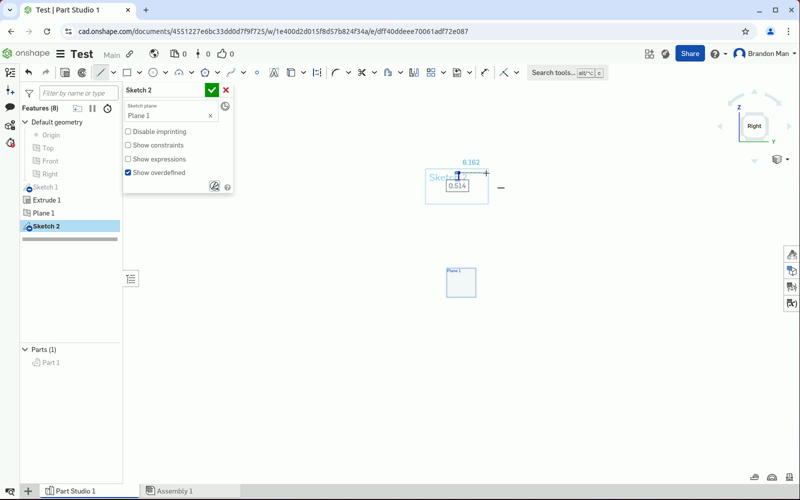
mouse_move(456, 180)
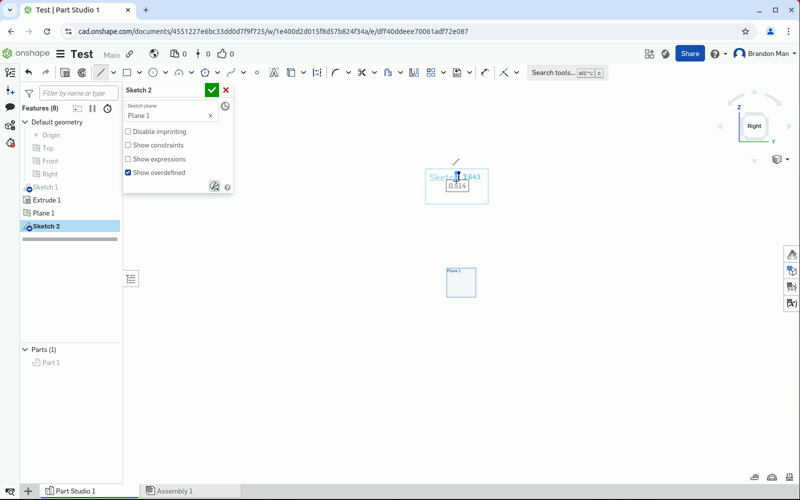
scroll(6)
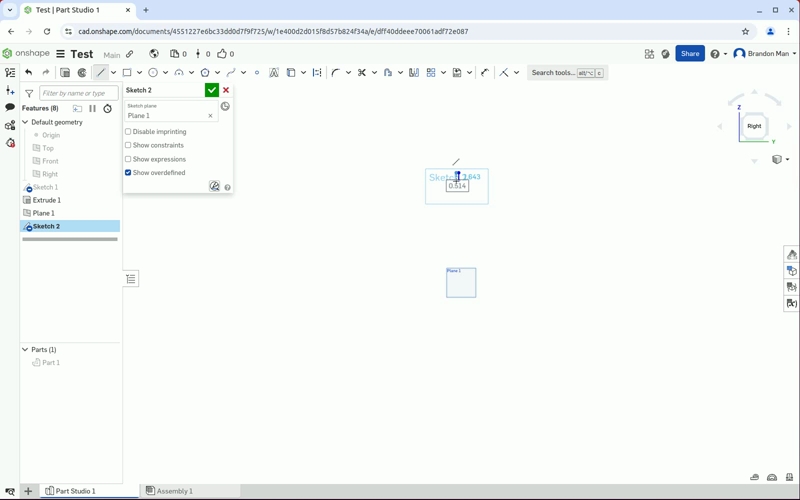
scroll(6)
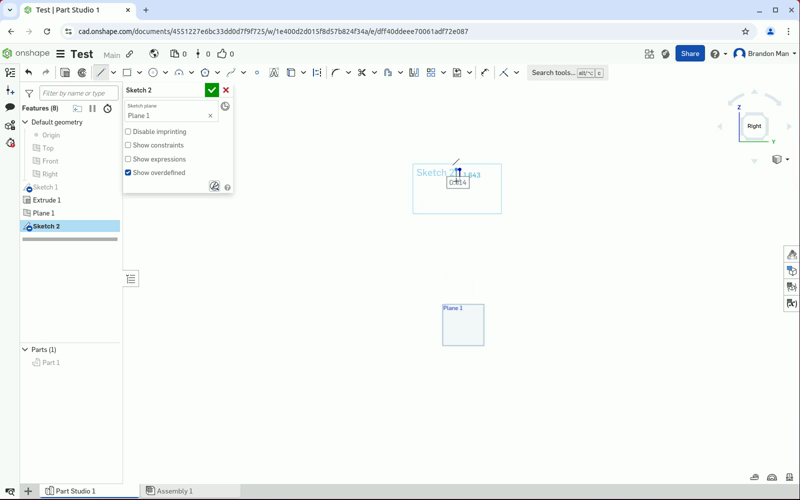
scroll(6)
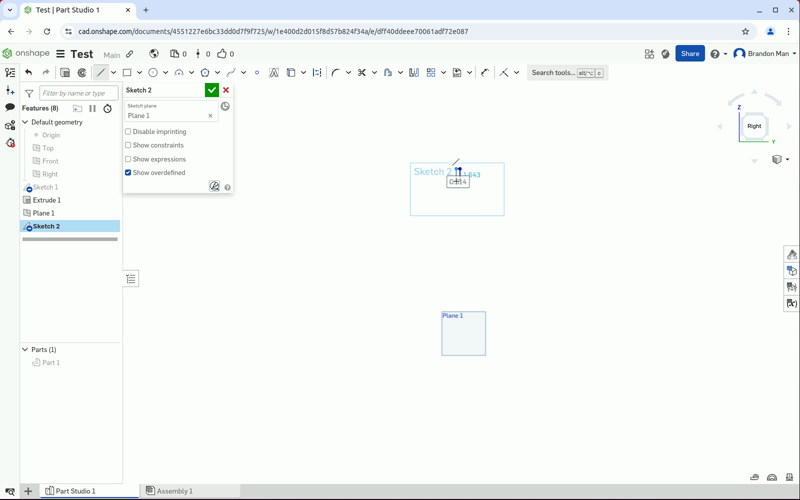
scroll(6)
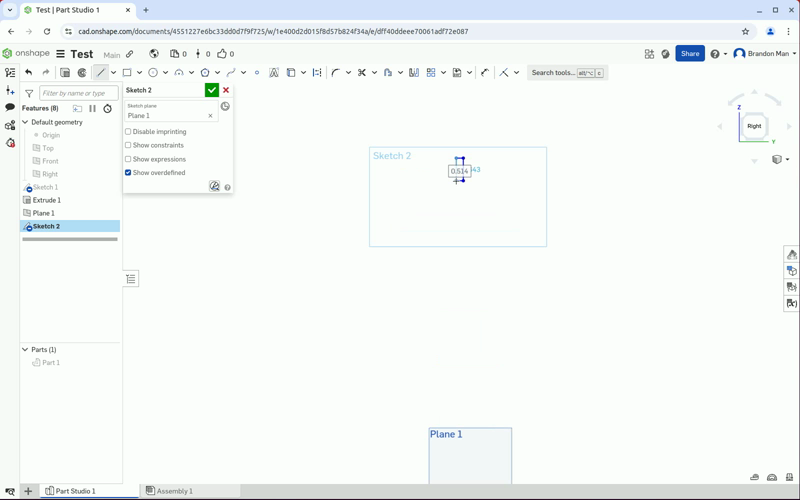
scroll(6)
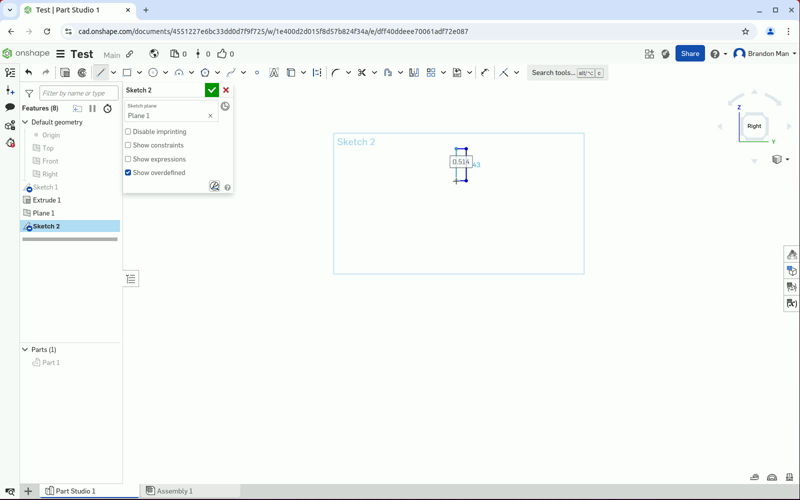
scroll(6)
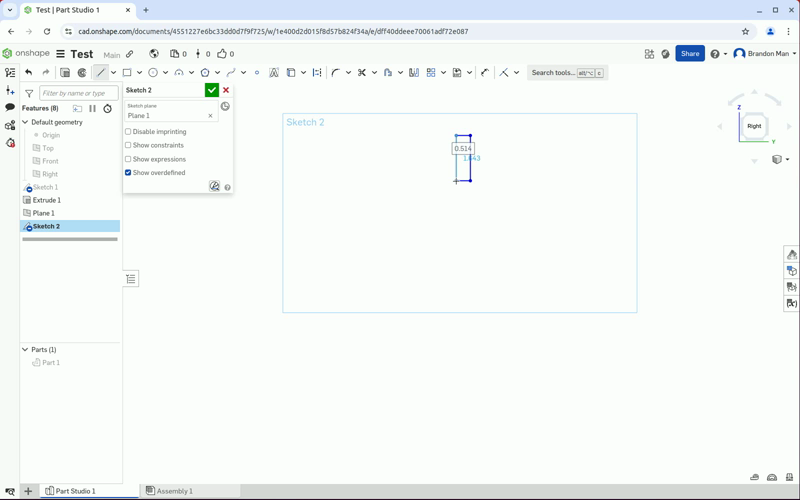
scroll(6)
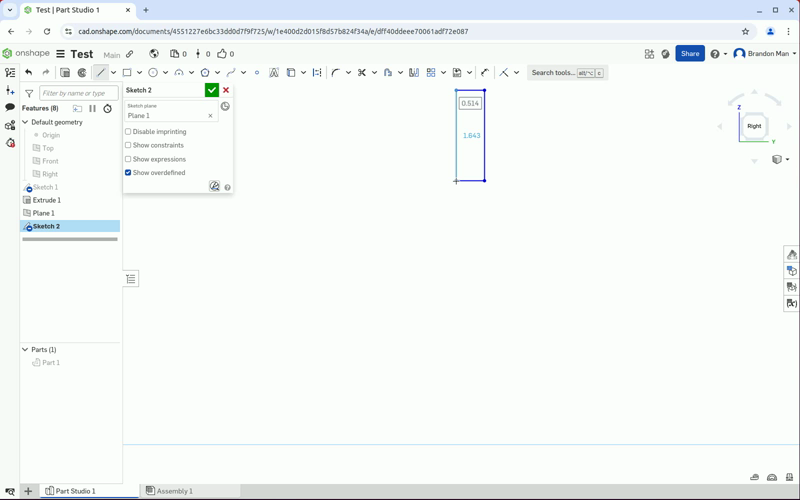
key_up(shift)
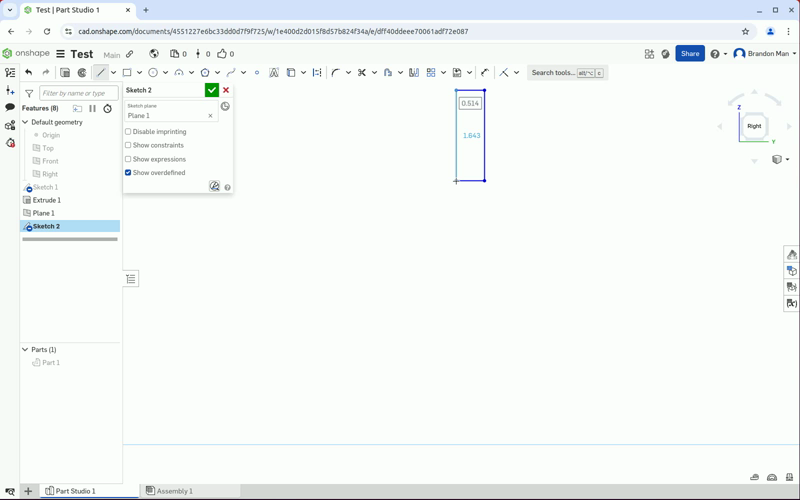
click(456, 180)
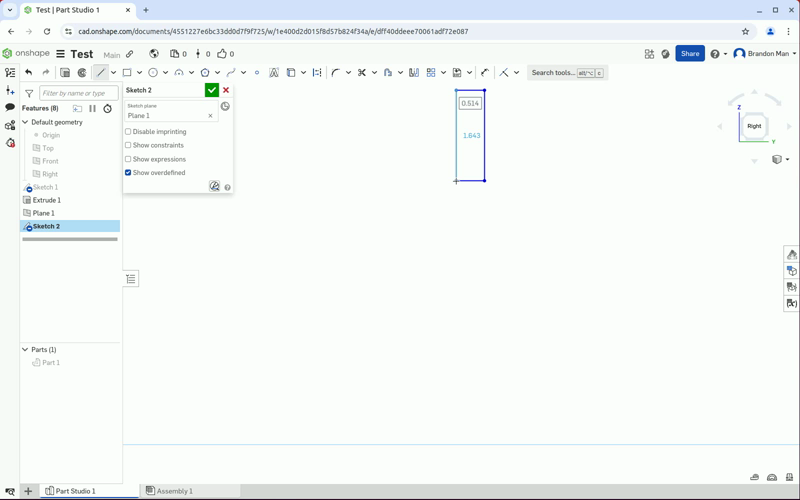
scroll(-6)
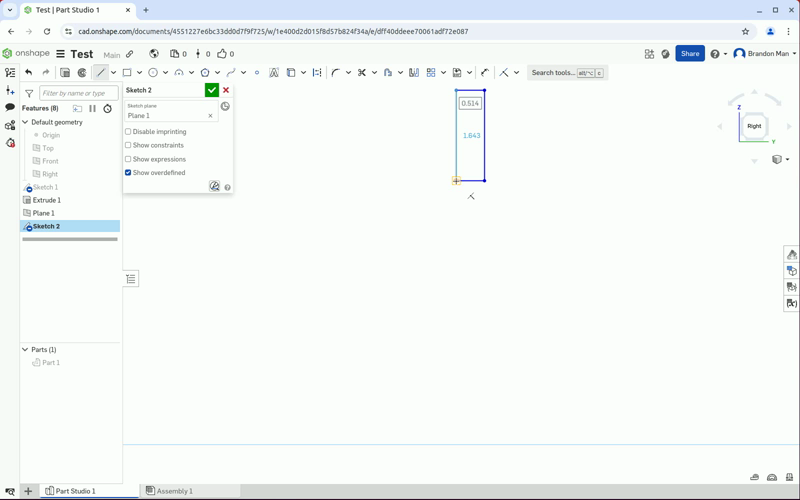
scroll(-6)
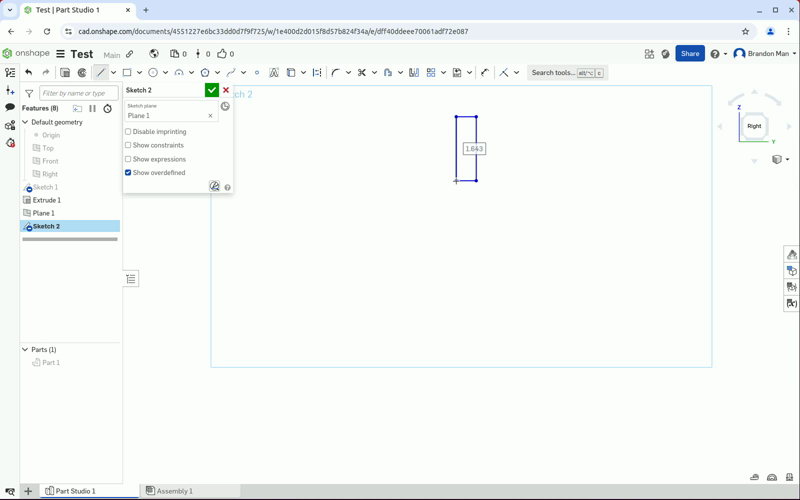
scroll(-6)
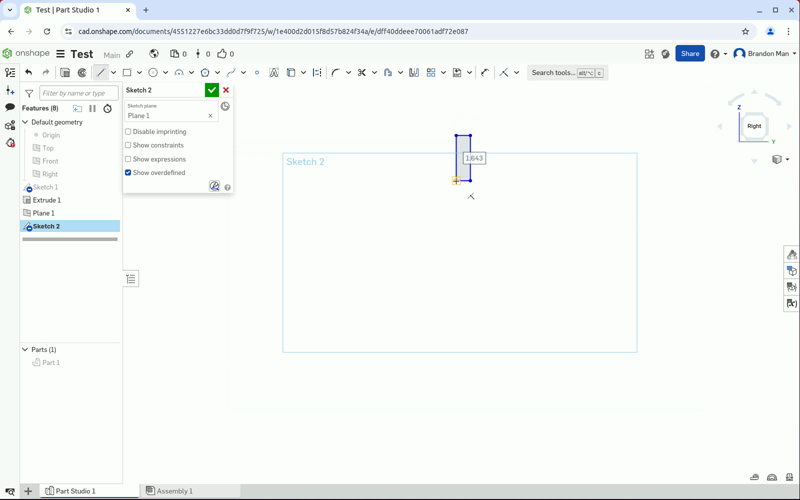
scroll(-6)
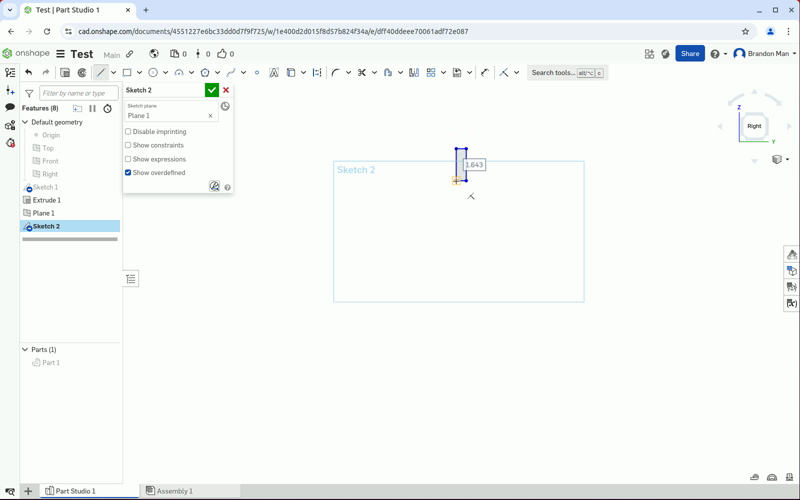
scroll(-6)
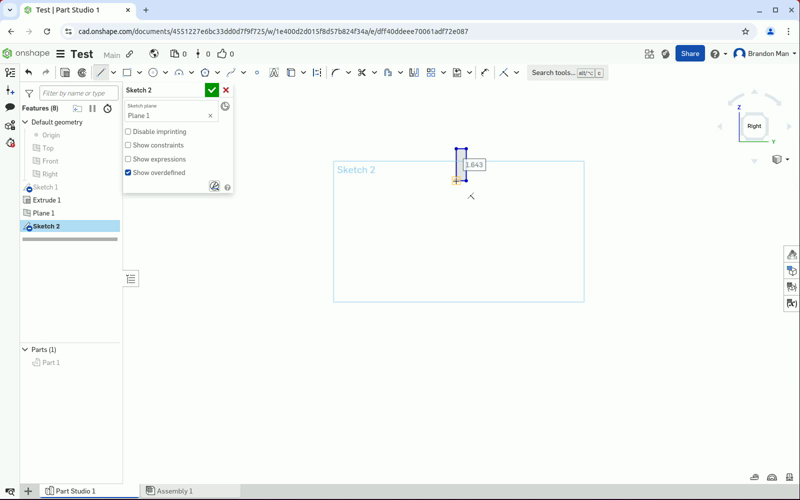
scroll(-6)
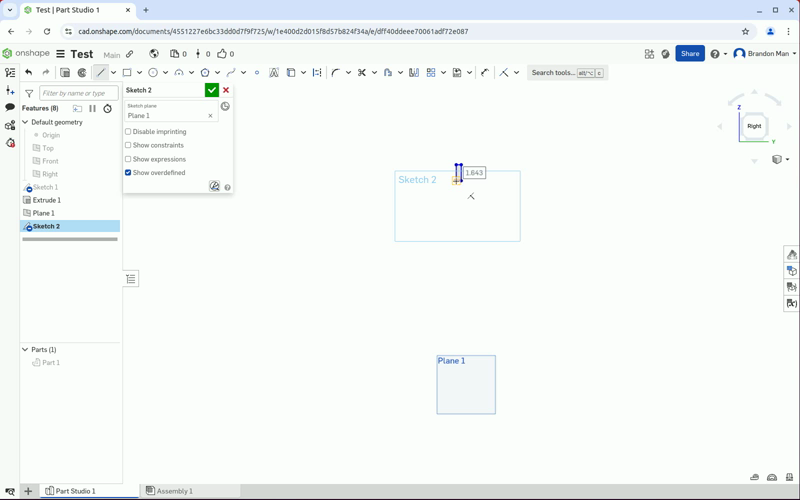
scroll(-6)
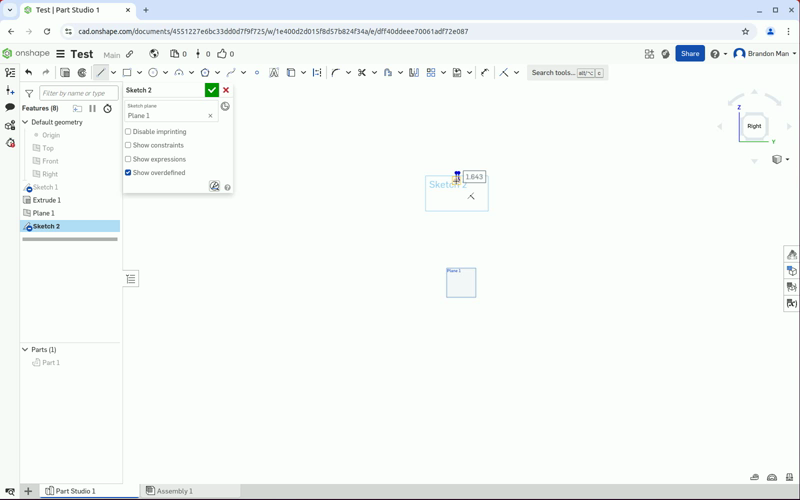
key(esc)
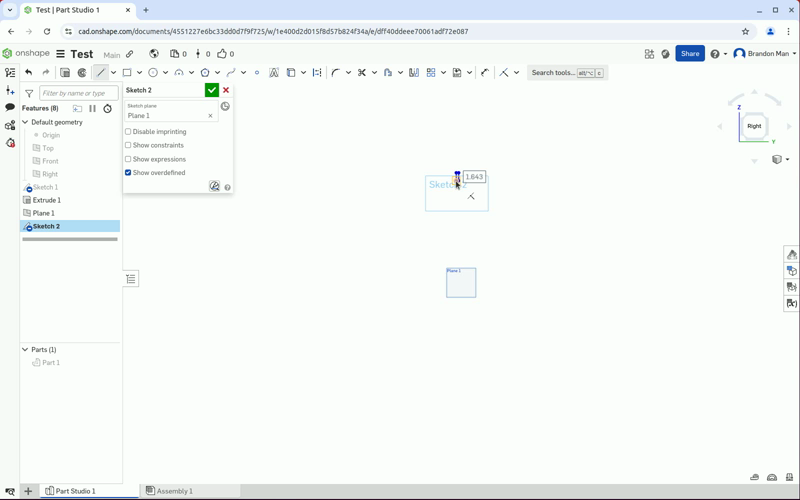
mouse_move(457, 176)
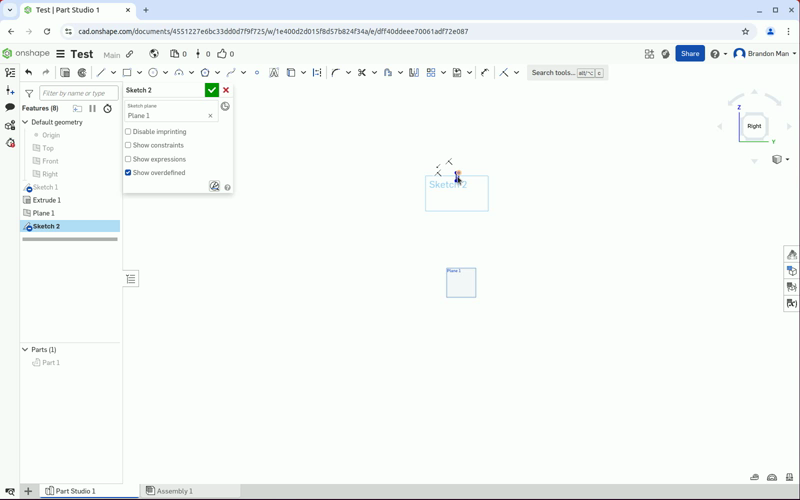
scroll(6)
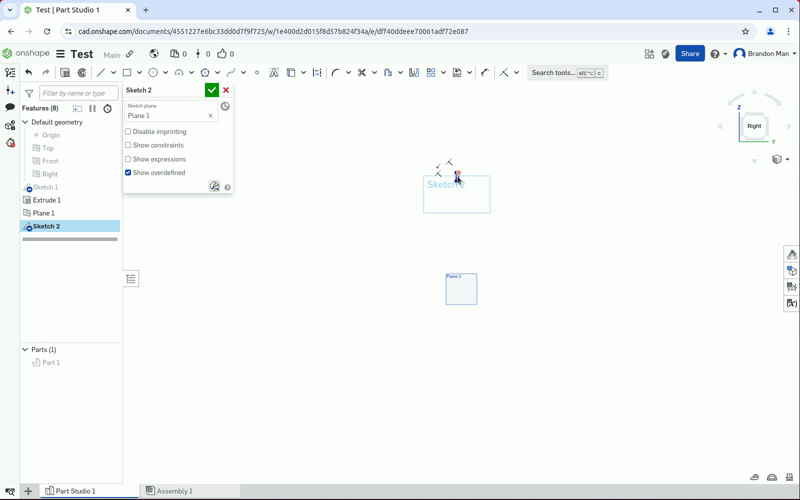
scroll(6)
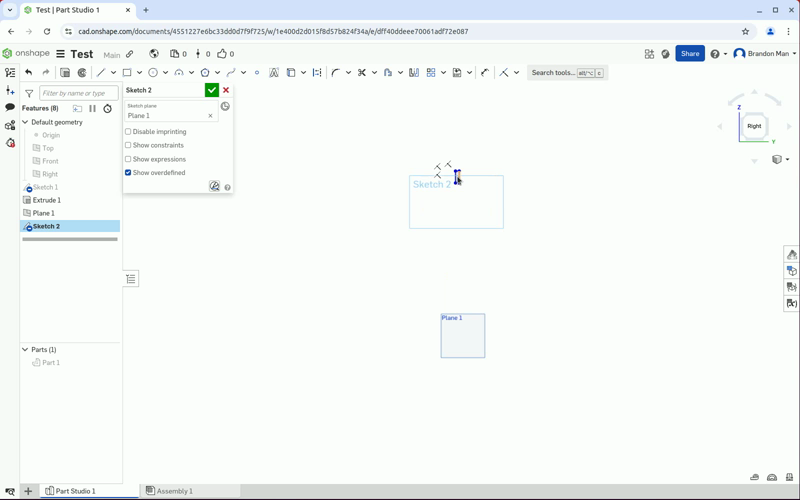
scroll(6)
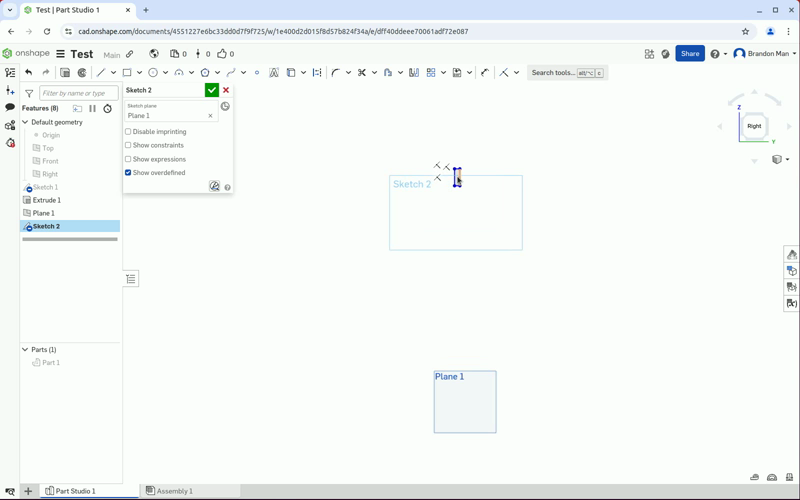
scroll(6)
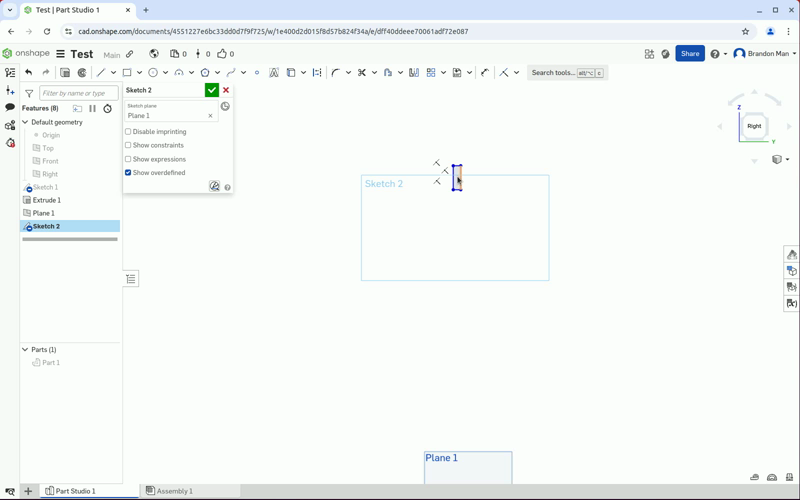
scroll(6)
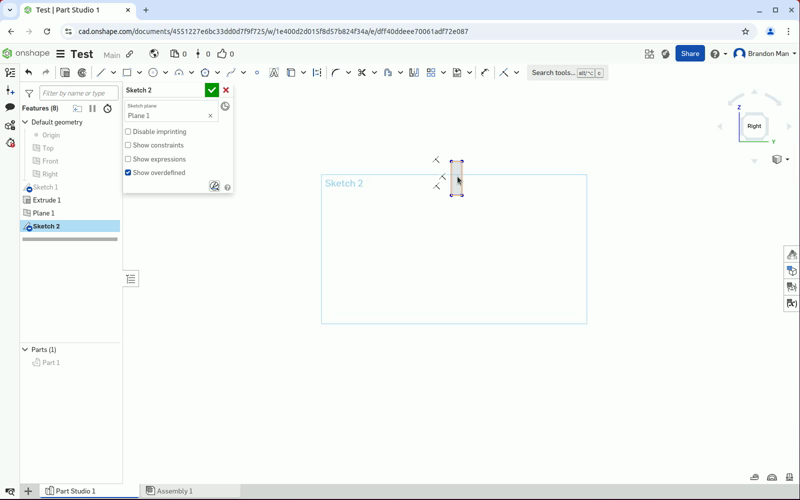
scroll(6)
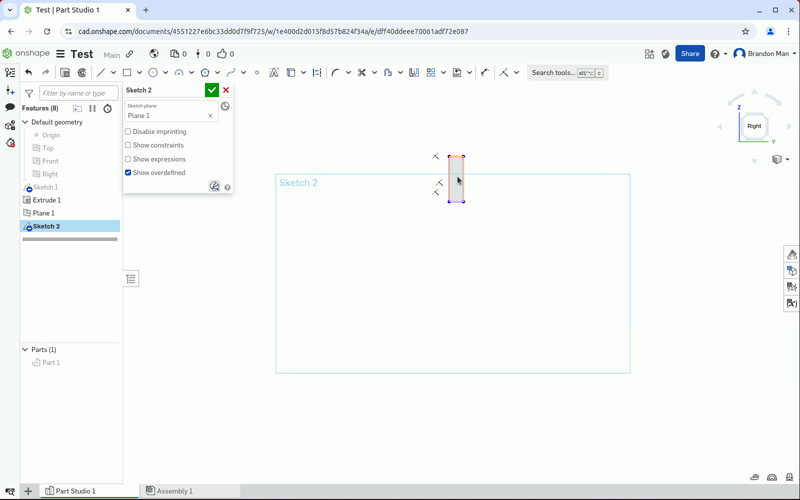
scroll(6)
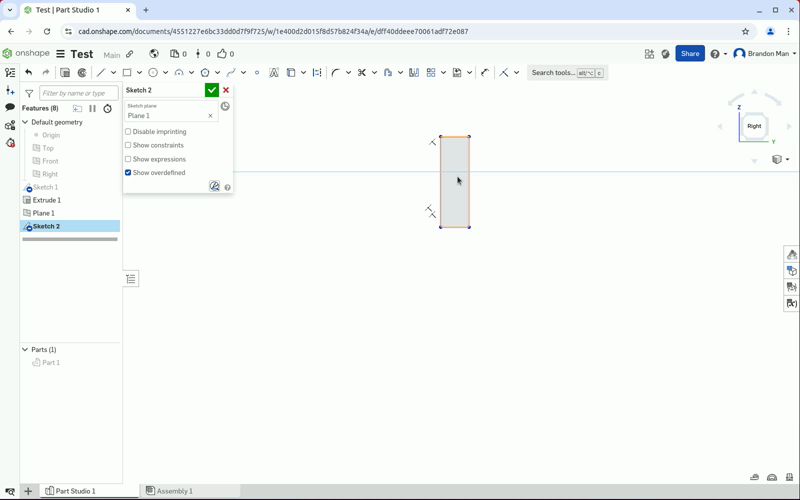
click(457, 176)
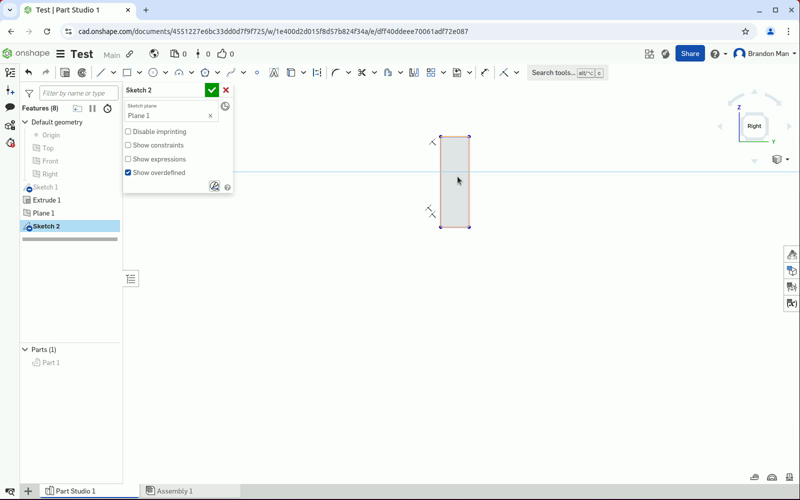
scroll(-6)
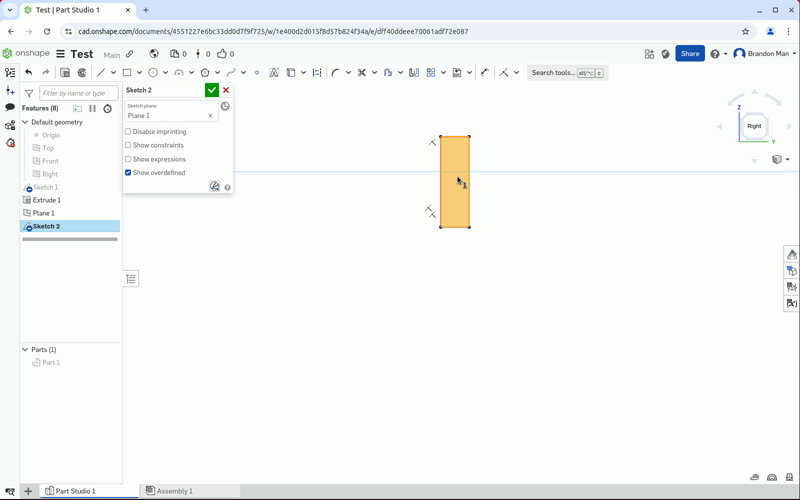
scroll(-6)
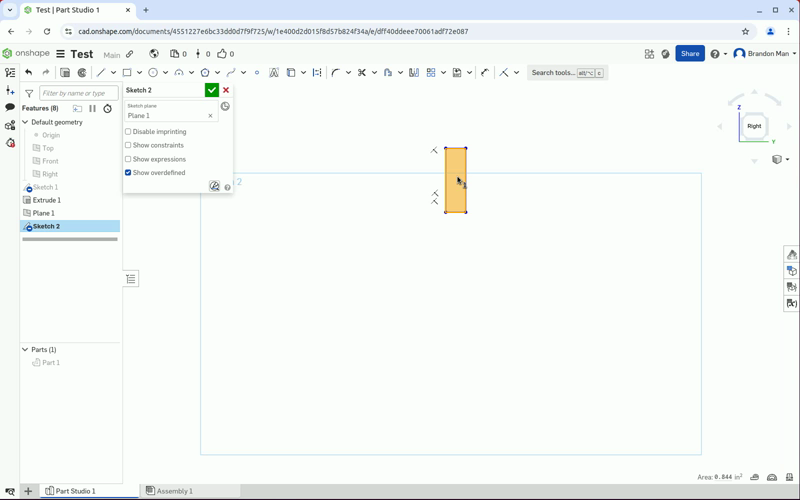
scroll(-6)
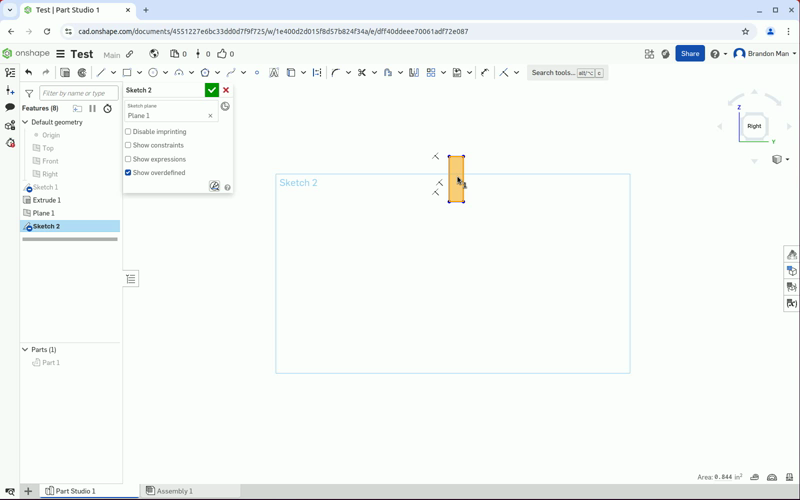
scroll(-6)
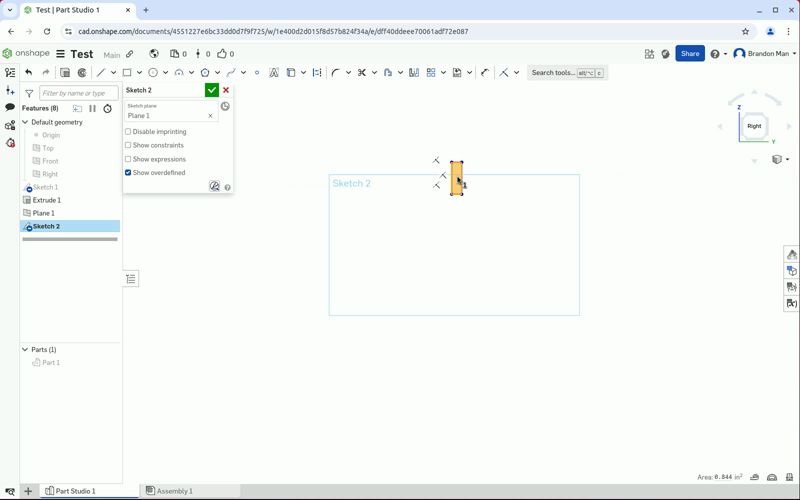
scroll(-6)
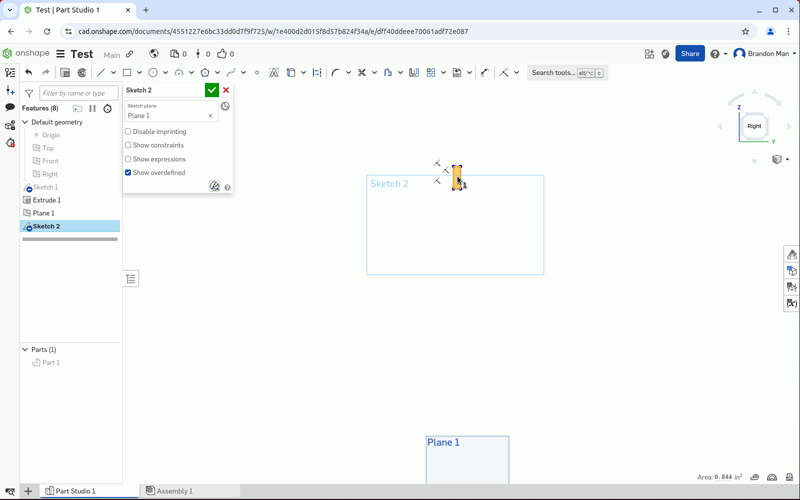
scroll(-6)
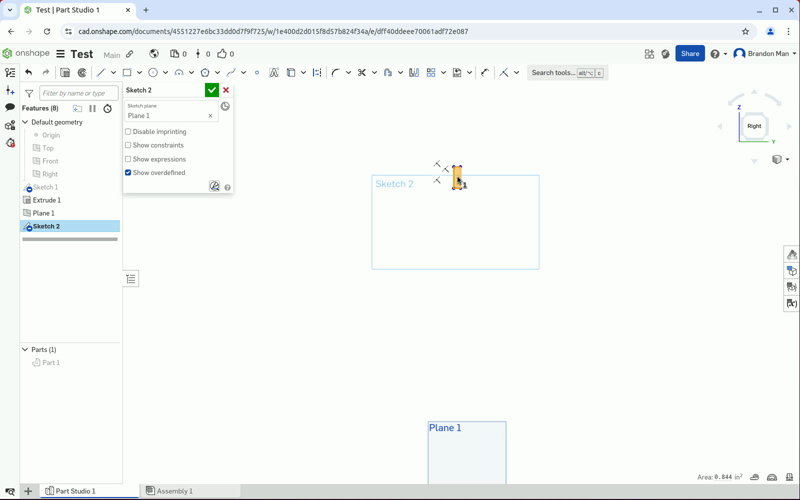
scroll(-6)
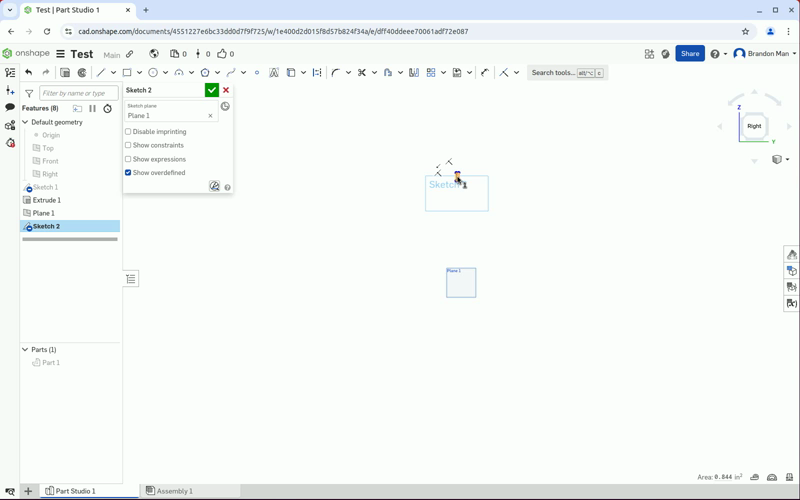
mouse_move(73, 352)
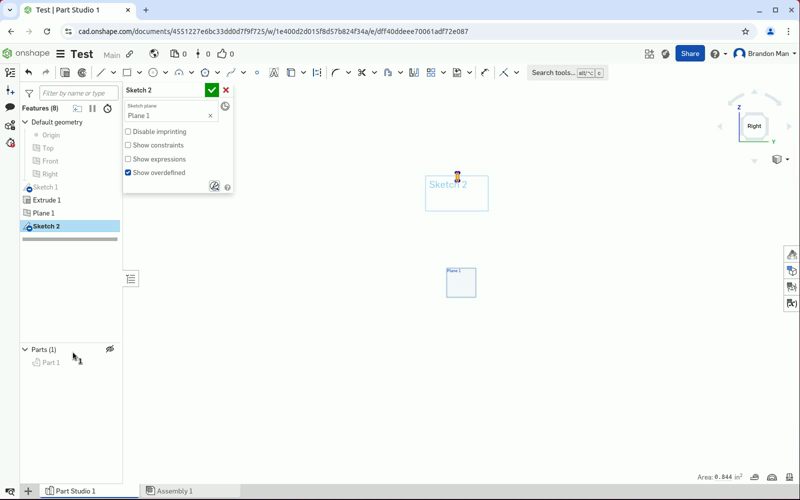
key(shift+y)
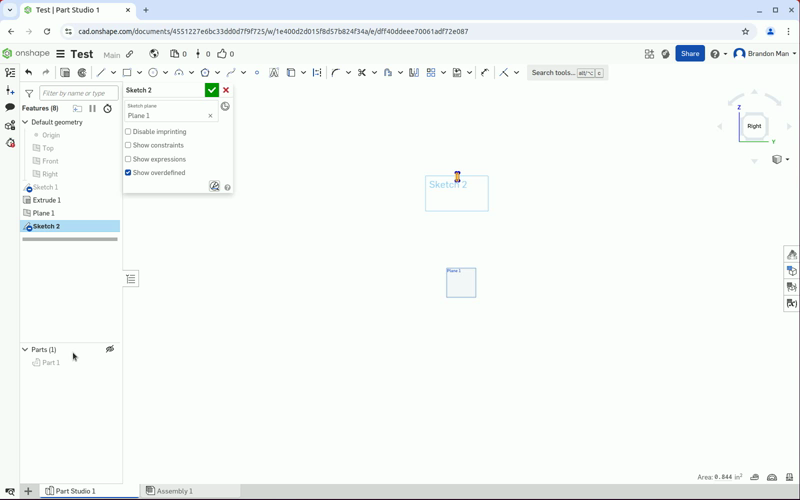
key(shift+e)
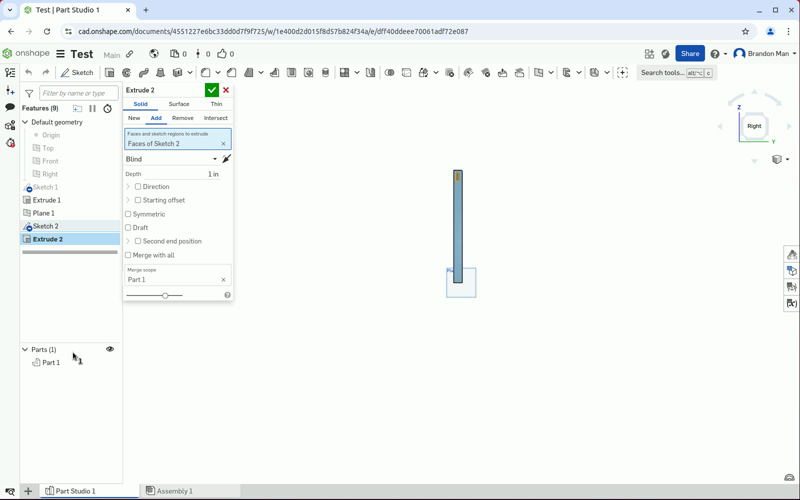
mouse_move(143, 106)
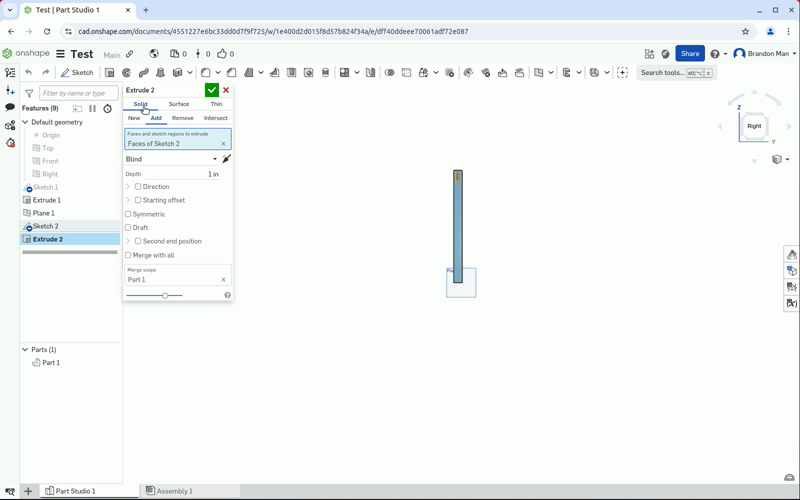
click(143, 106)
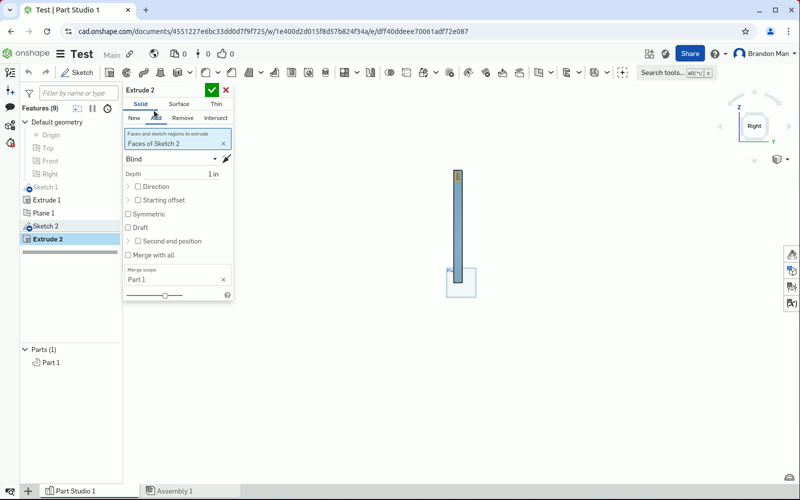
mouse_move(186, 120)
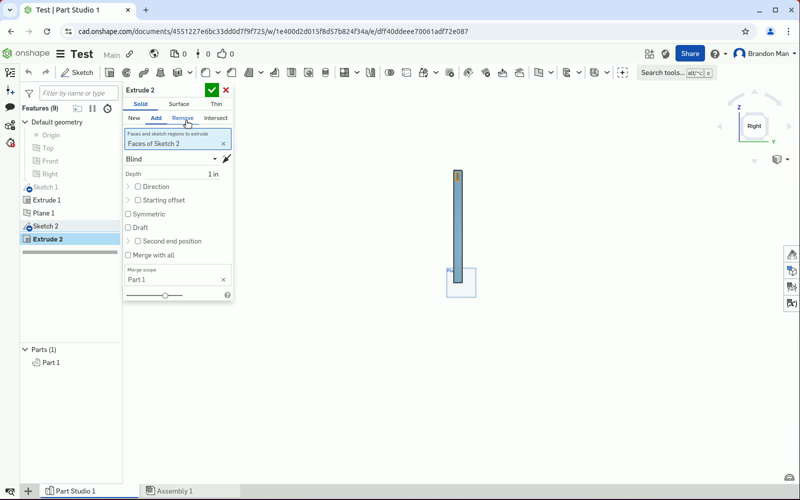
click(186, 120)
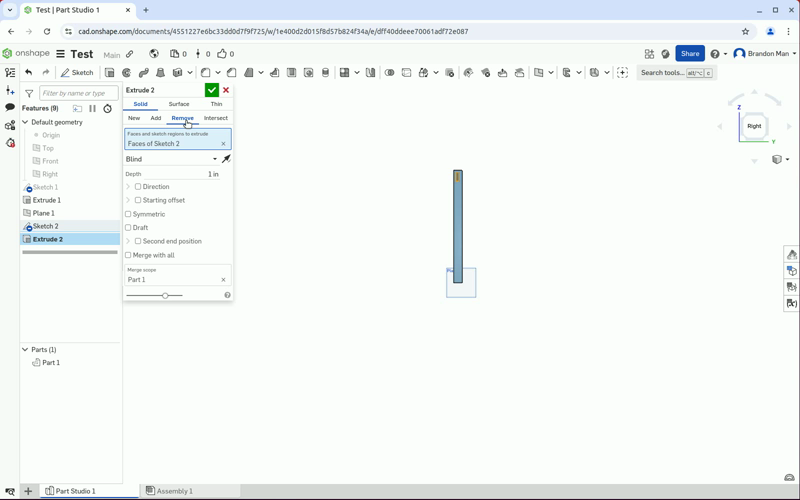
key(tab, 4)
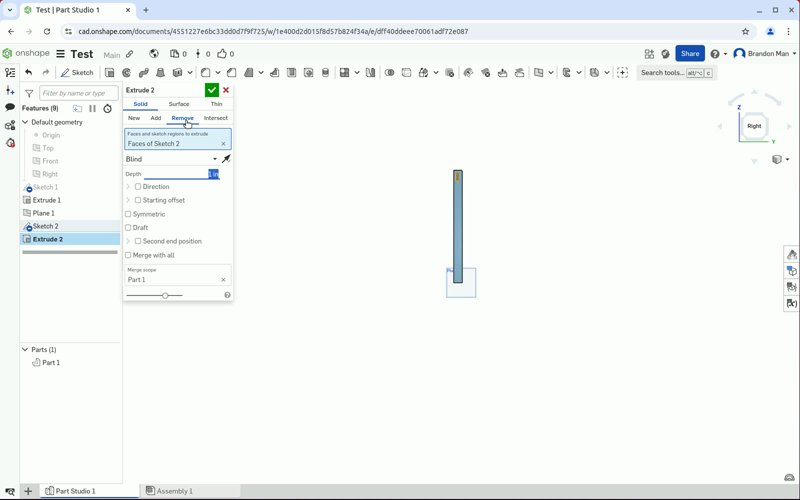
text(0.481)
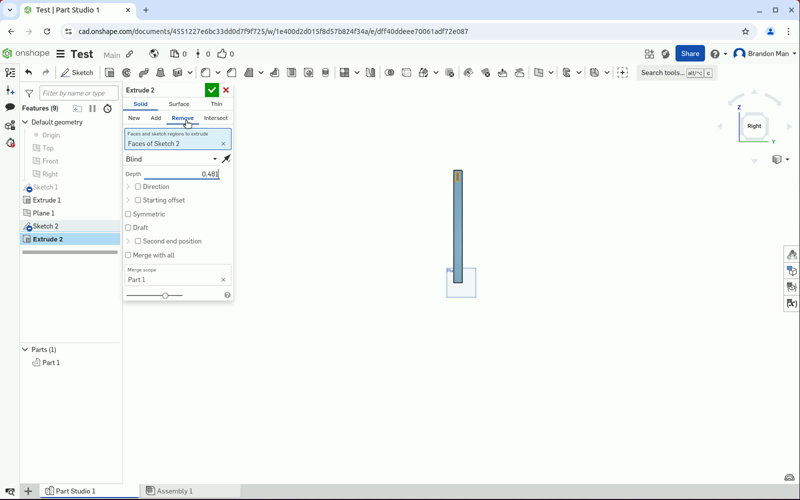
key(tab, 6)
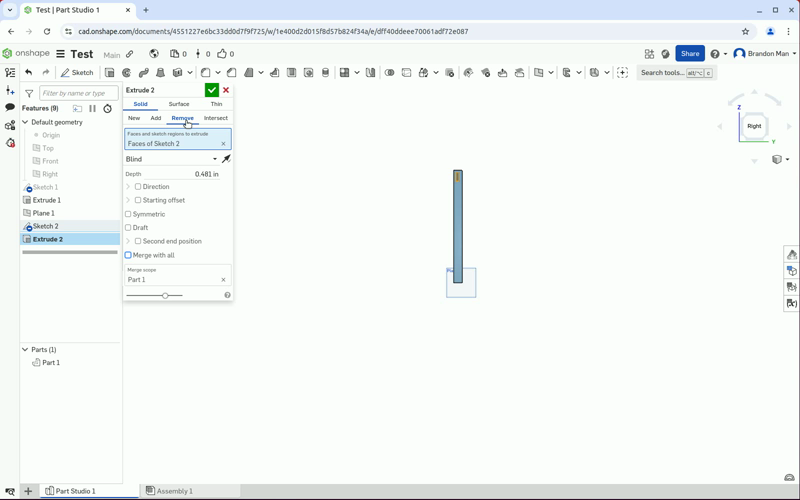
key(space)
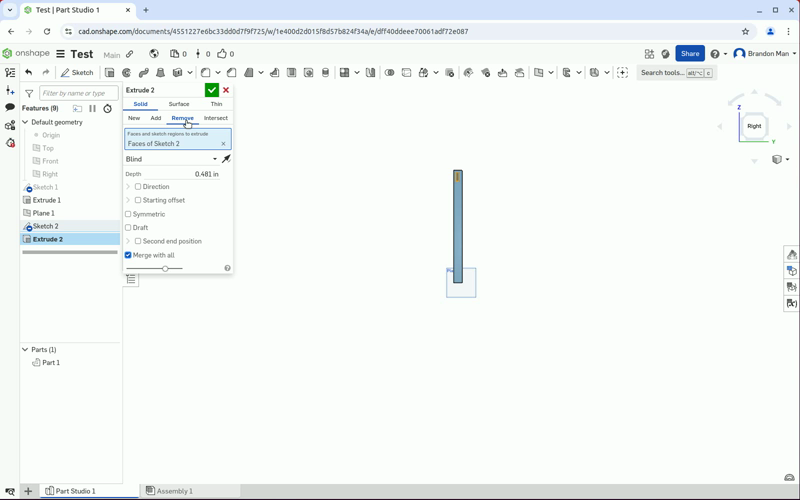
key(enter)
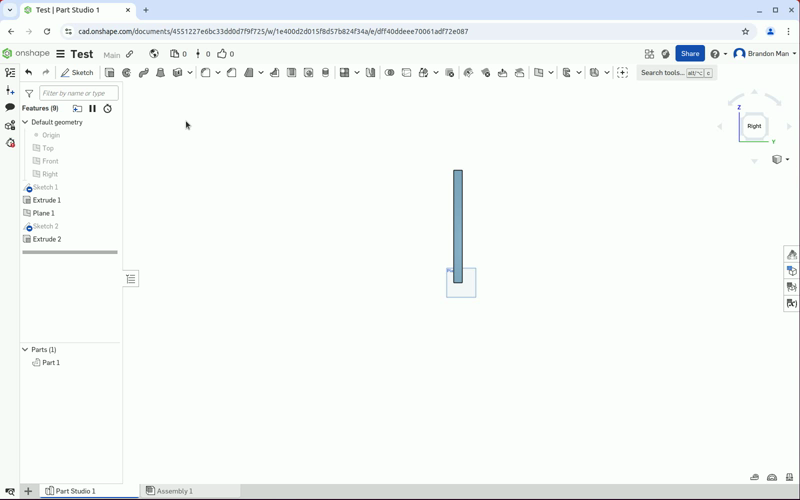
key(shift+h)
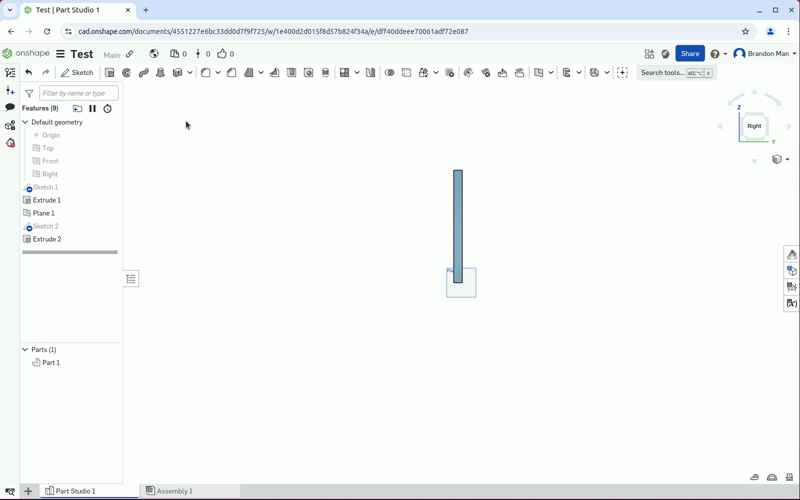
key(shift+h)
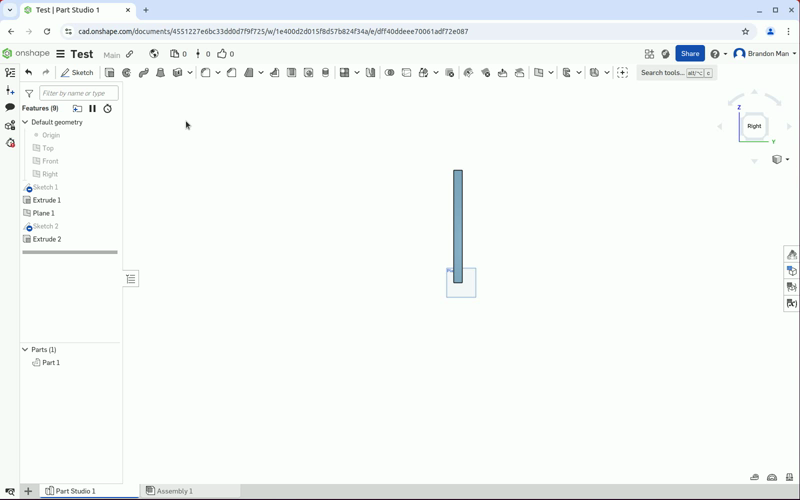
mouse_move(73, 189)
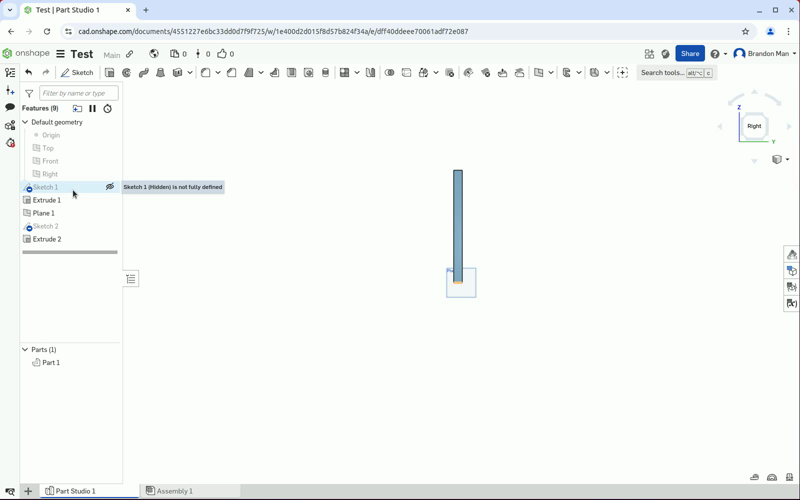
click(73, 189)
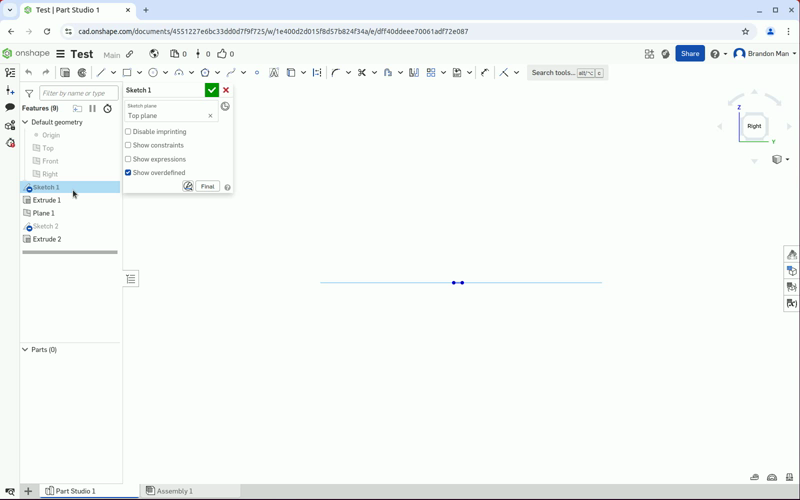
mouse_move(229, 92)
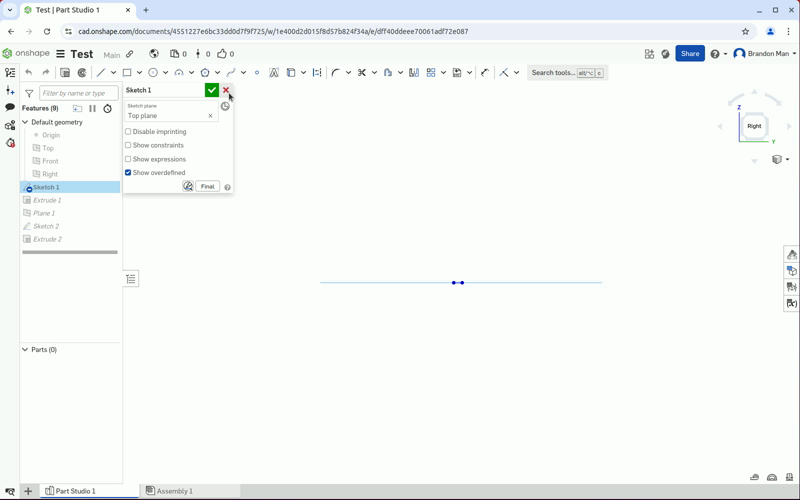
click(229, 92)
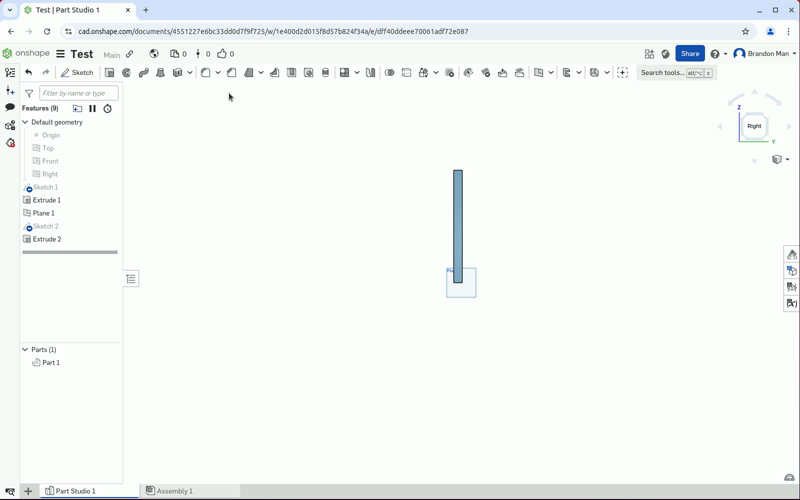
mouse_move(73, 352)
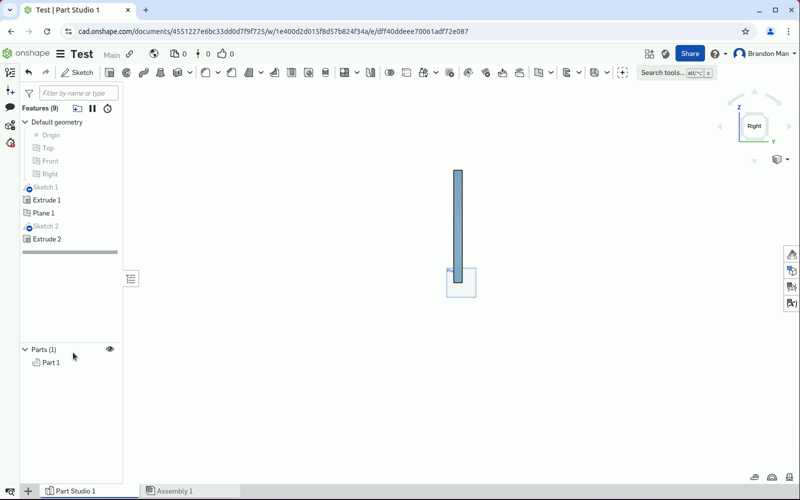
key(y)
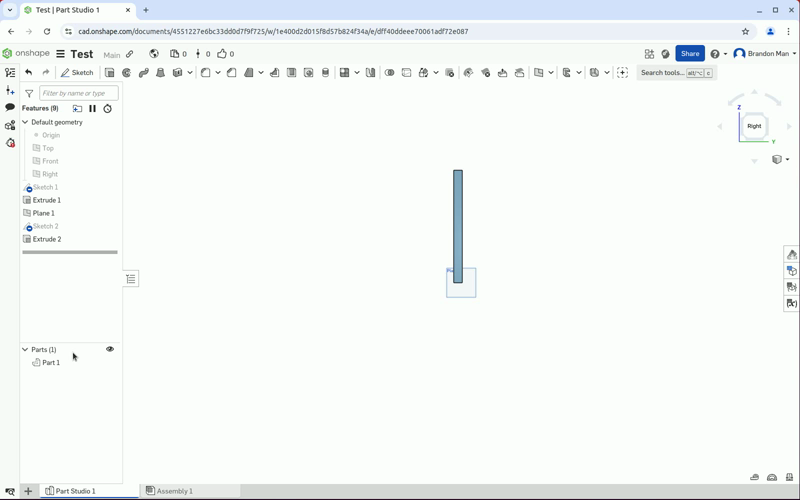
key(shift+p)
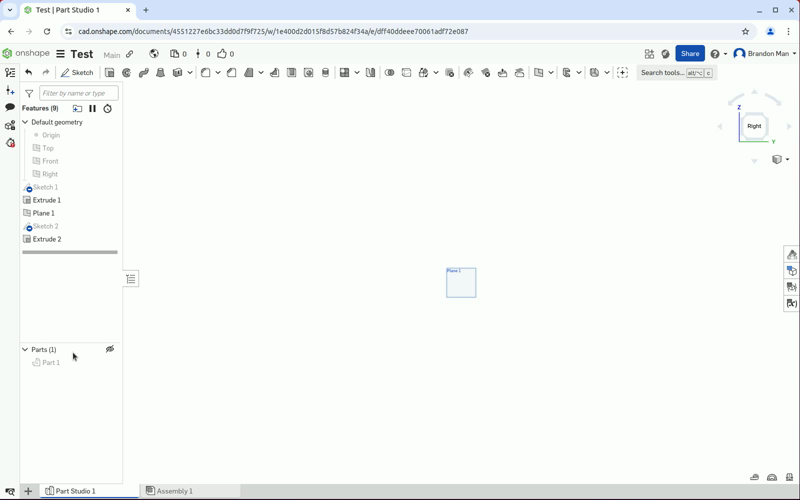
key(space)
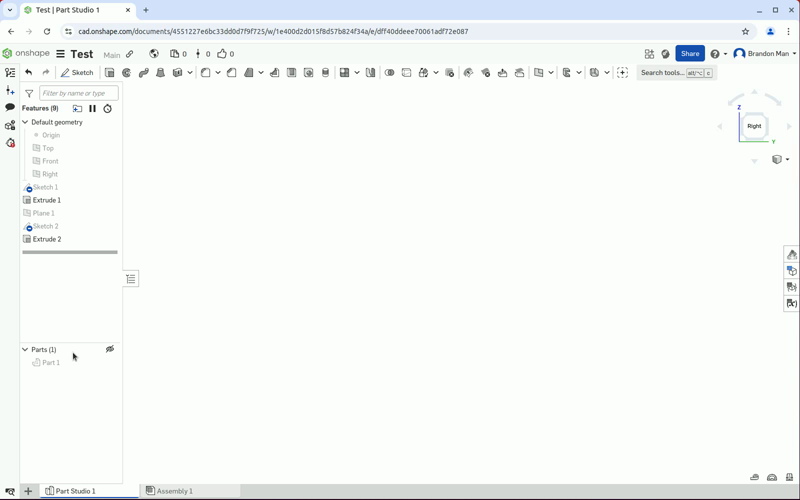
key_down(shift)
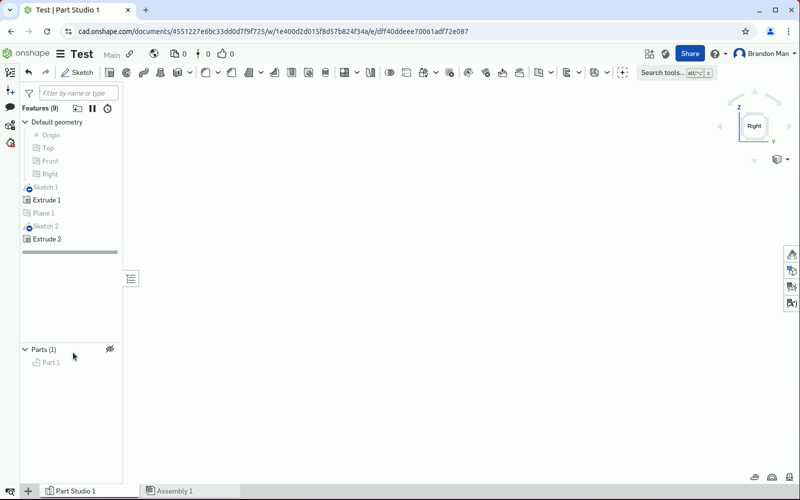
key(right)
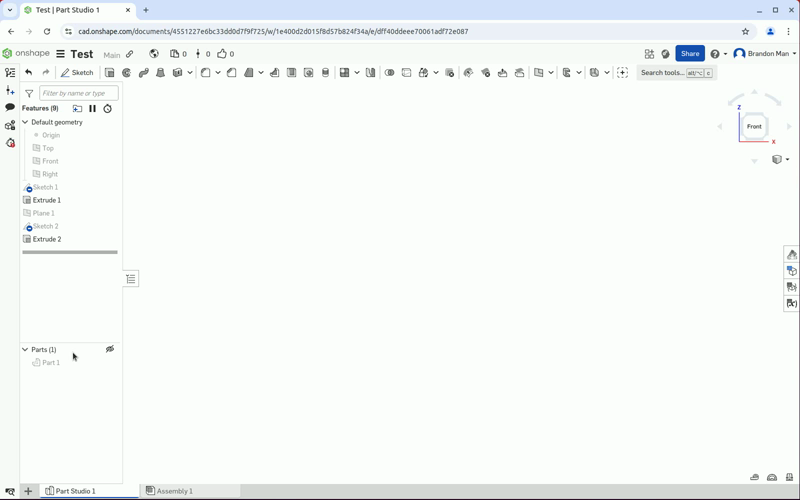
key_up(shift)
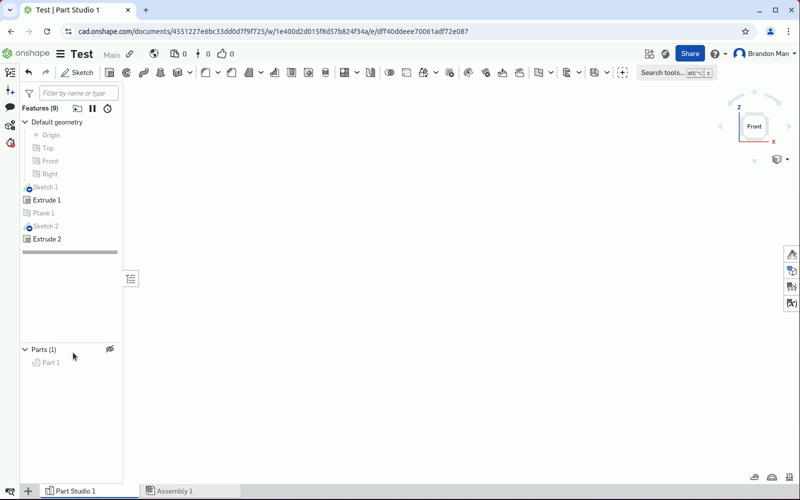
mouse_move(73, 352)
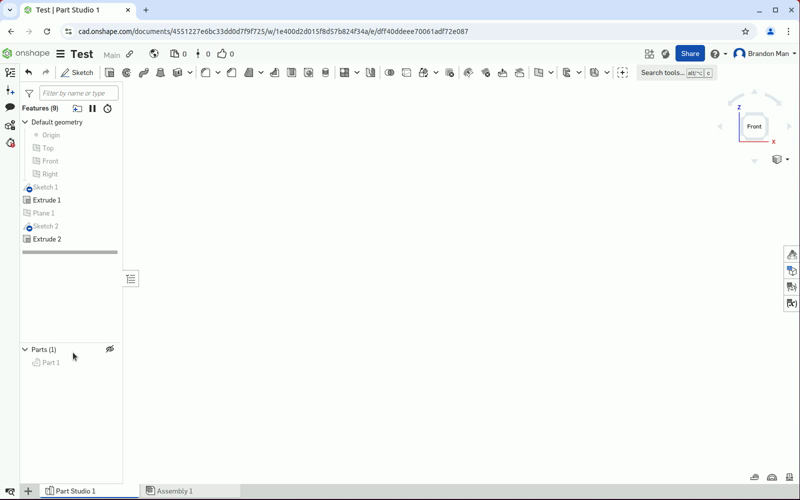
key(shift+y)
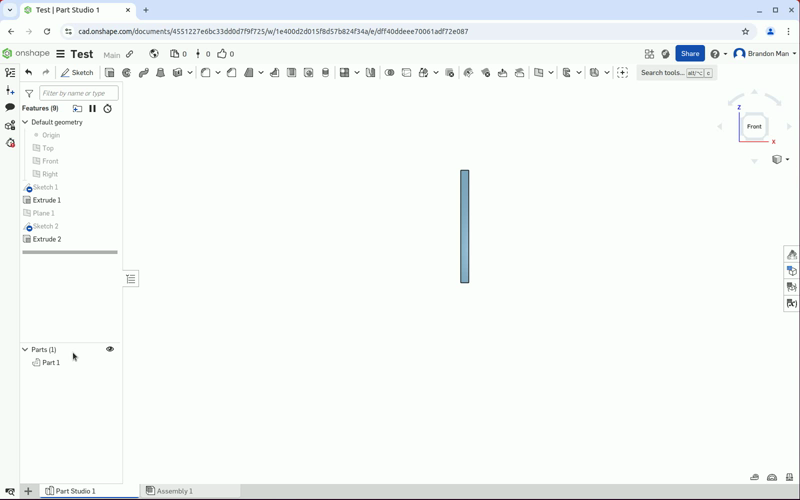
mouse_move(541, 75)
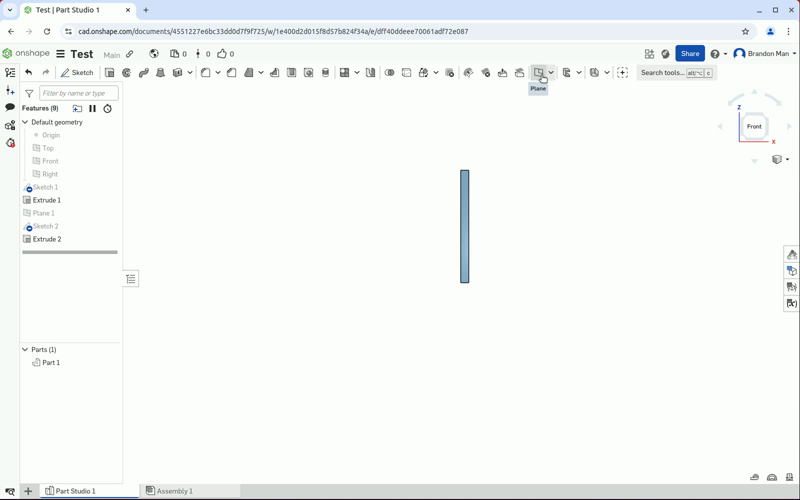
click(541, 75)
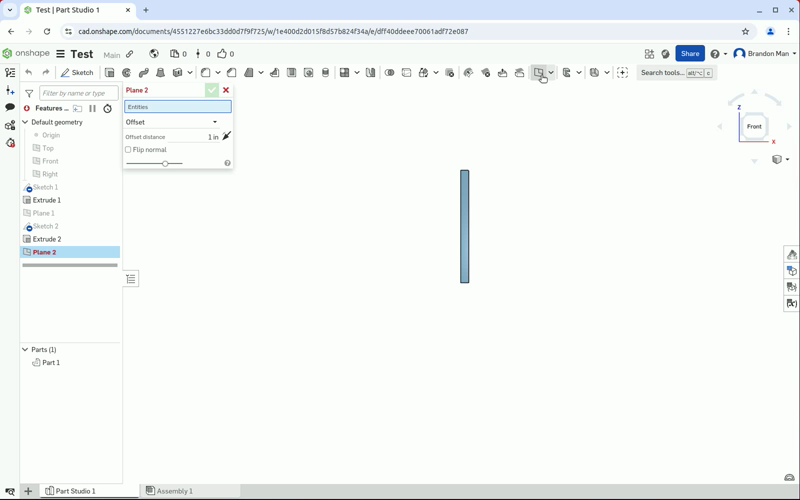
mouse_move(73, 163)
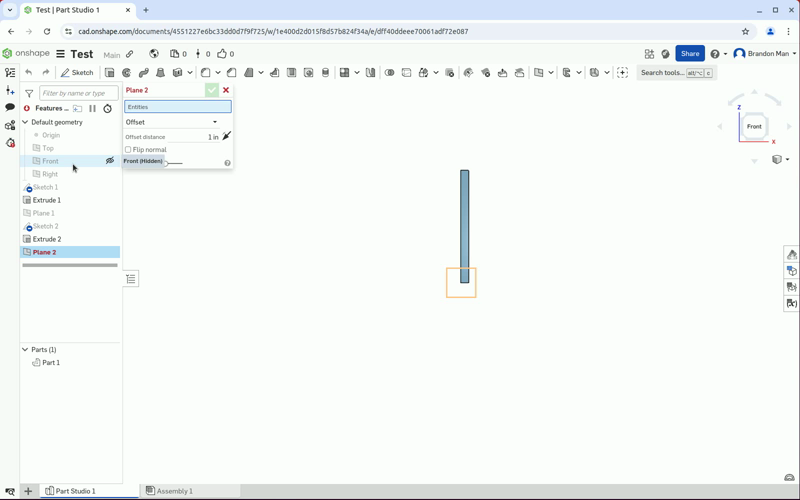
click(73, 163)
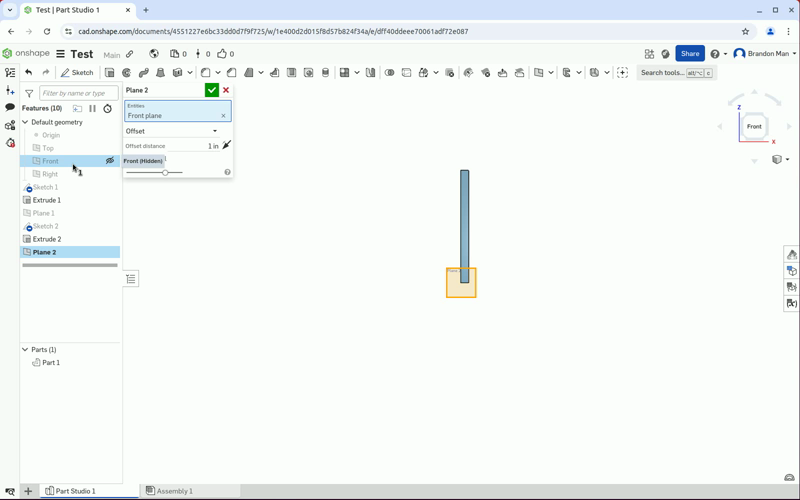
key(tab, 2)
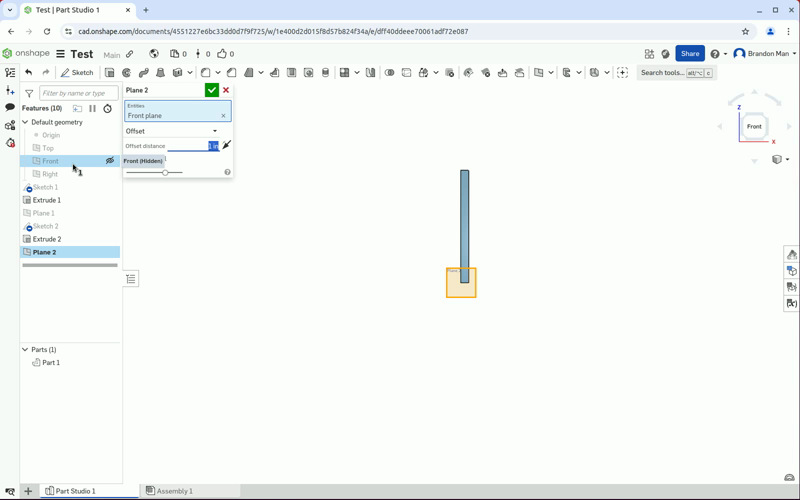
text(1.448)
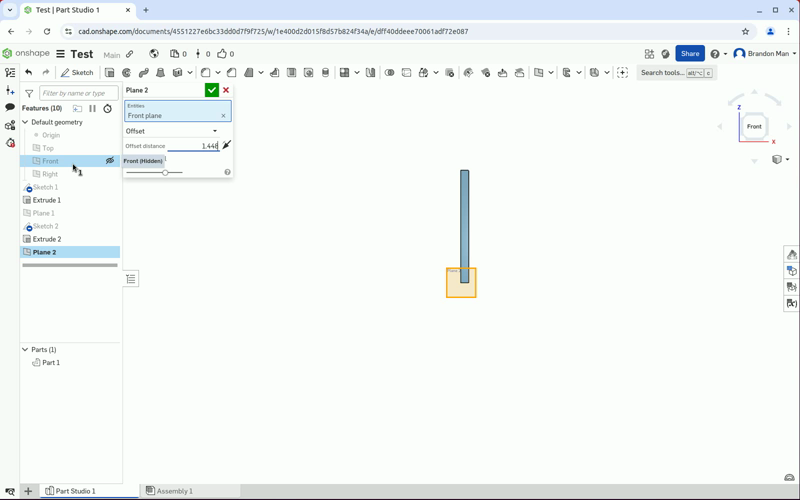
key(enter, 2)
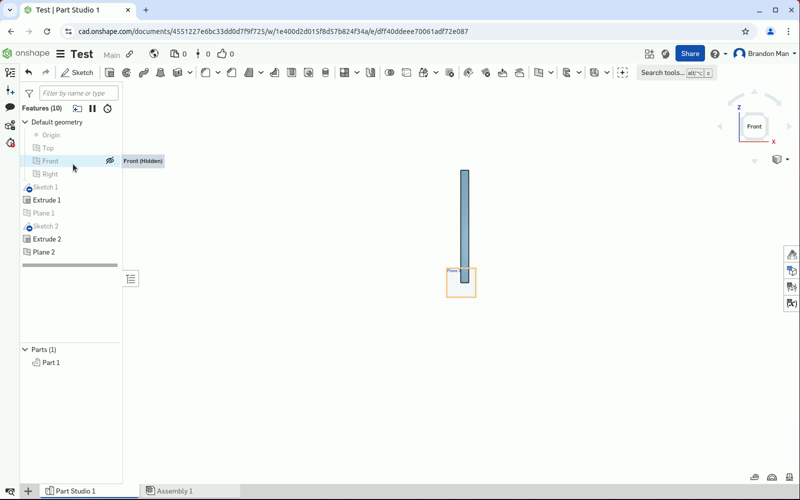
key(shift+s)
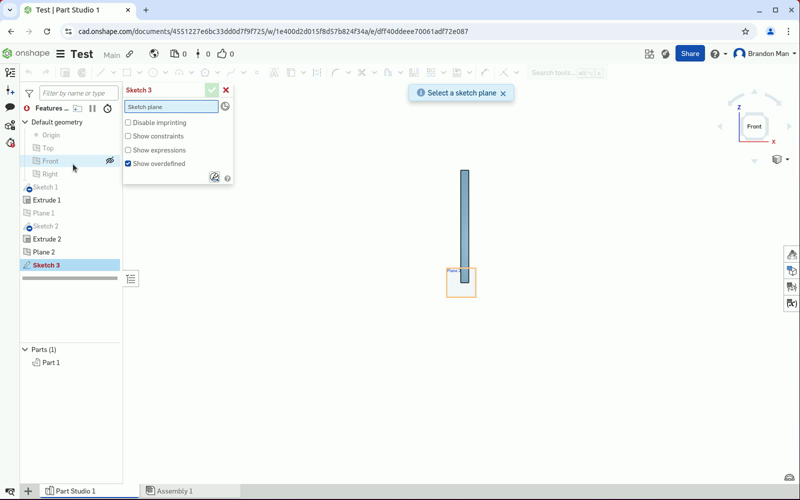
mouse_move(73, 254)
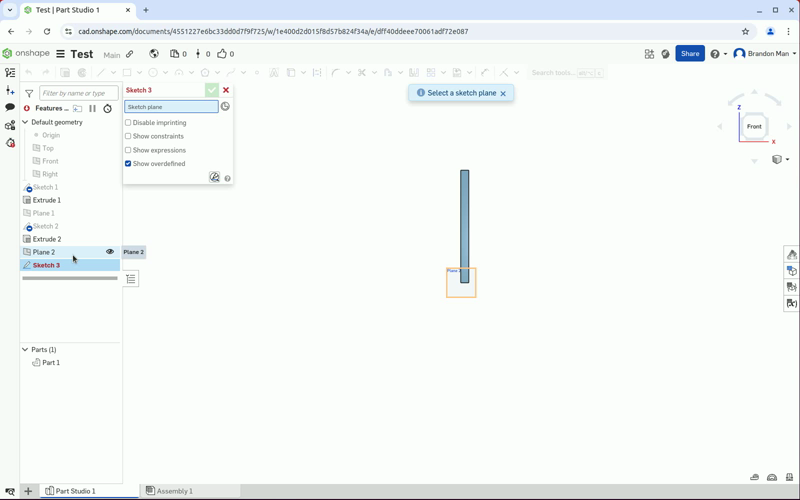
click(73, 254)
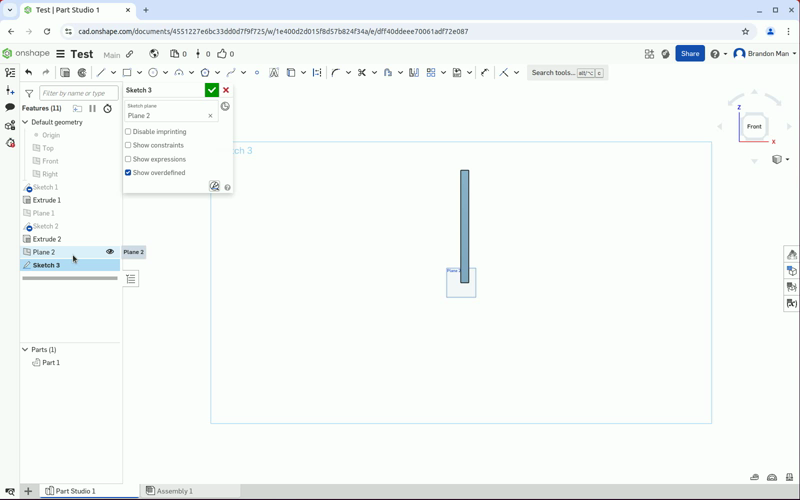
mouse_move(73, 352)
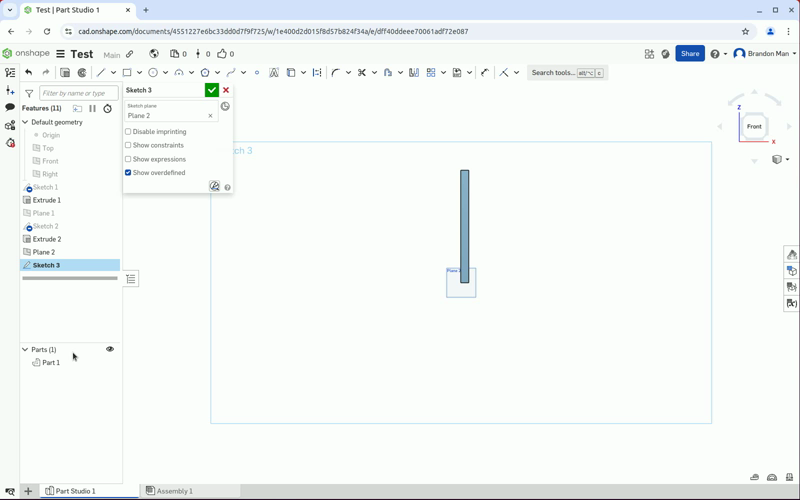
key(y)
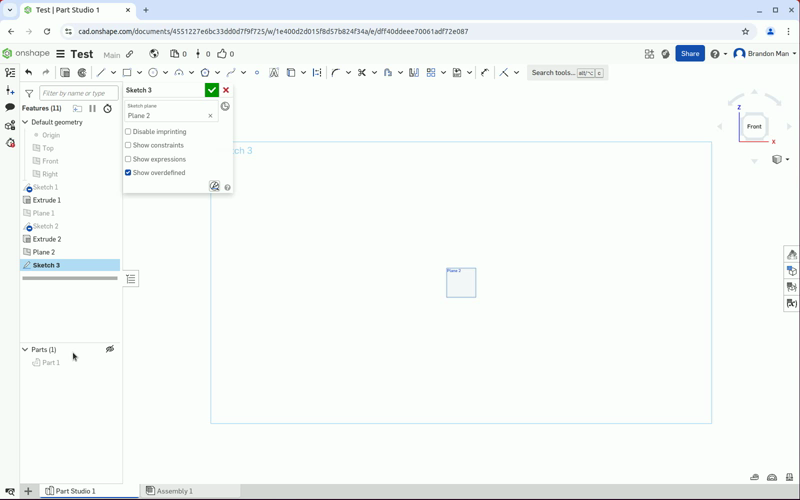
key(l)
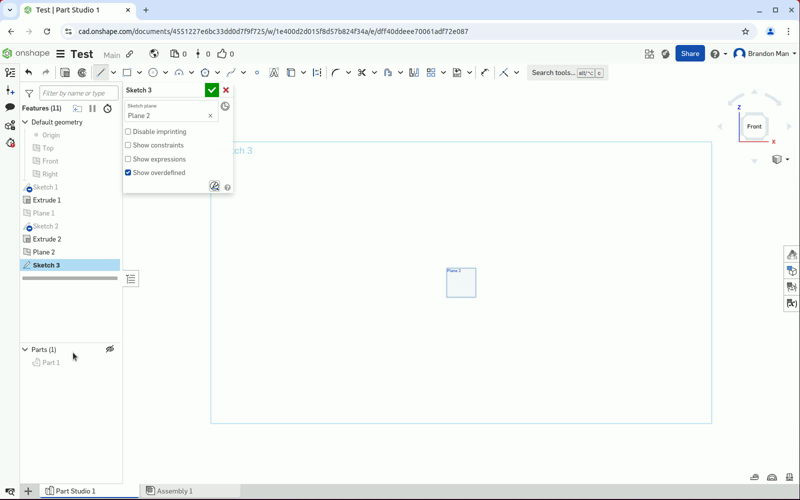
key_down(shift)
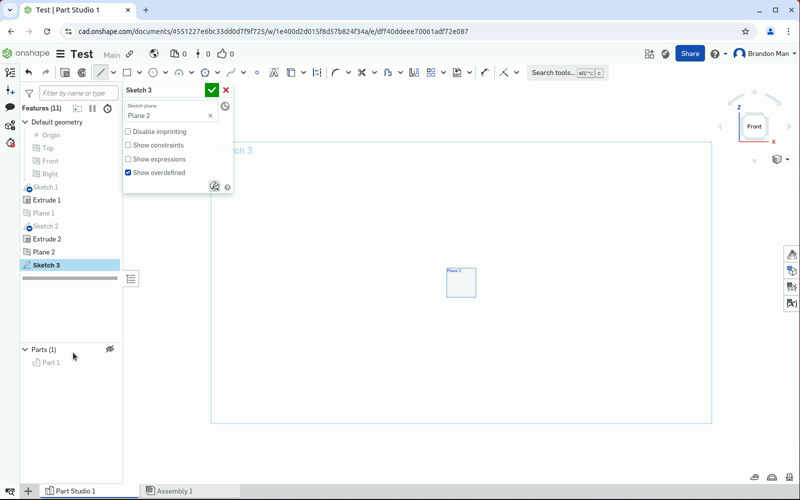
mouse_move(463, 180)
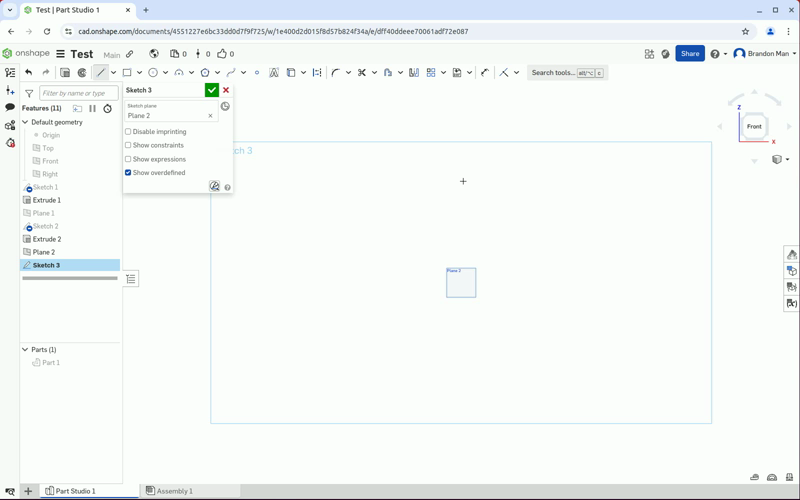
click(463, 180)
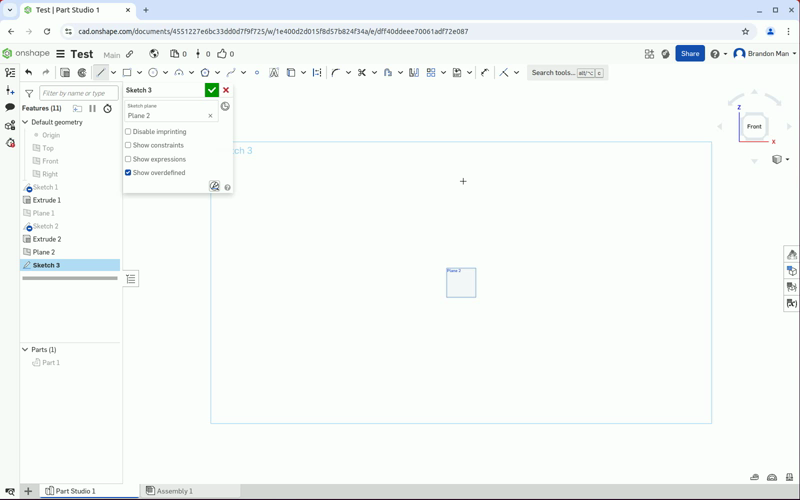
key_up(shift)
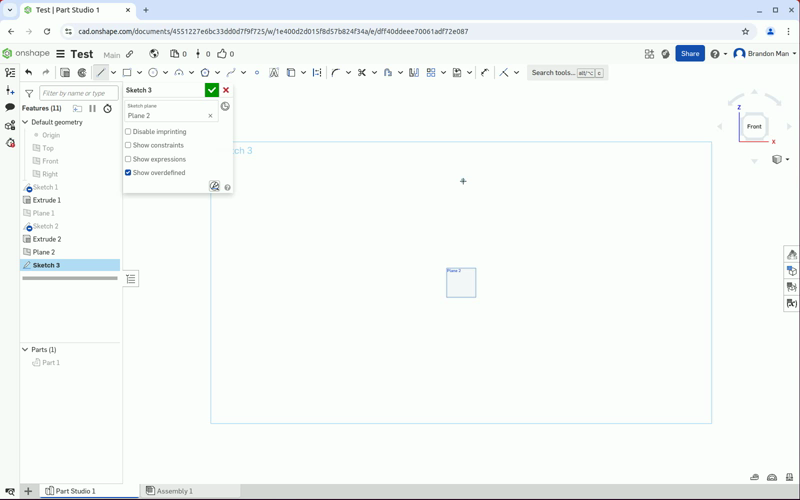
key_down(shift)
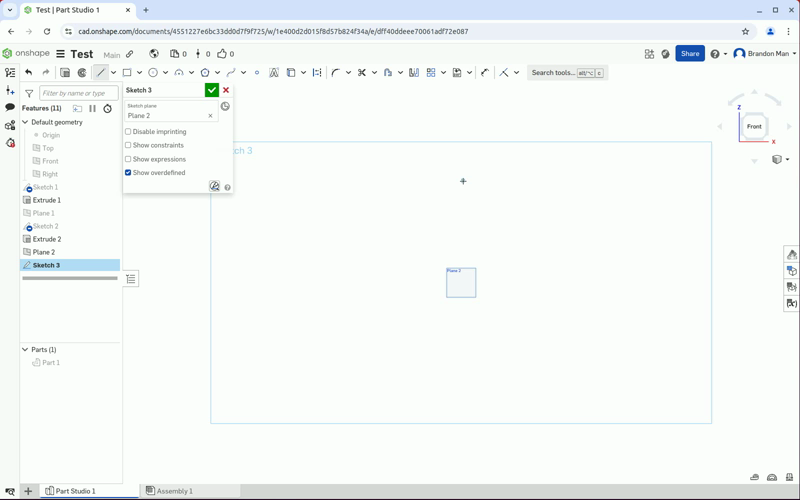
mouse_move(493, 180)
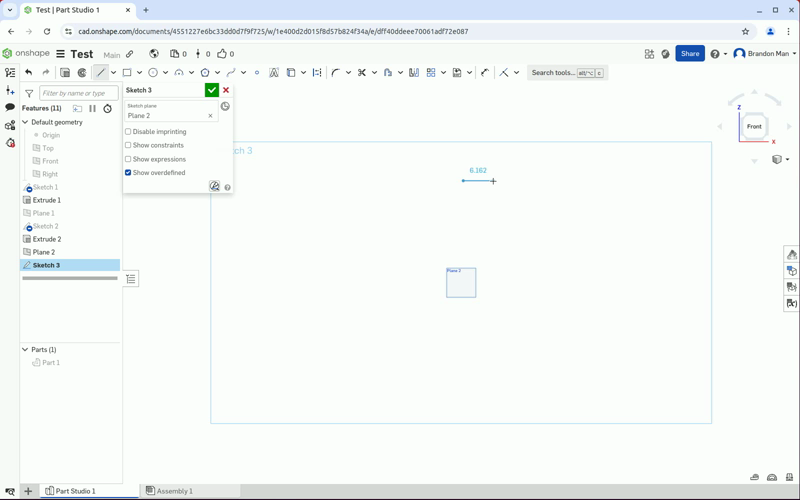
mouse_move(465, 180)
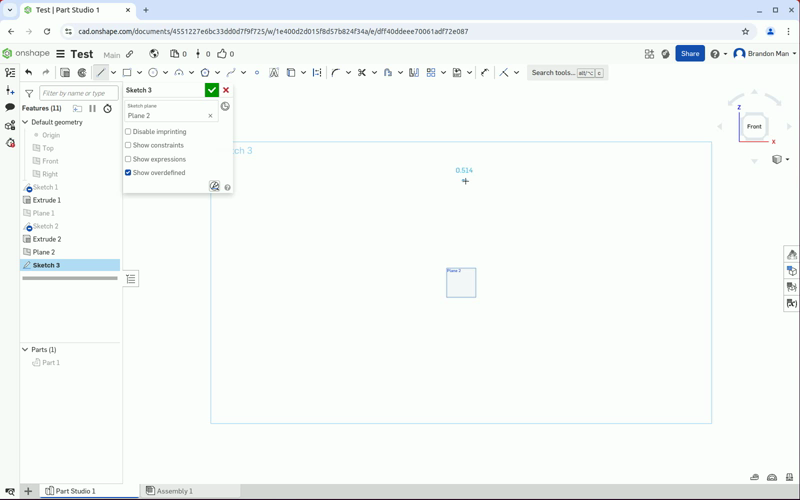
scroll(6)
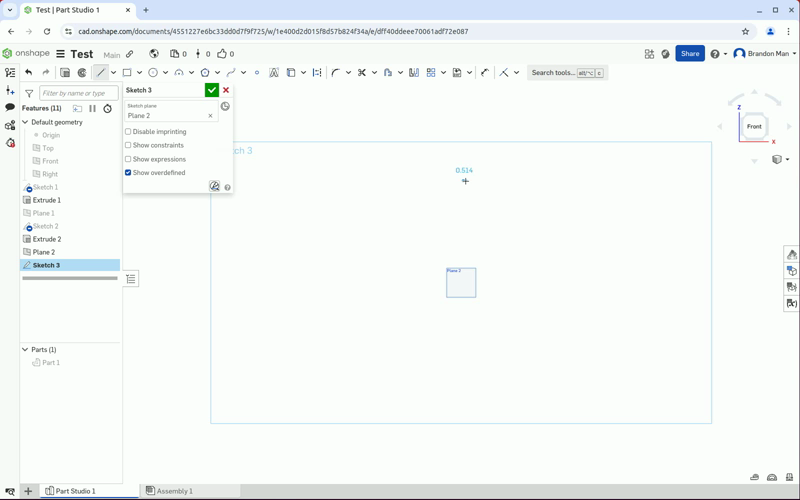
scroll(6)
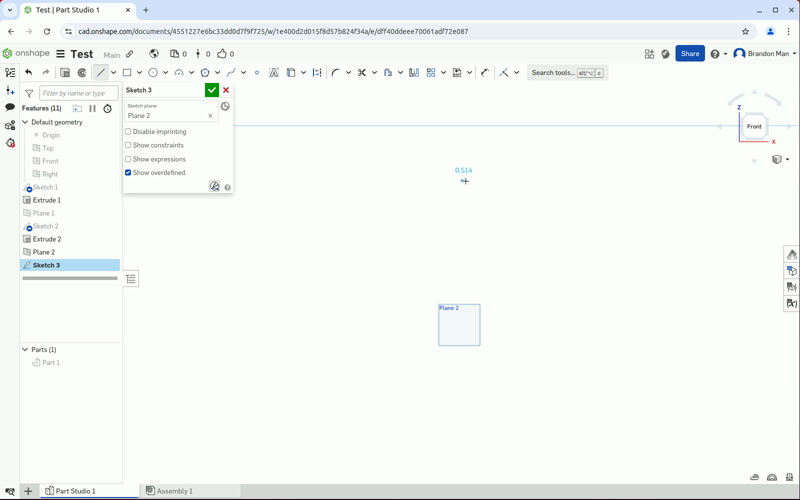
scroll(6)
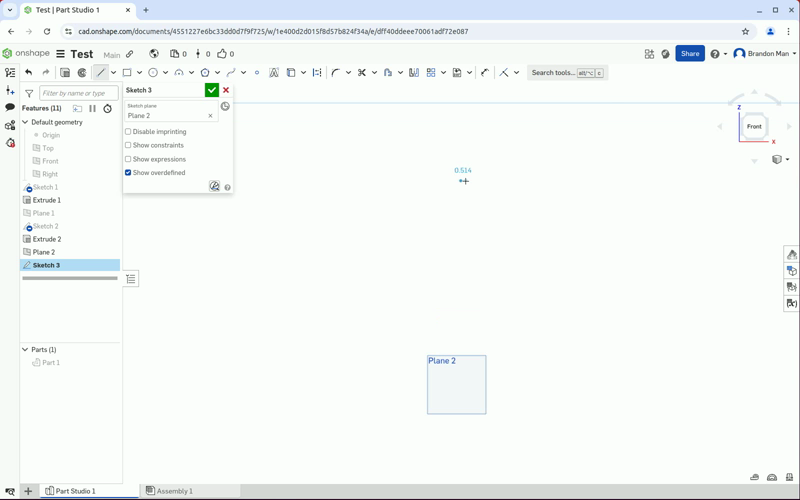
scroll(6)
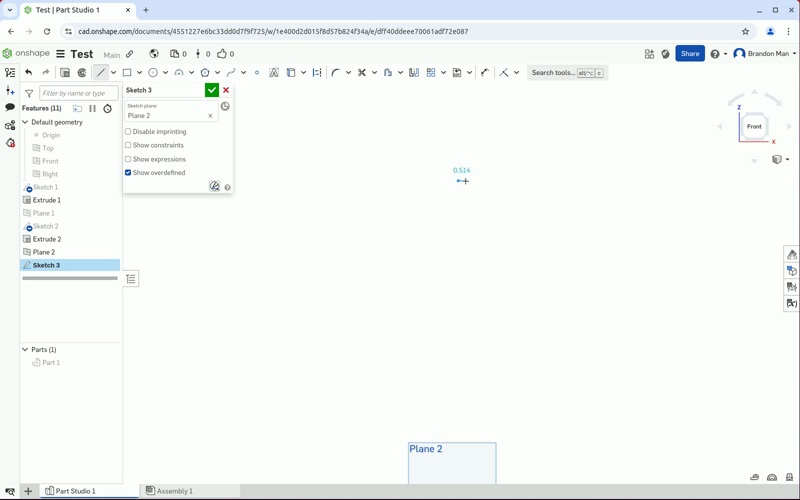
scroll(6)
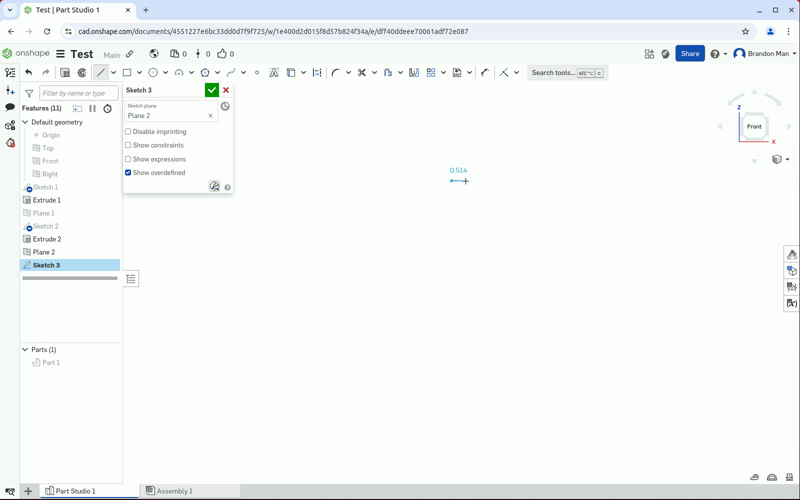
scroll(6)
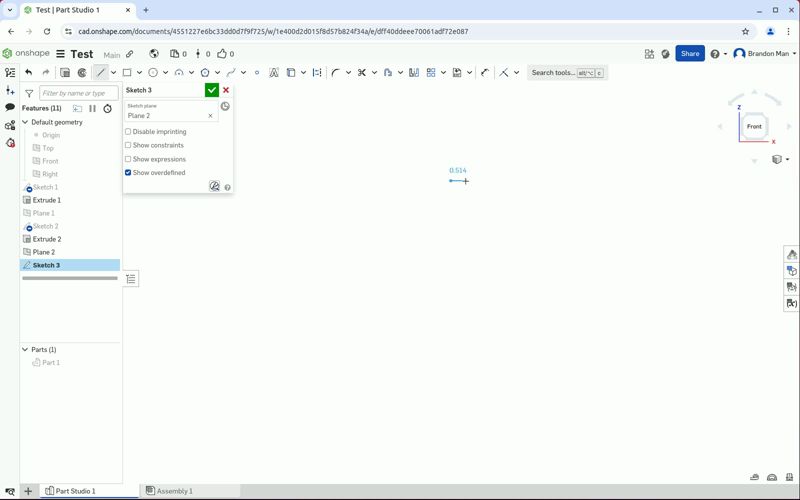
scroll(6)
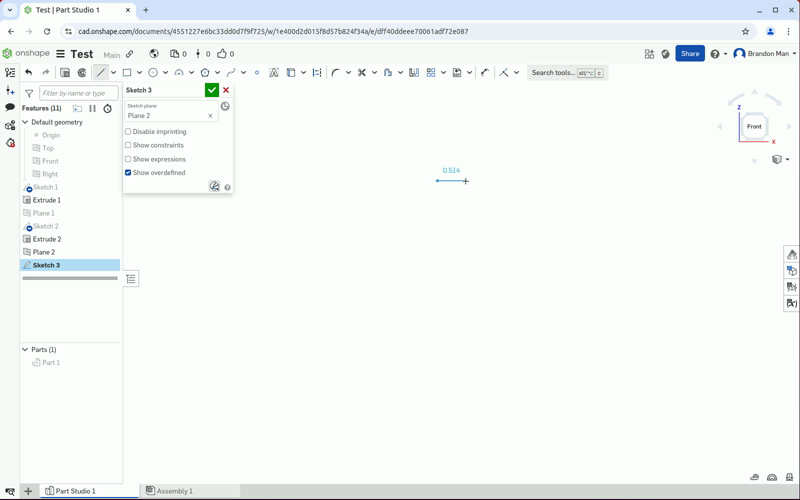
click(465, 180)
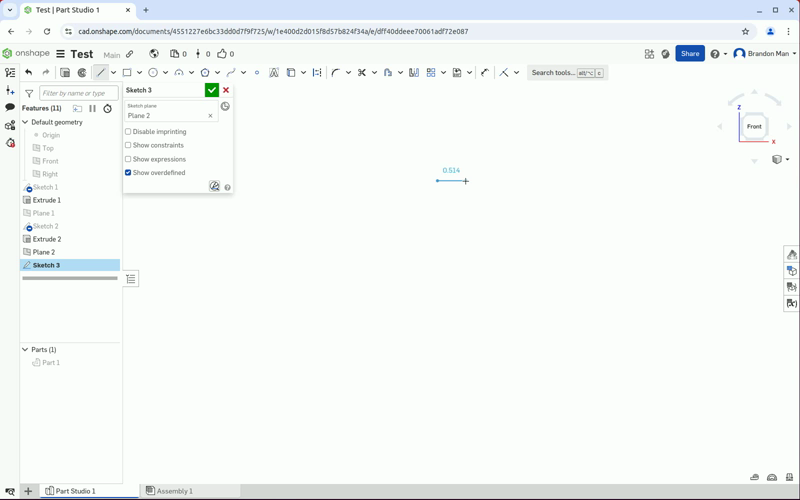
scroll(-6)
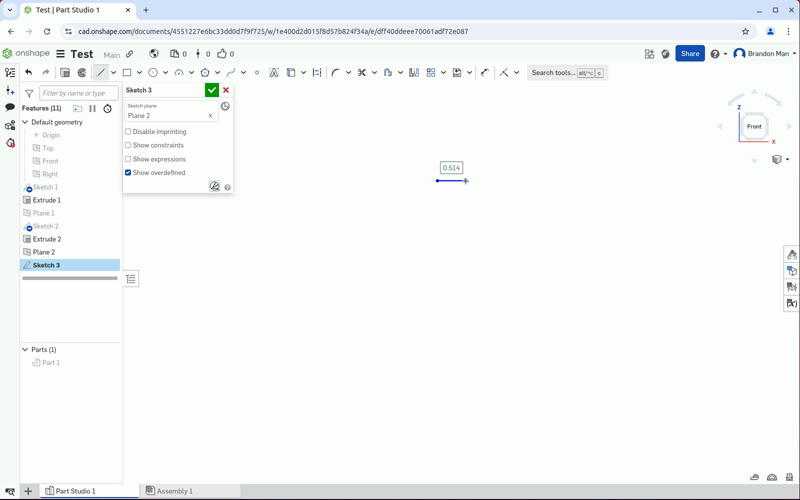
scroll(-6)
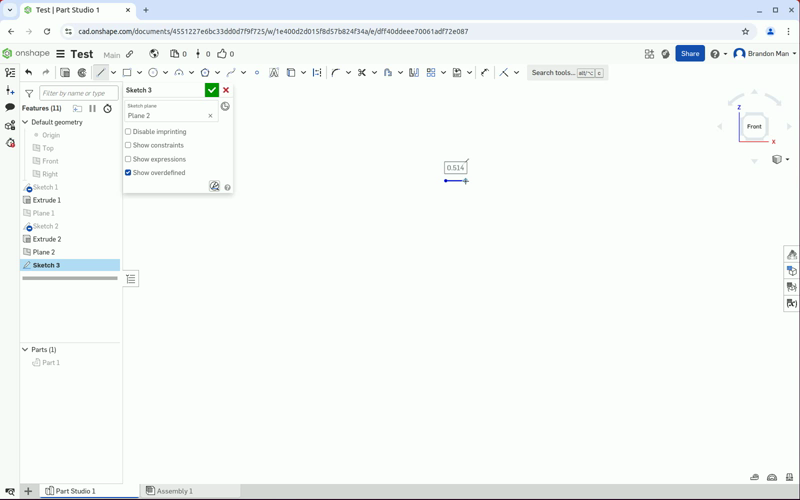
scroll(-6)
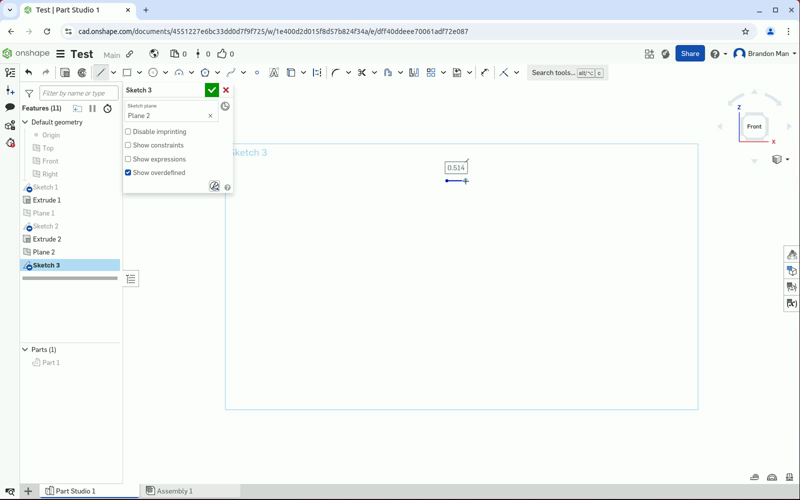
scroll(-6)
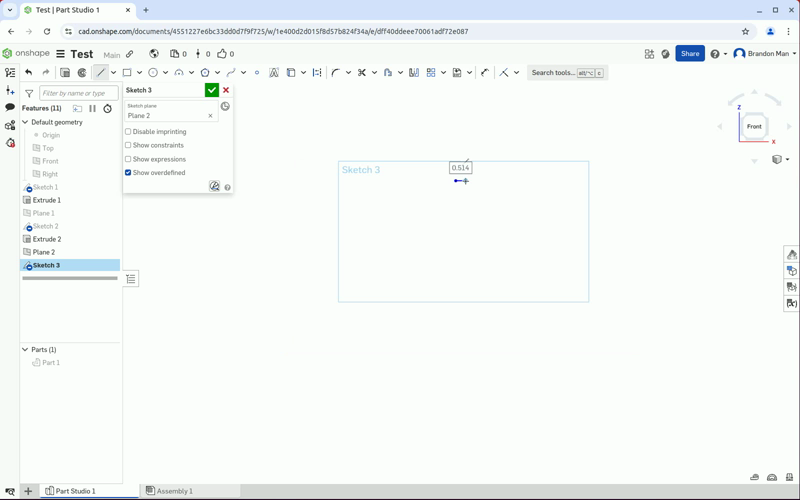
scroll(-6)
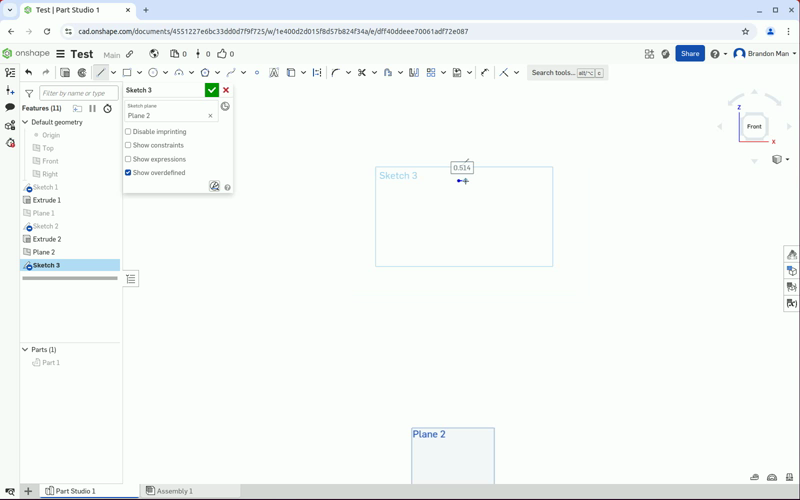
scroll(-6)
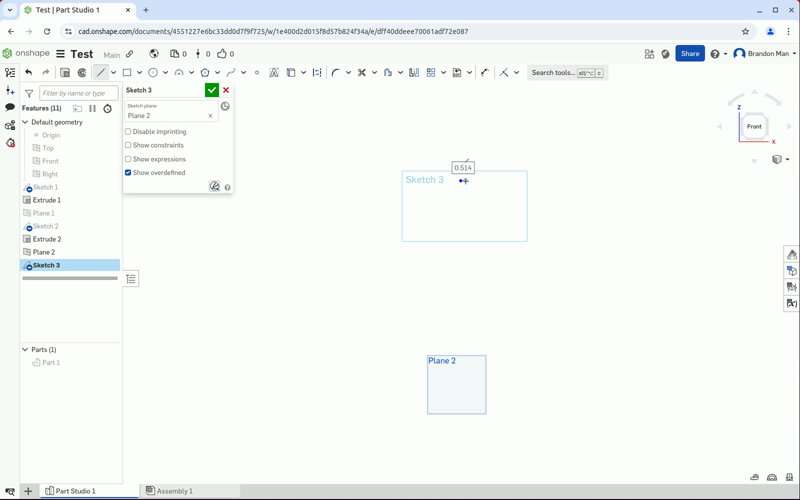
scroll(-6)
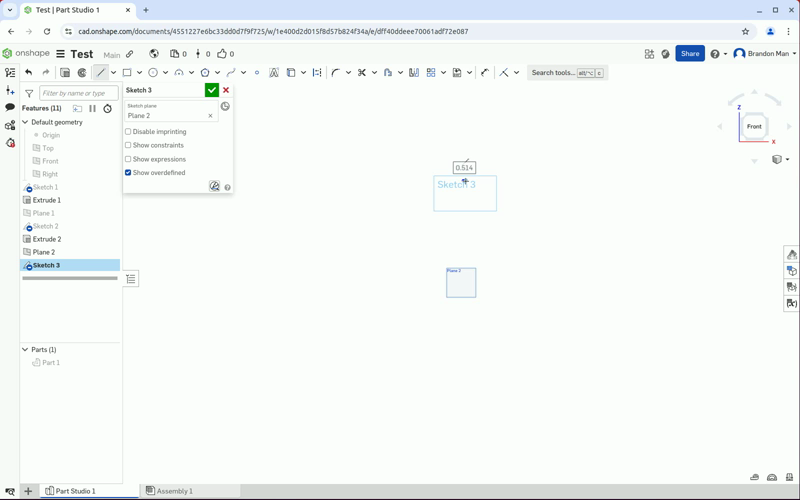
key_up(shift)
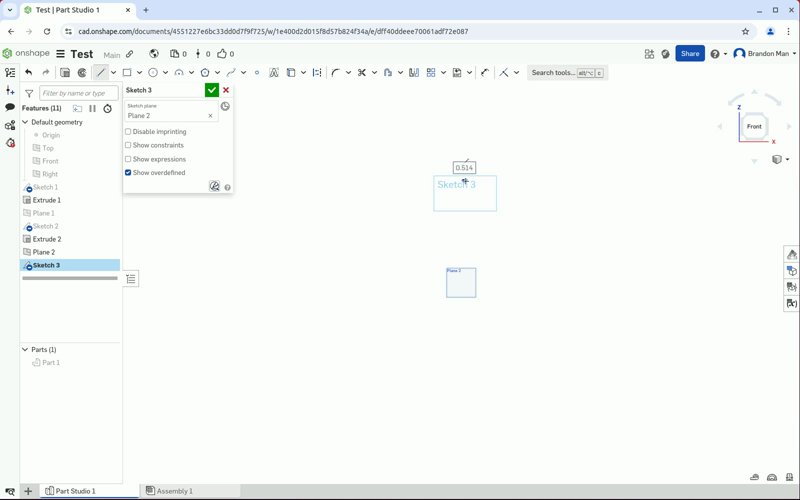
key_down(shift)
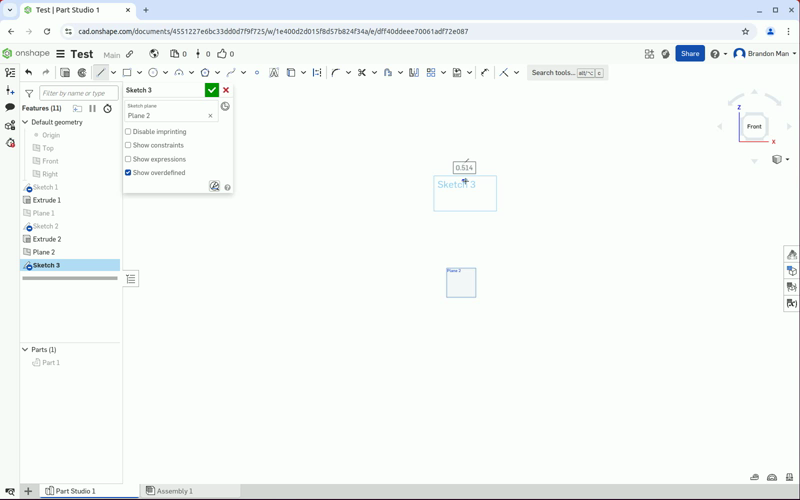
mouse_move(495, 180)
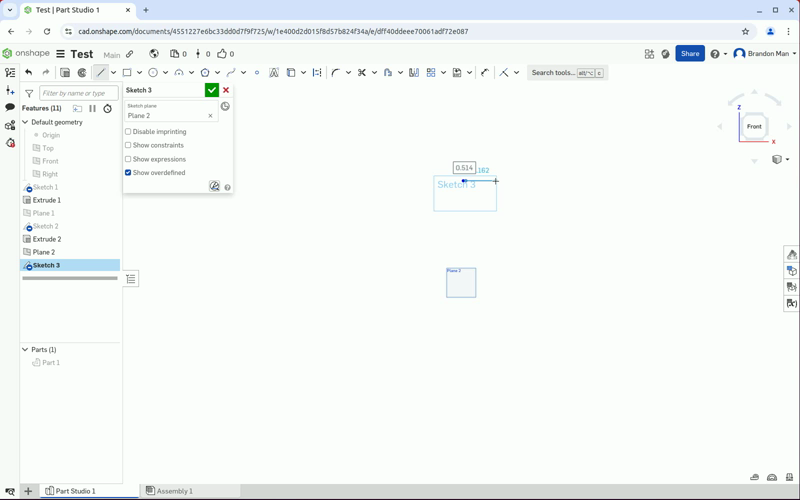
mouse_move(465, 172)
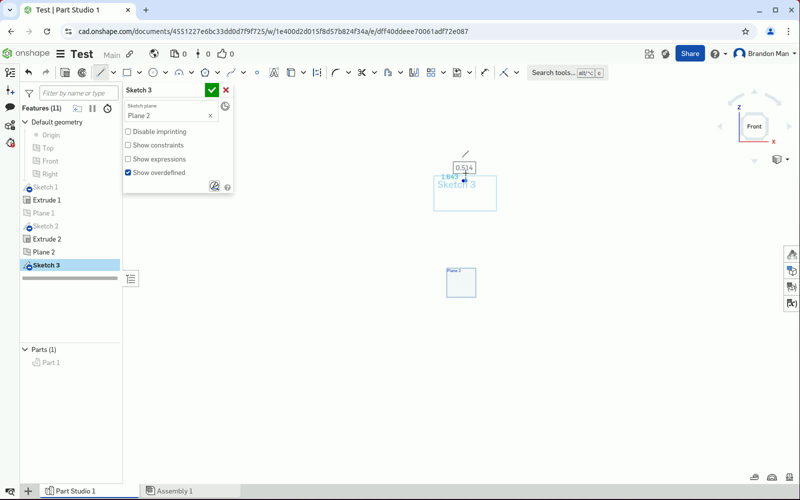
click(465, 172)
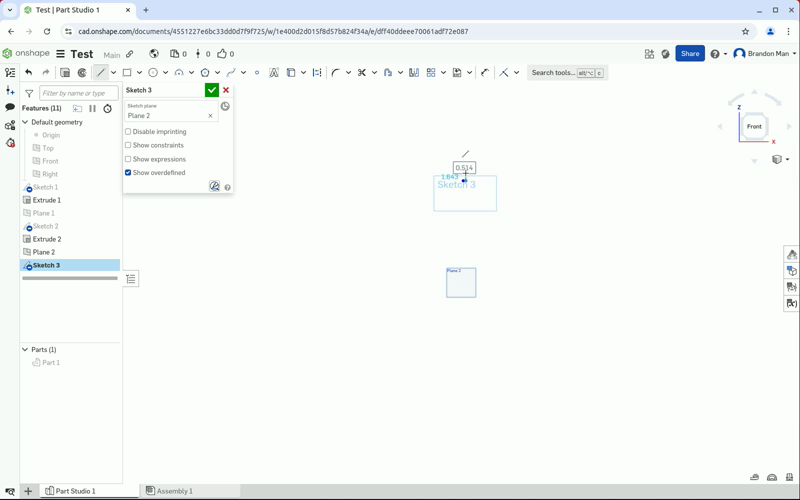
key_up(shift)
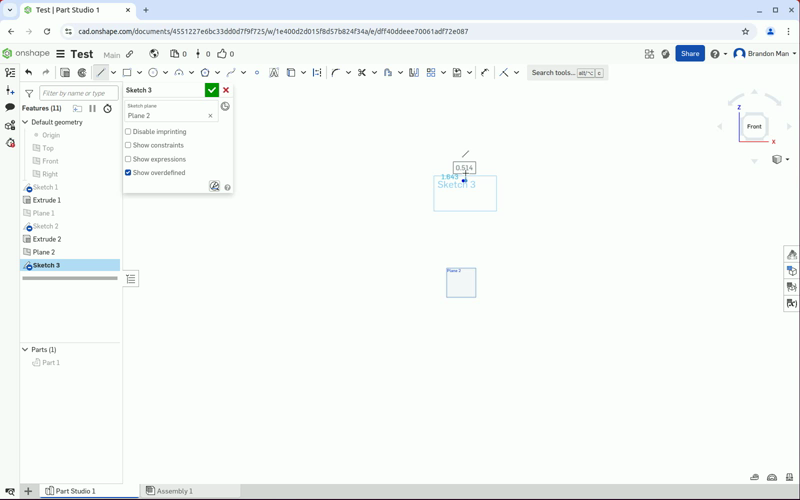
key_down(shift)
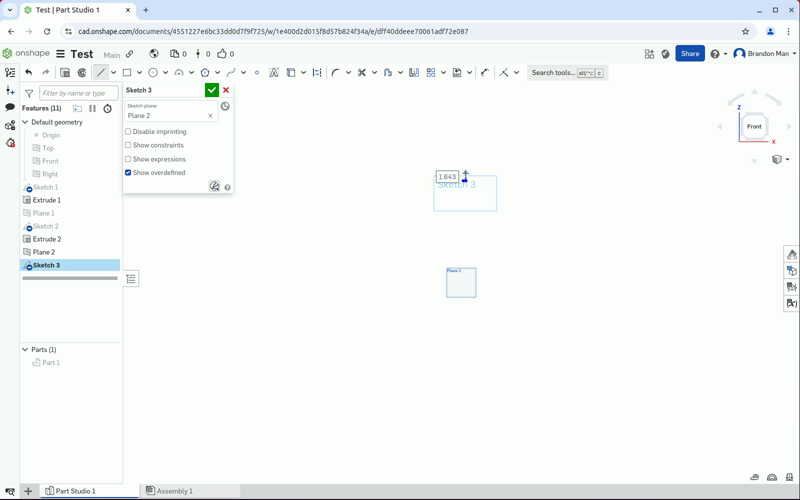
mouse_move(495, 172)
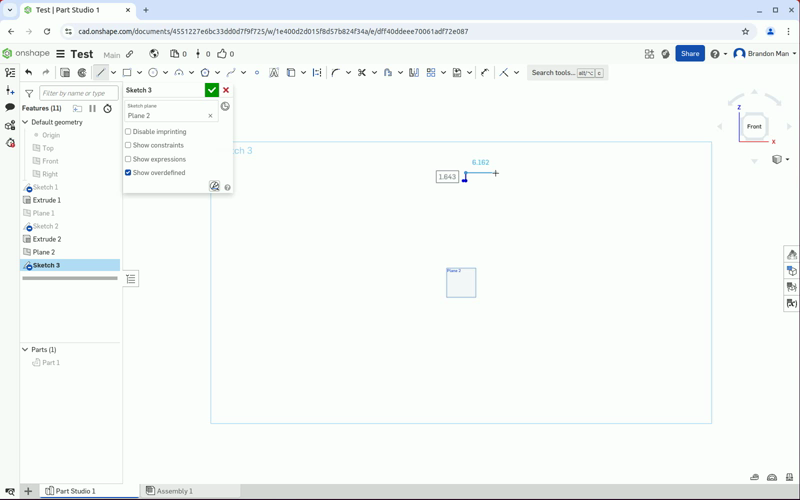
mouse_move(463, 172)
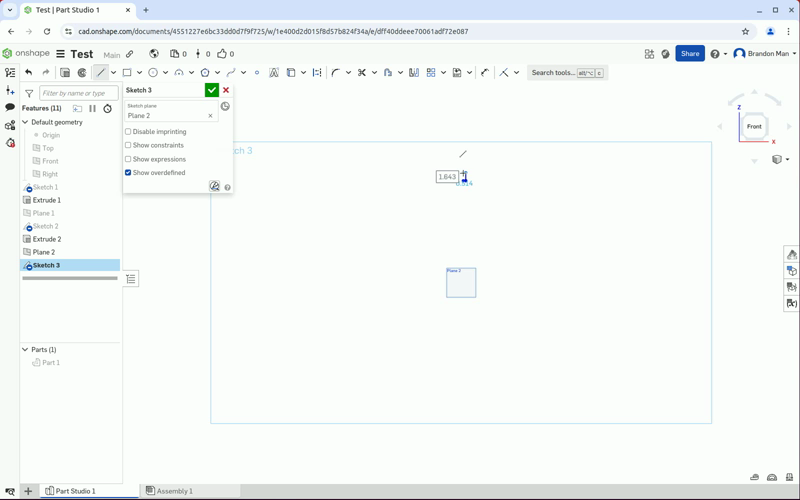
scroll(6)
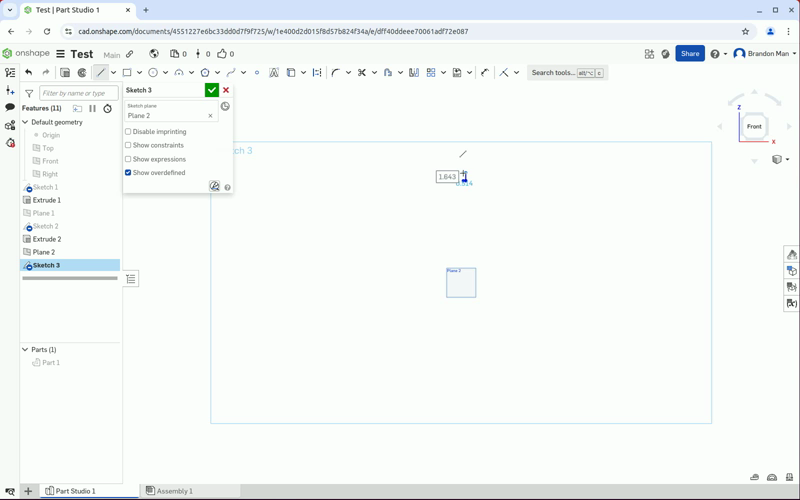
scroll(6)
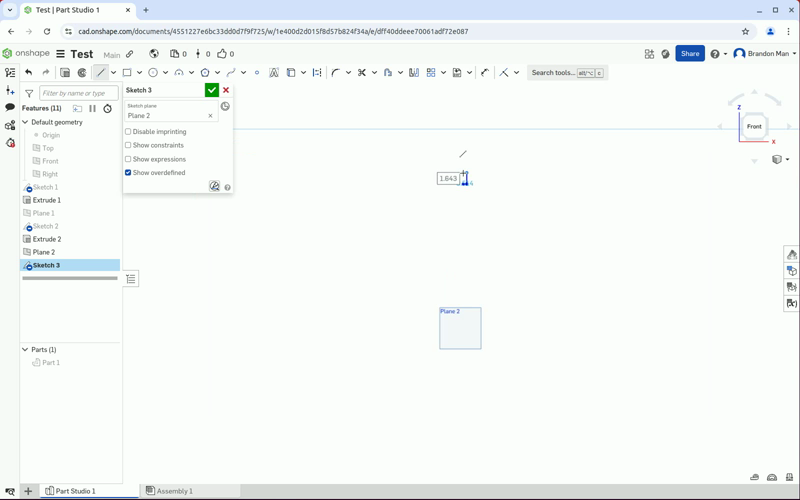
scroll(6)
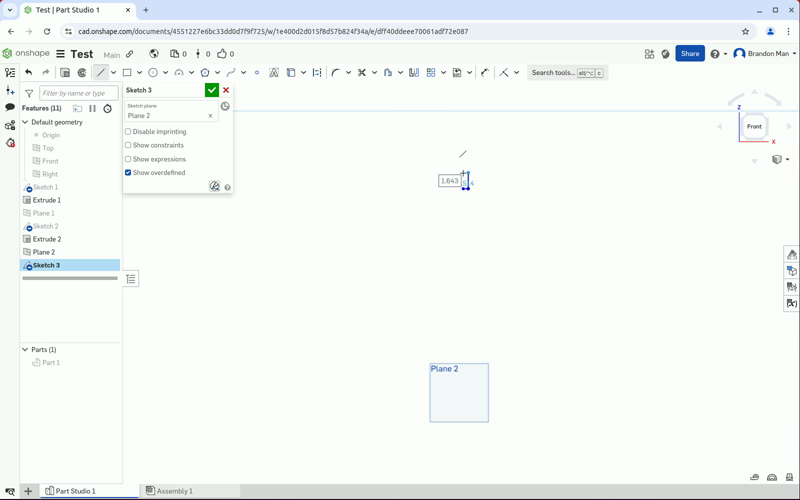
scroll(6)
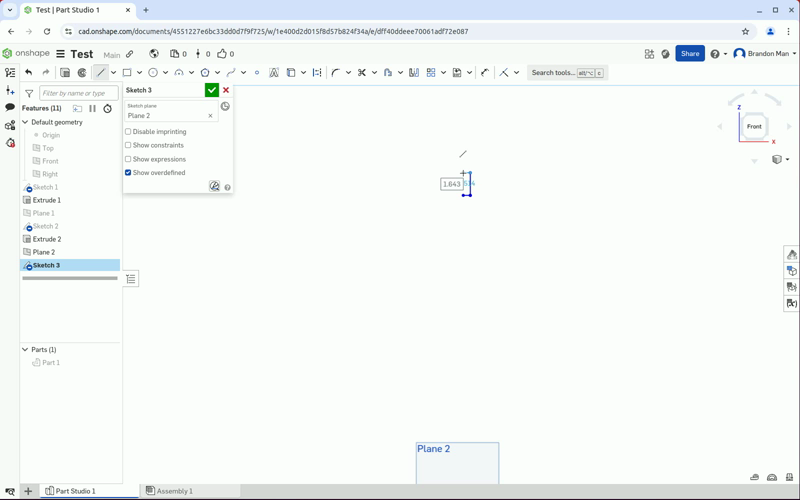
scroll(6)
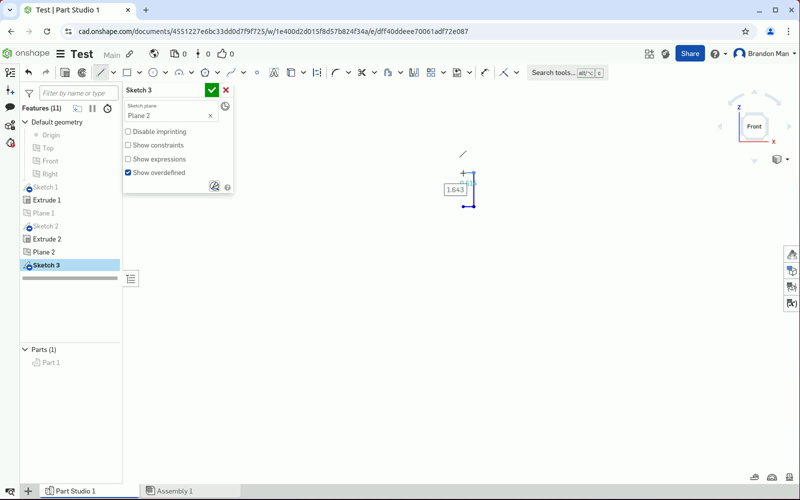
scroll(6)
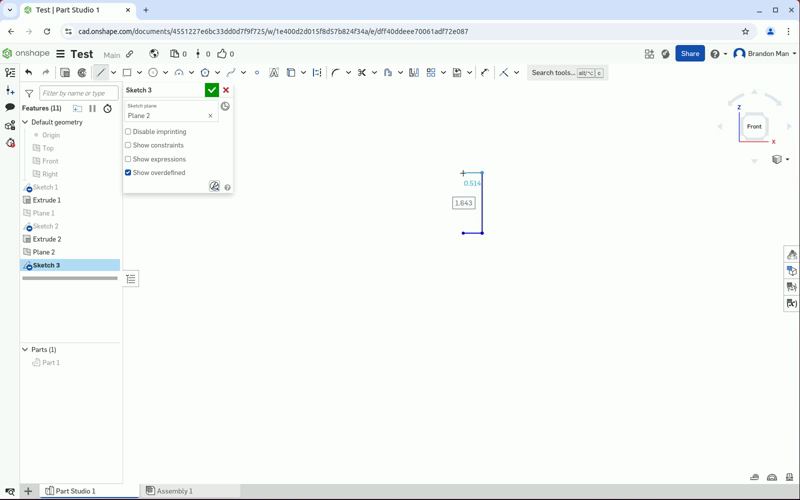
scroll(6)
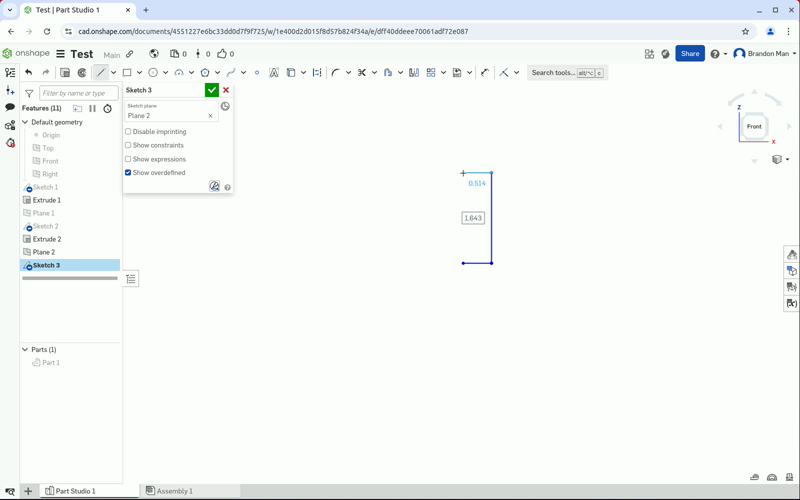
click(463, 172)
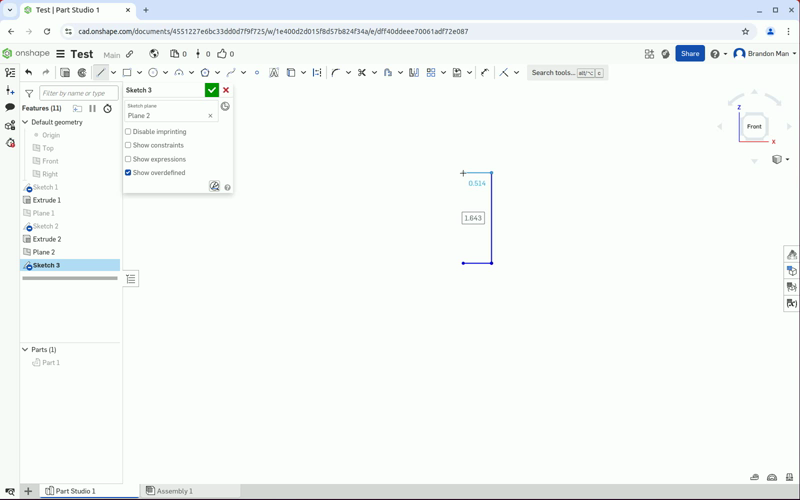
scroll(-6)
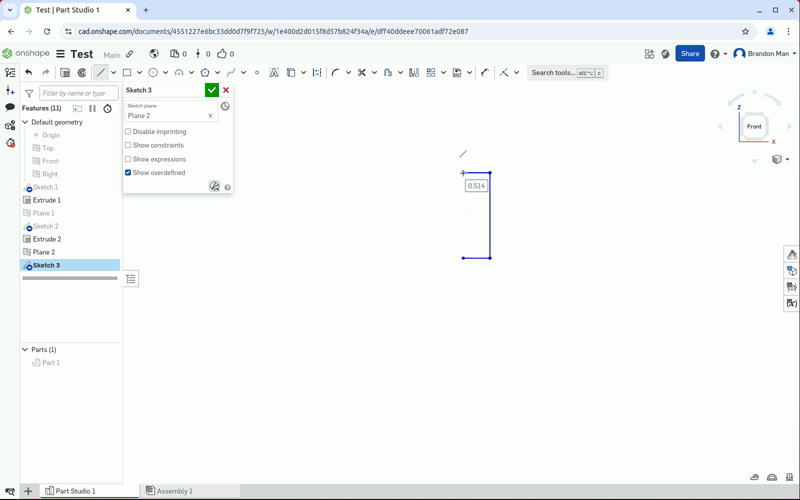
scroll(-6)
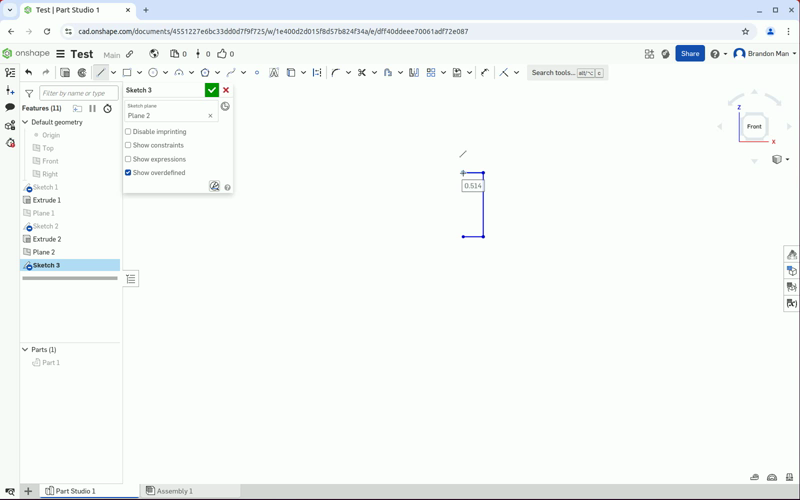
scroll(-6)
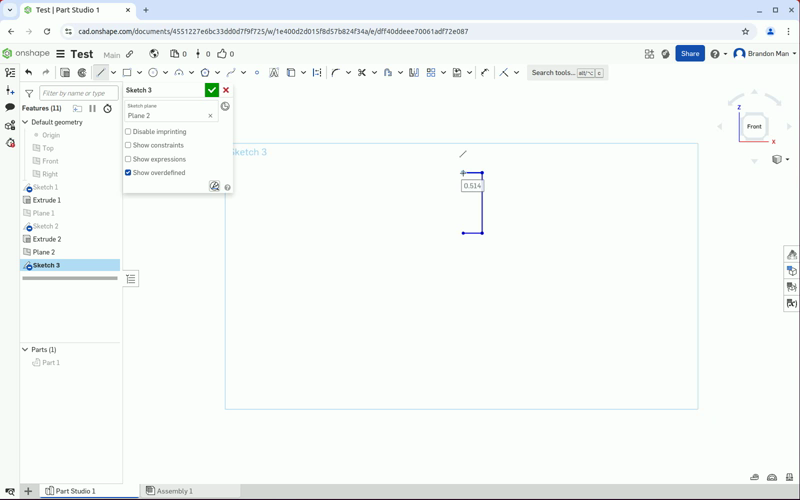
scroll(-6)
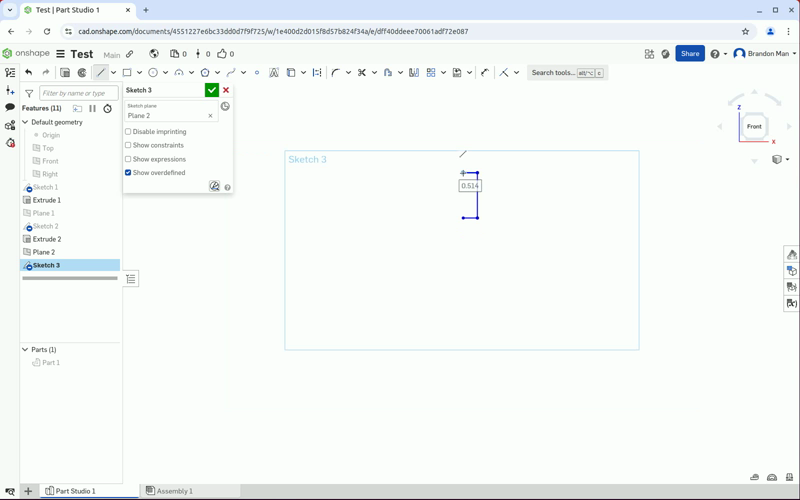
scroll(-6)
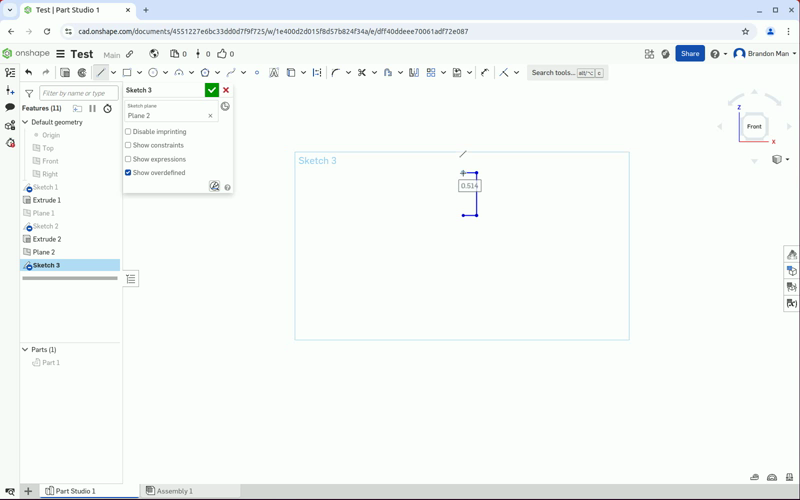
scroll(-6)
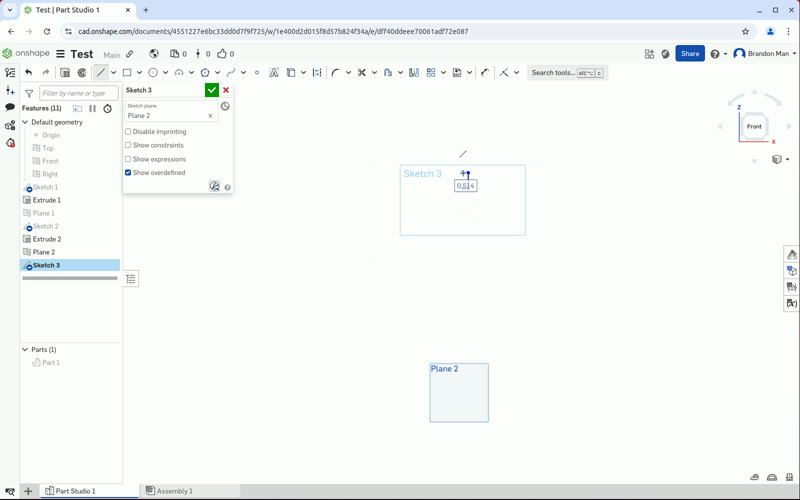
scroll(-6)
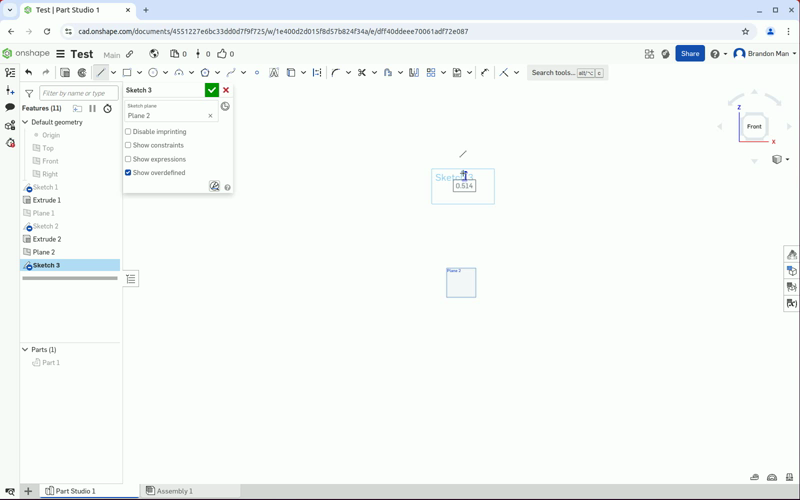
key_up(shift)
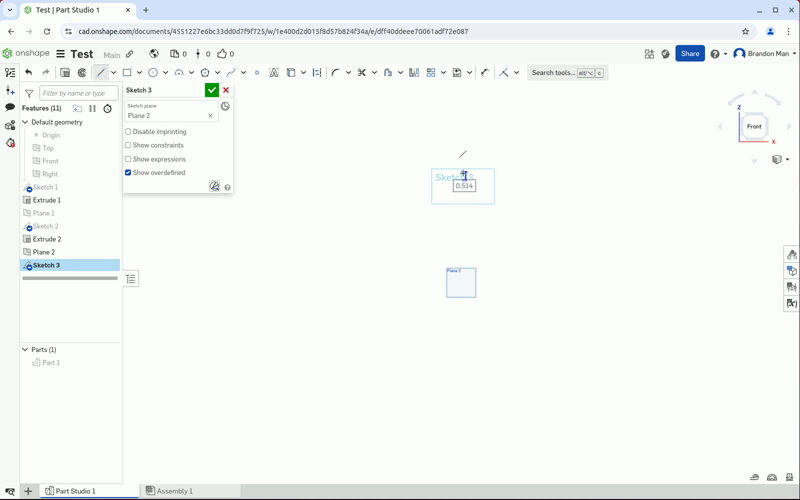
mouse_move(493, 172)
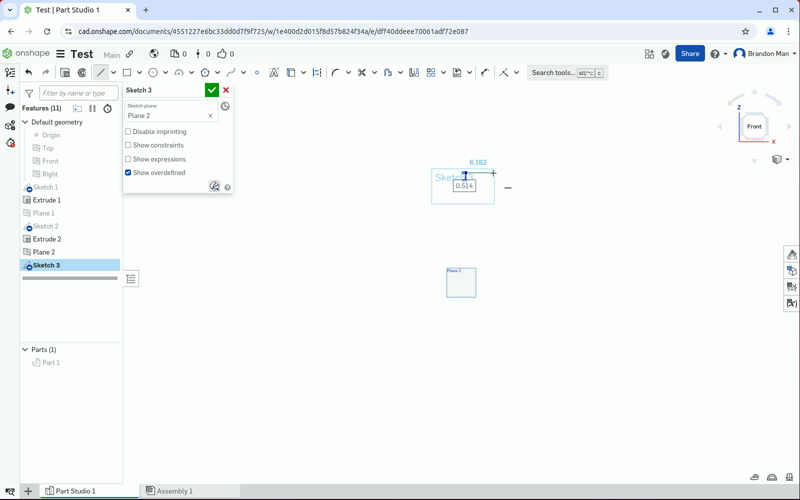
key_down(shift)
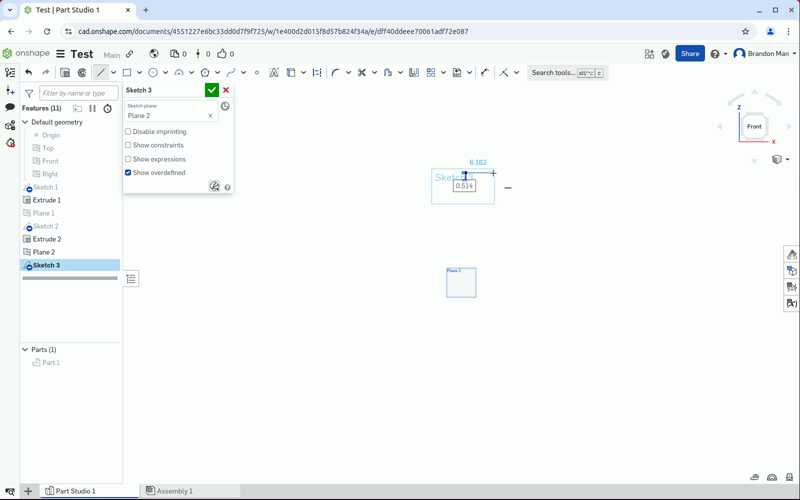
mouse_move(463, 180)
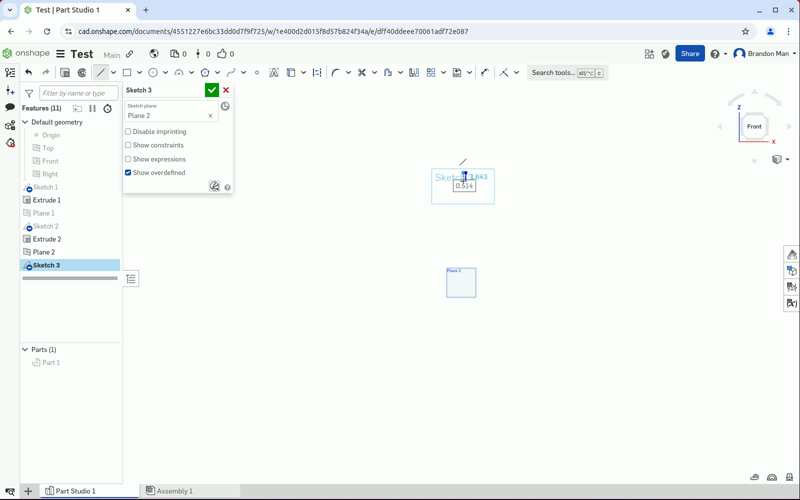
scroll(6)
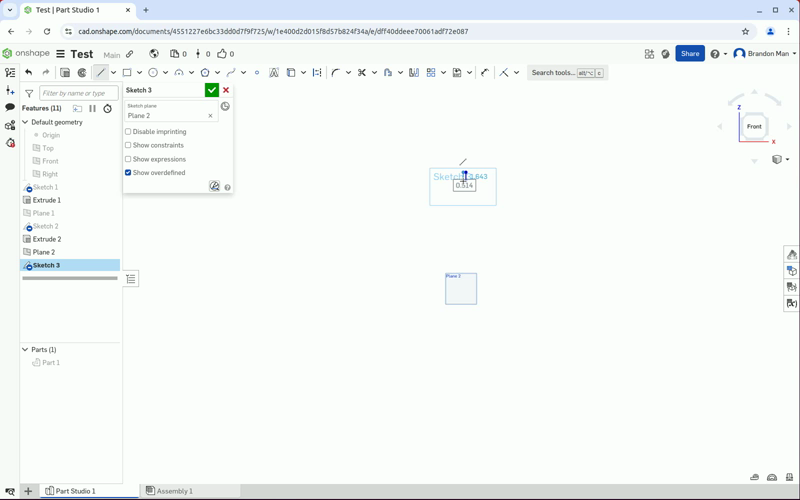
scroll(6)
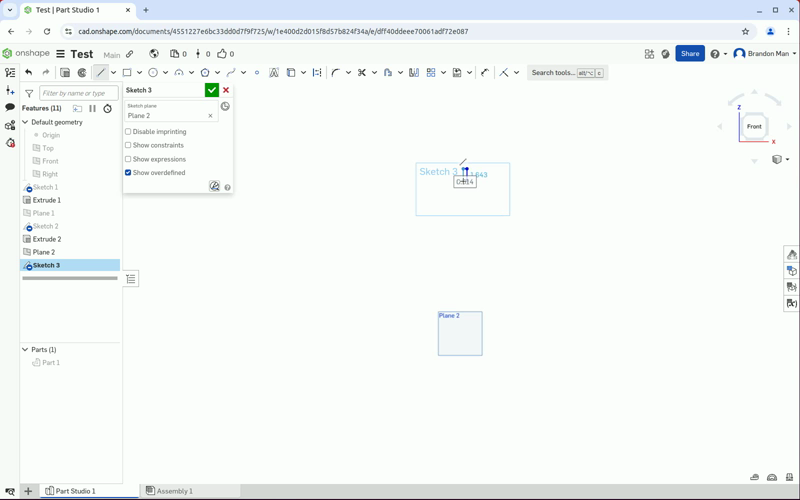
scroll(6)
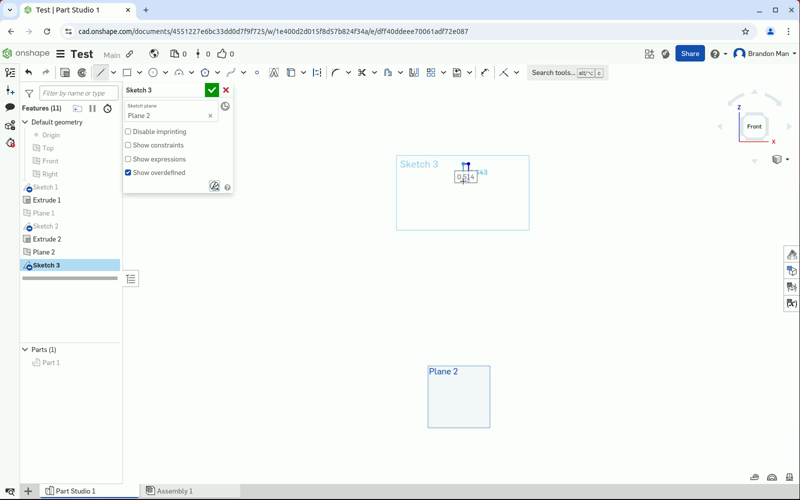
scroll(6)
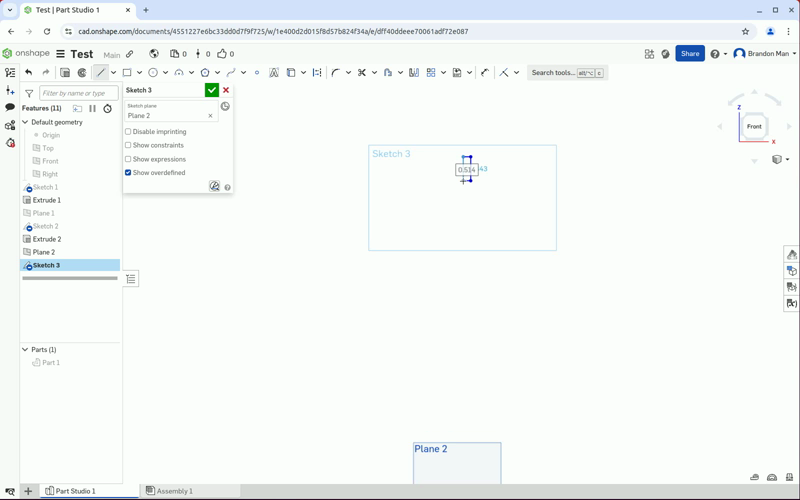
scroll(6)
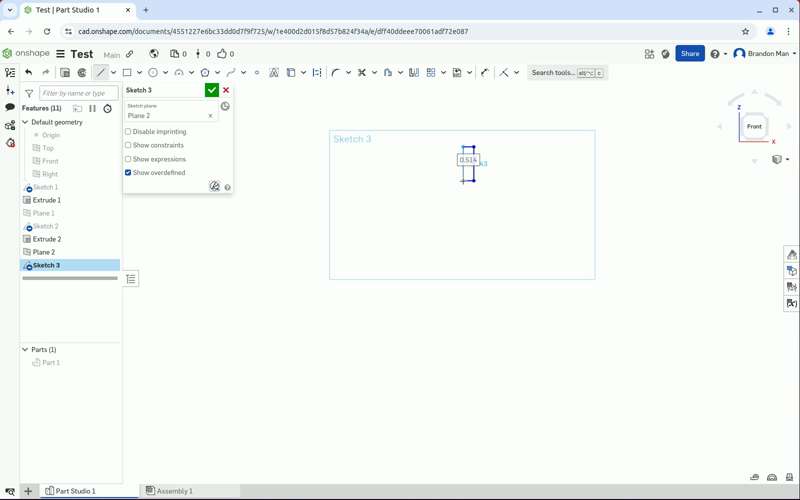
scroll(6)
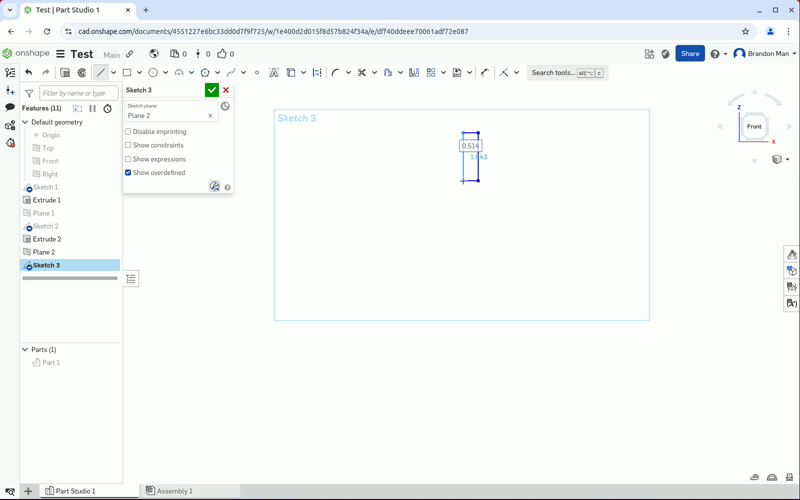
scroll(6)
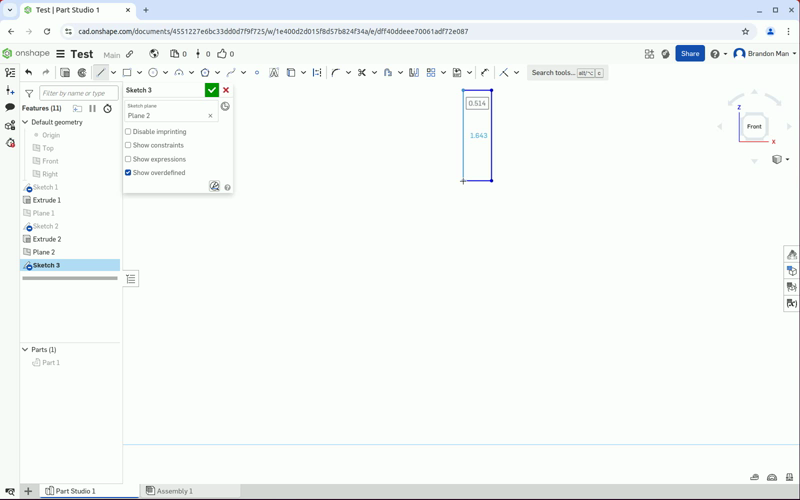
key_up(shift)
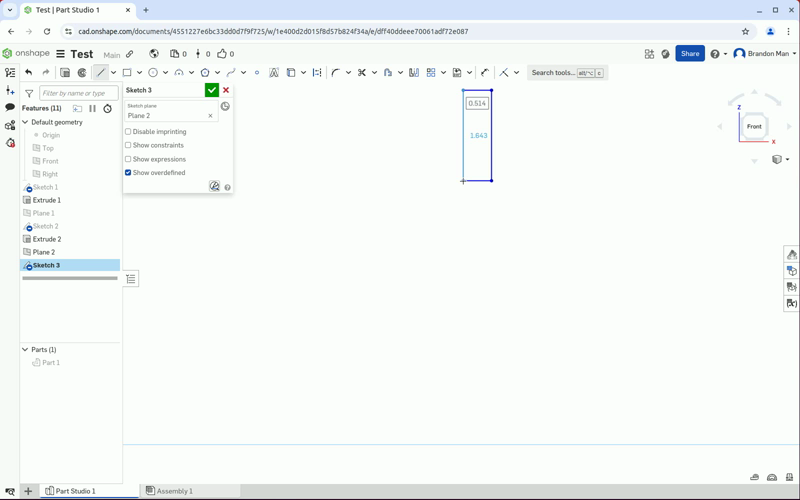
click(463, 180)
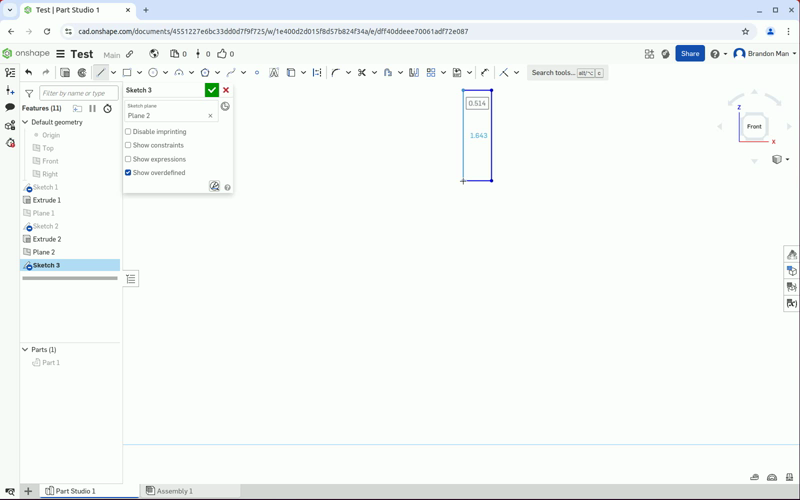
scroll(-6)
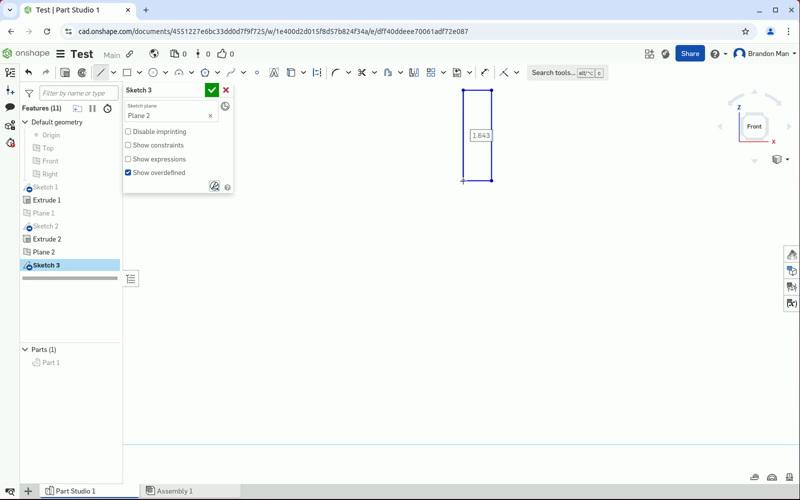
scroll(-6)
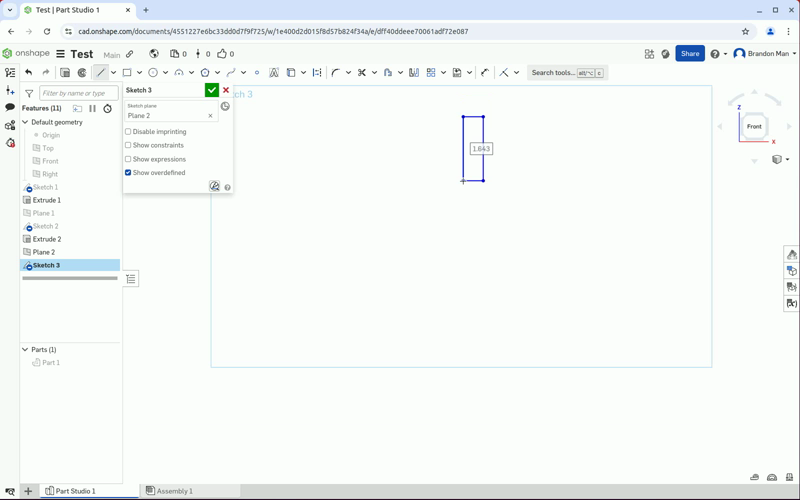
scroll(-6)
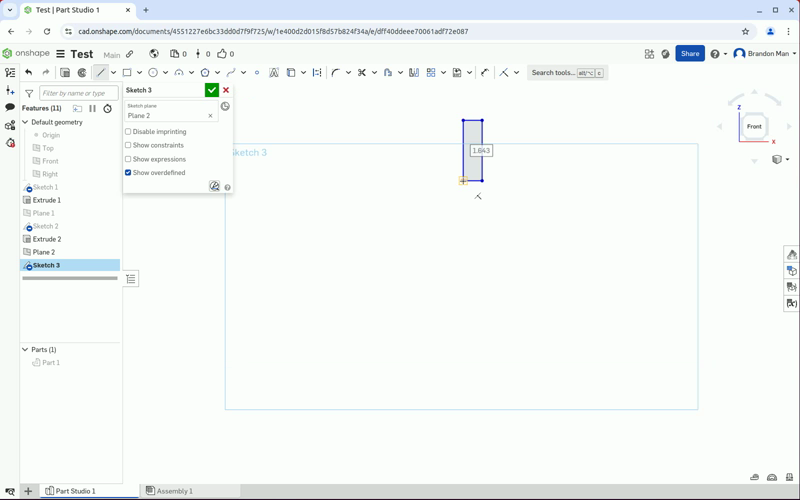
scroll(-6)
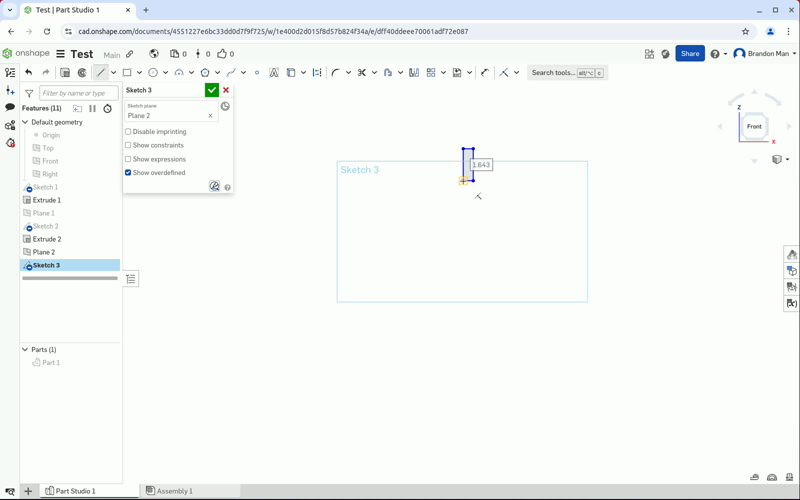
scroll(-6)
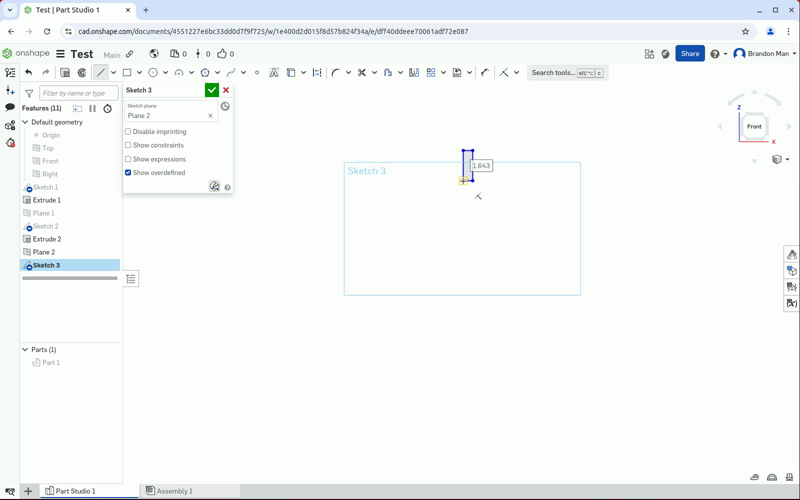
scroll(-6)
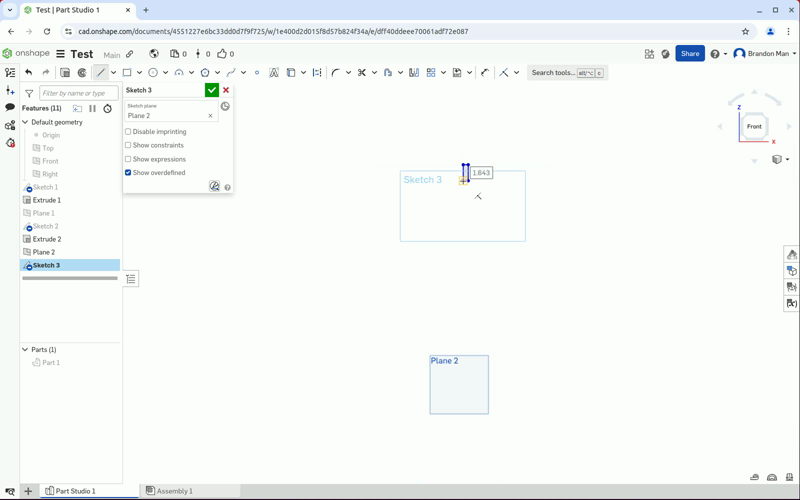
scroll(-6)
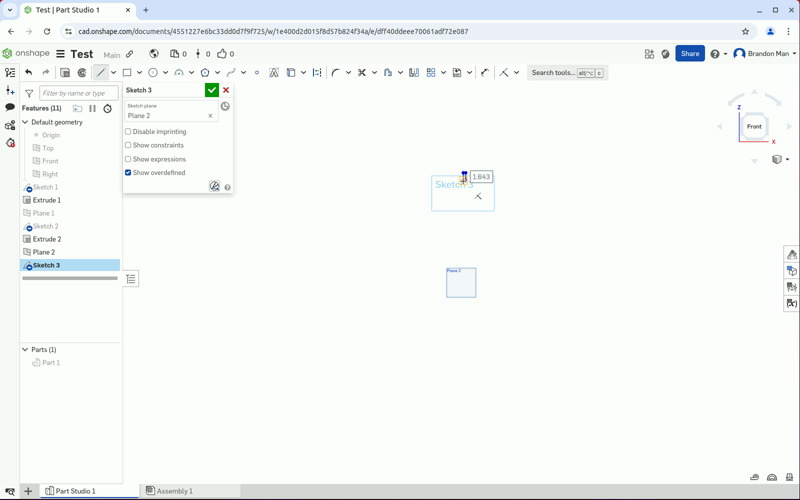
key(esc)
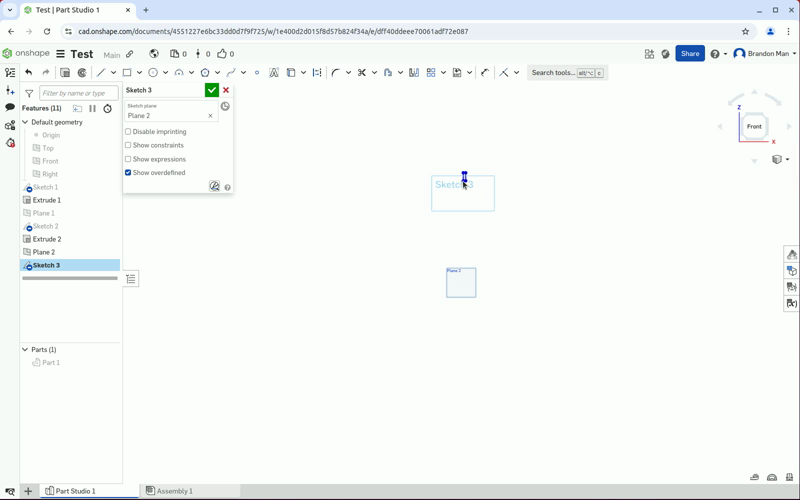
mouse_move(464, 174)
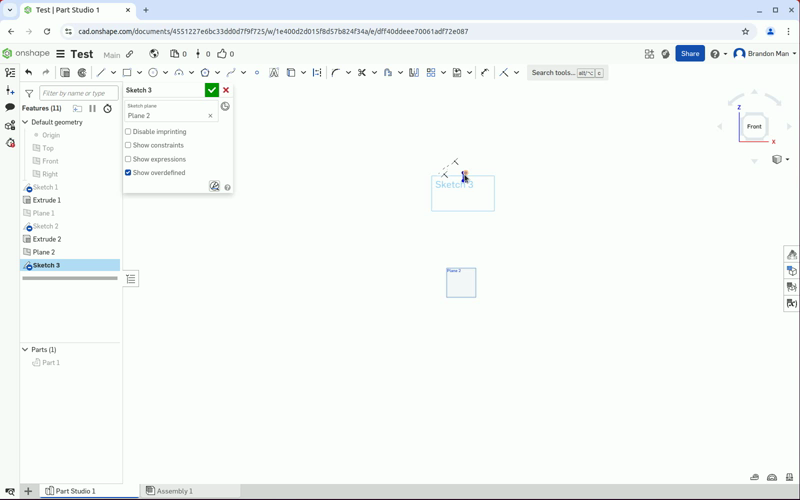
scroll(6)
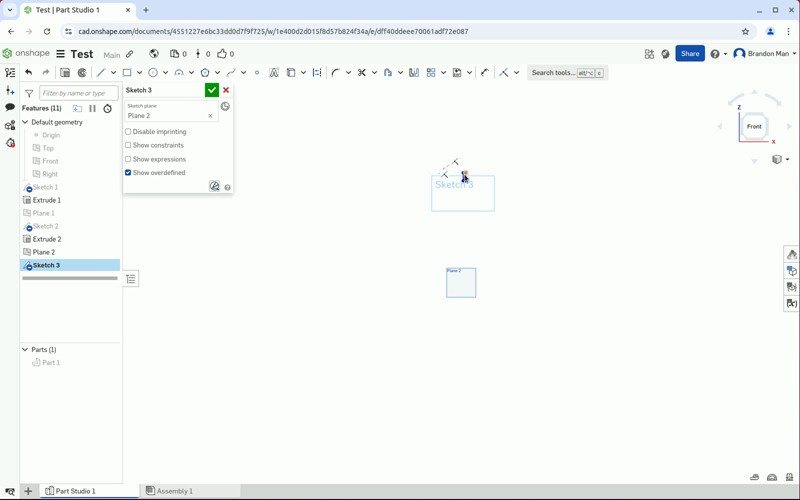
scroll(6)
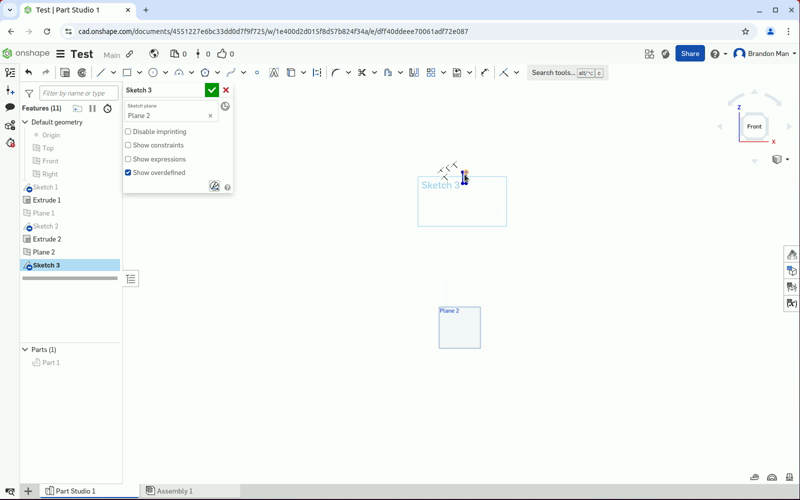
scroll(6)
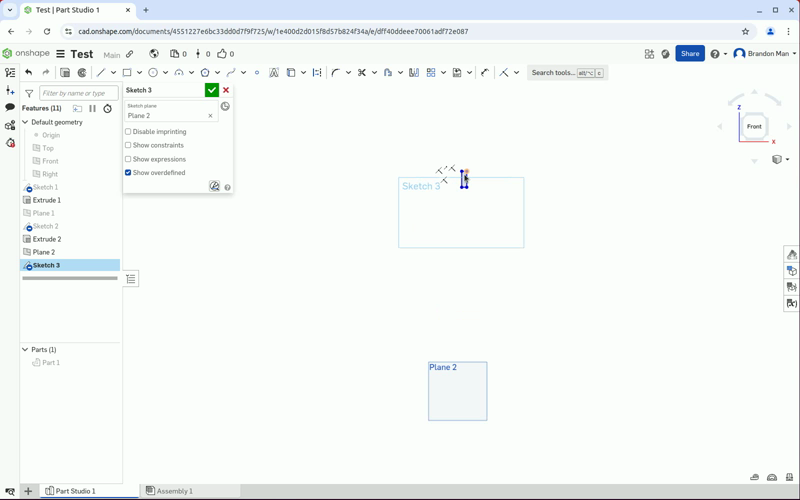
scroll(6)
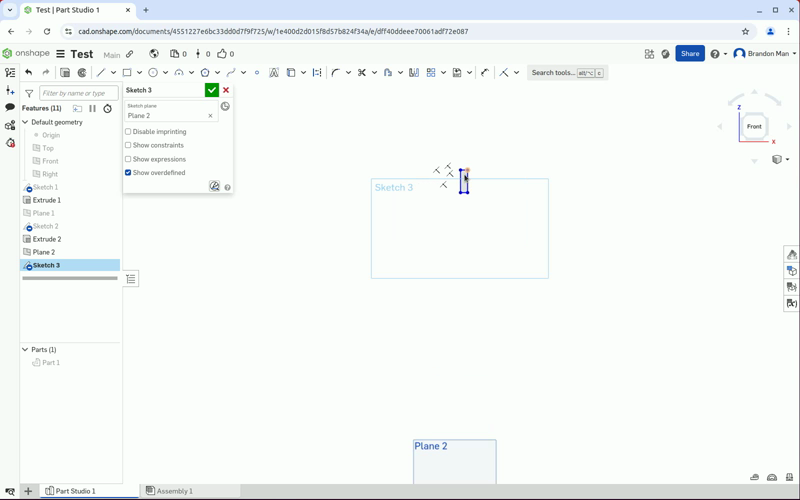
scroll(6)
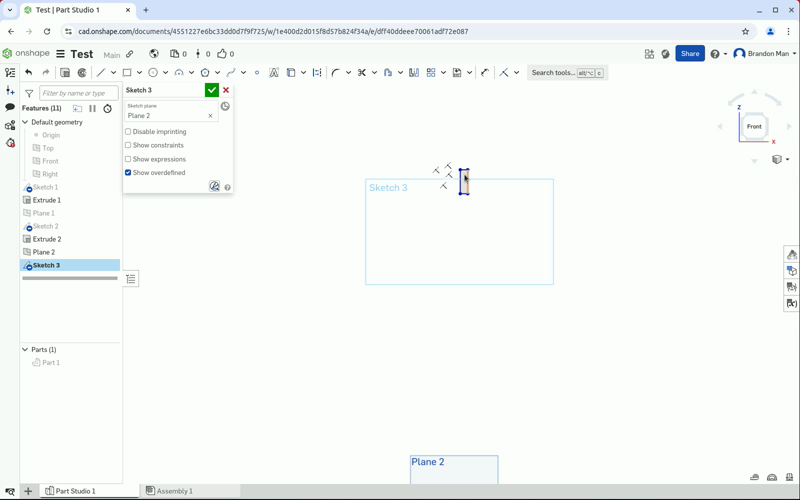
scroll(6)
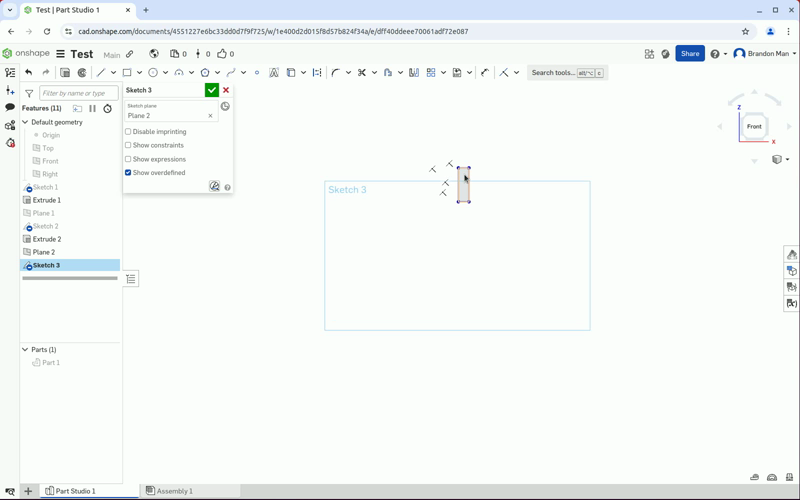
scroll(6)
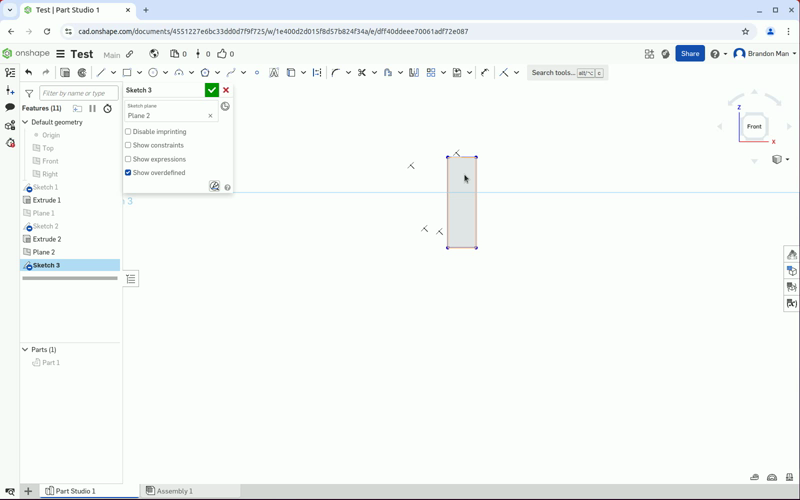
click(464, 174)
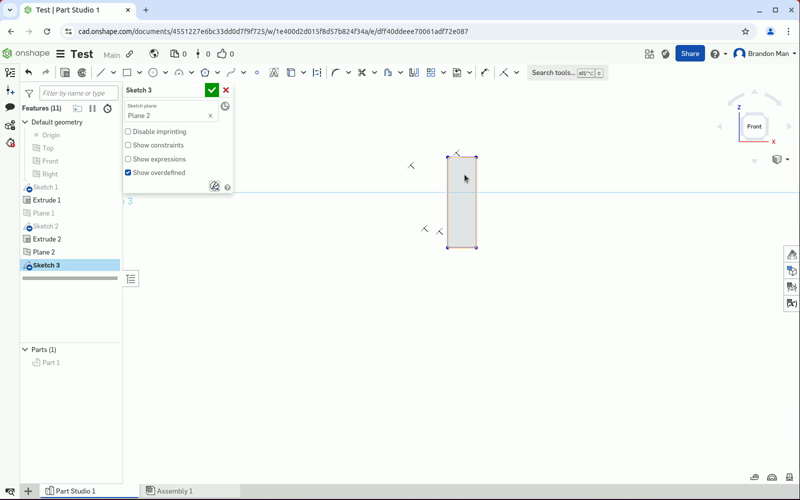
scroll(-6)
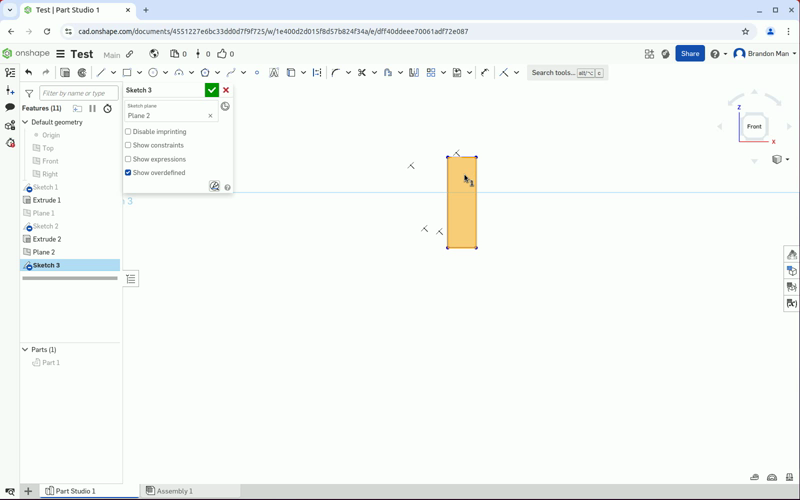
scroll(-6)
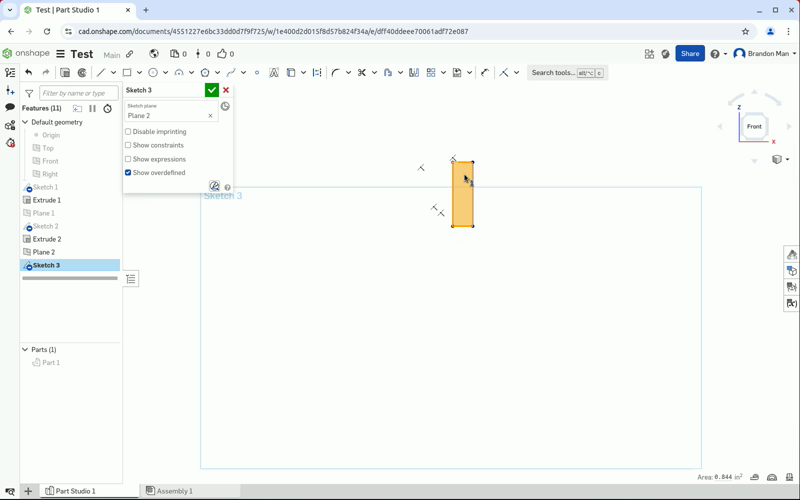
scroll(-6)
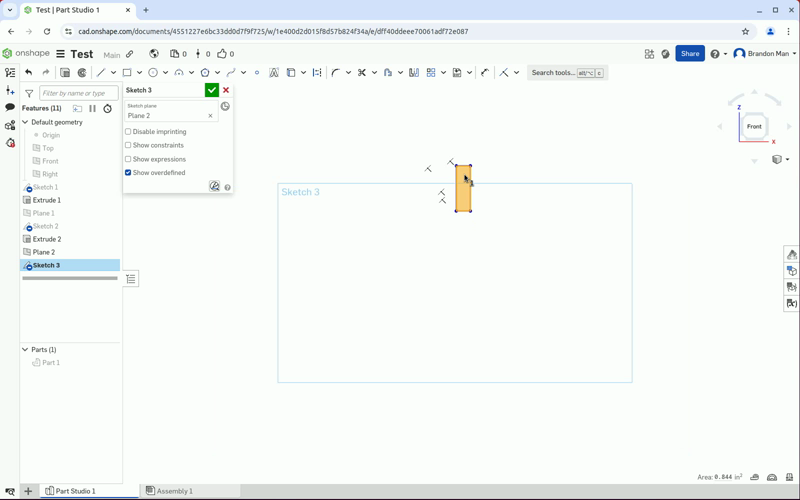
scroll(-6)
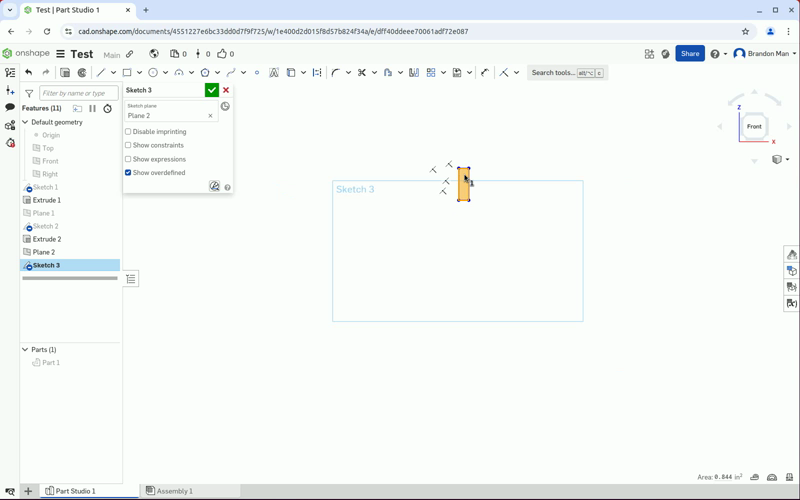
scroll(-6)
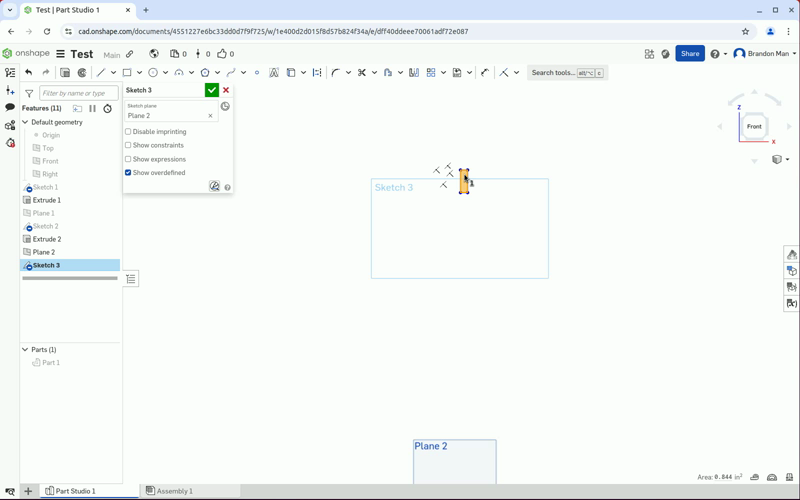
scroll(-6)
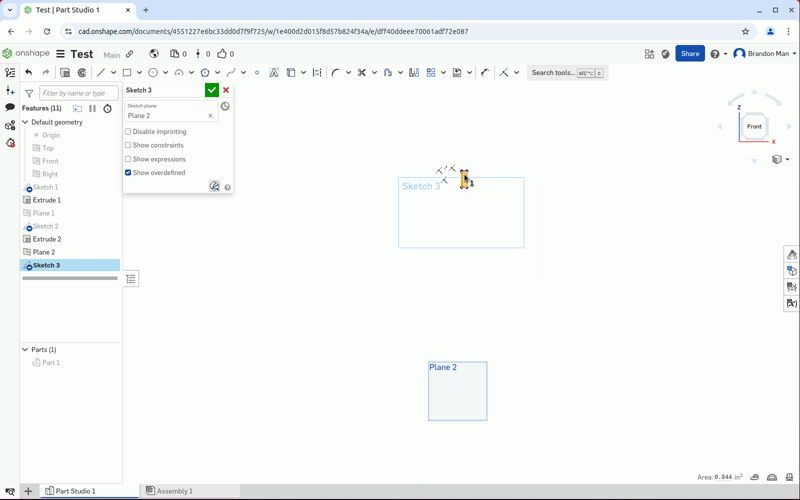
scroll(-6)
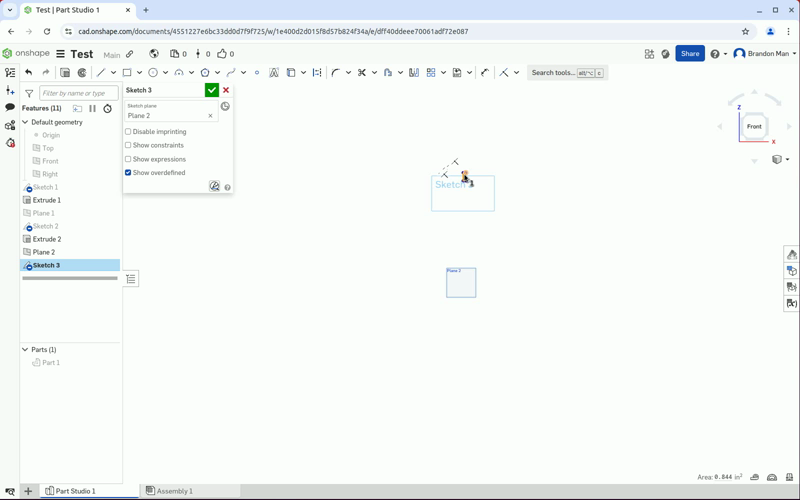
mouse_move(73, 352)
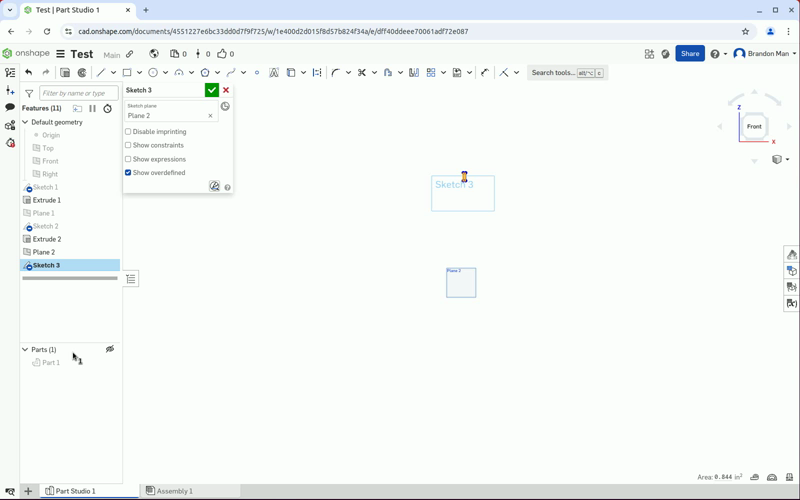
key(shift+y)
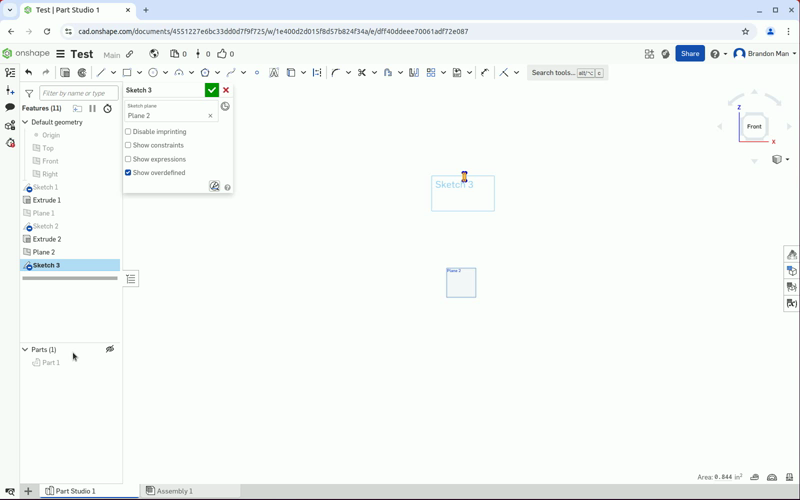
key(shift+e)
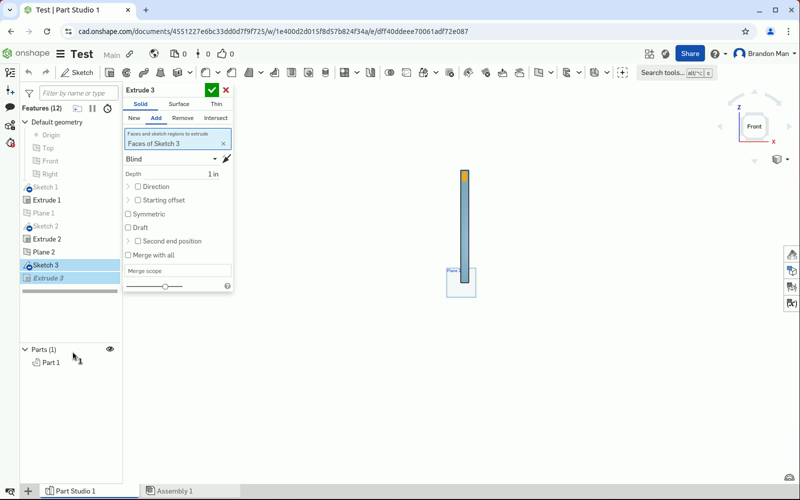
mouse_move(143, 106)
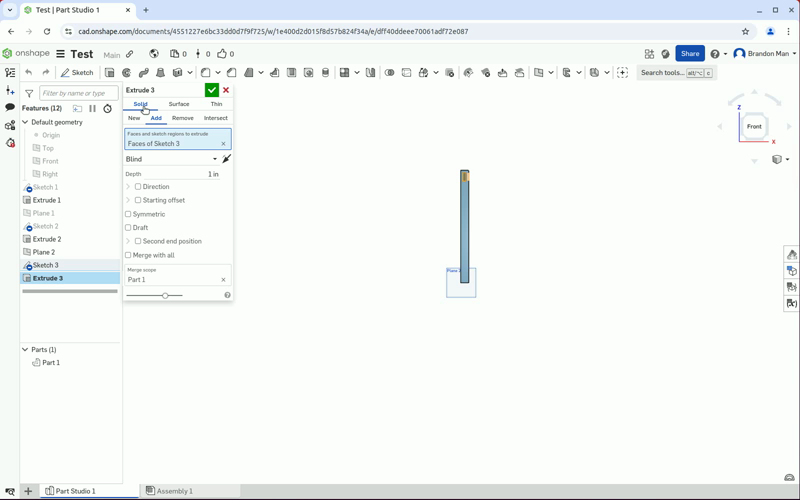
click(143, 106)
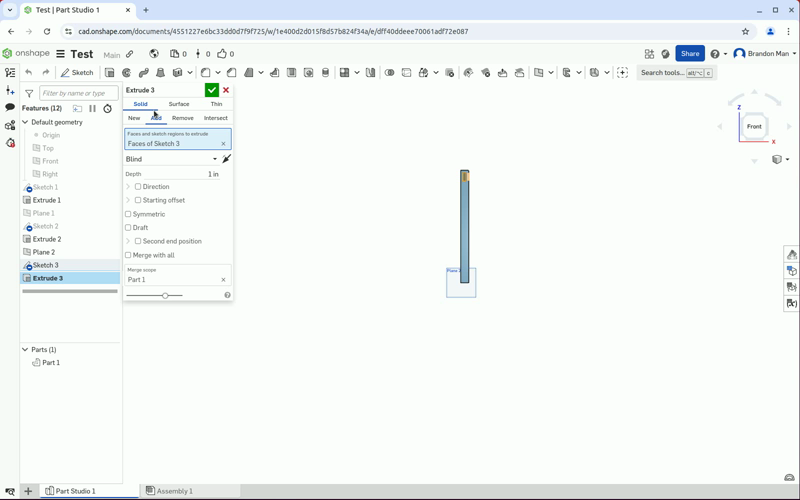
mouse_move(186, 120)
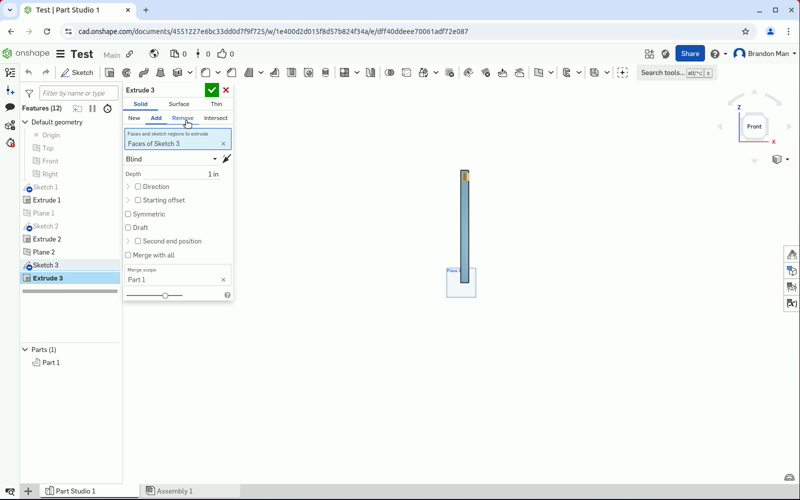
click(186, 120)
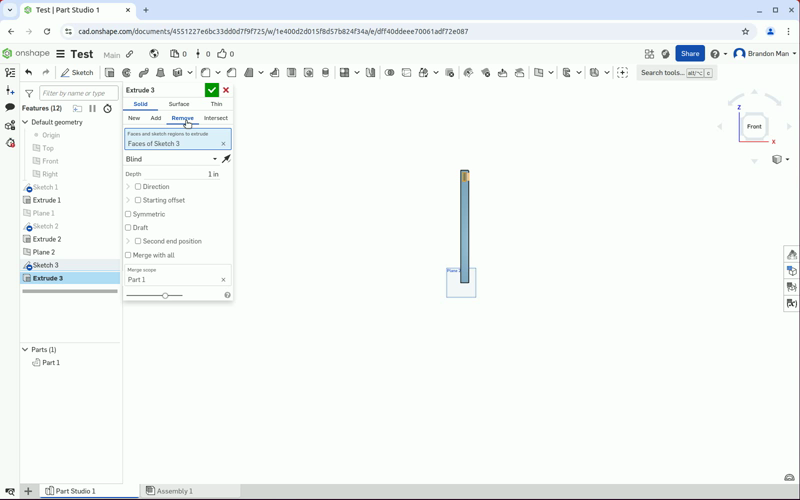
key(tab, 4)
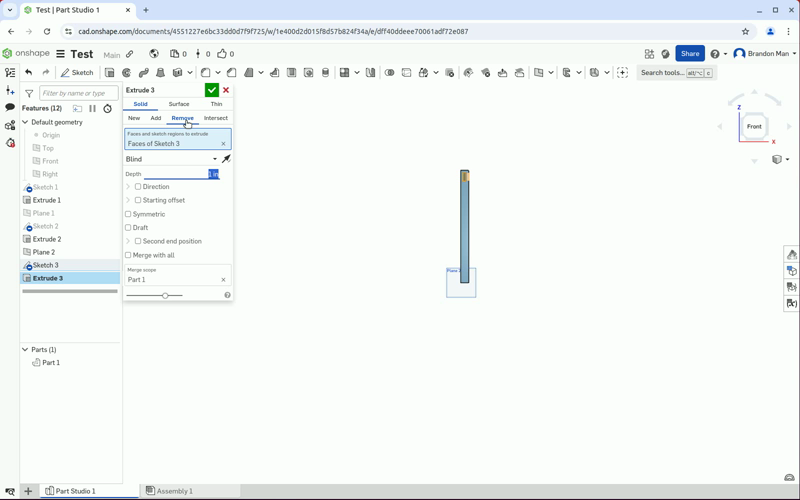
text(0.481)
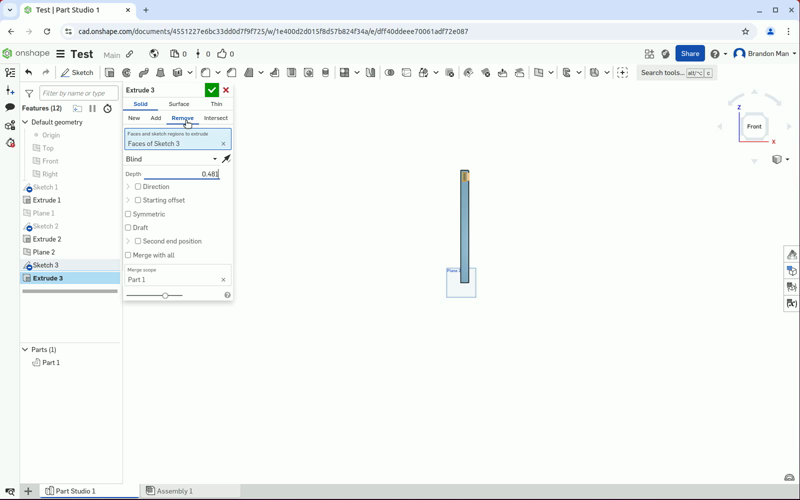
key(tab, 6)
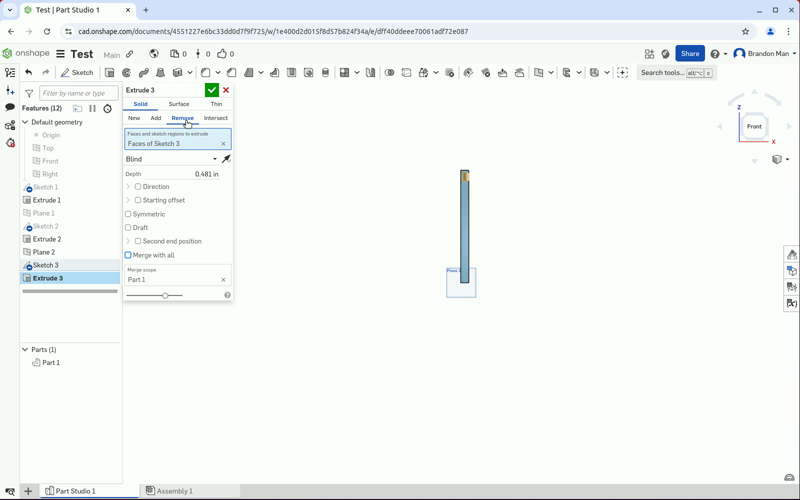
key(space)
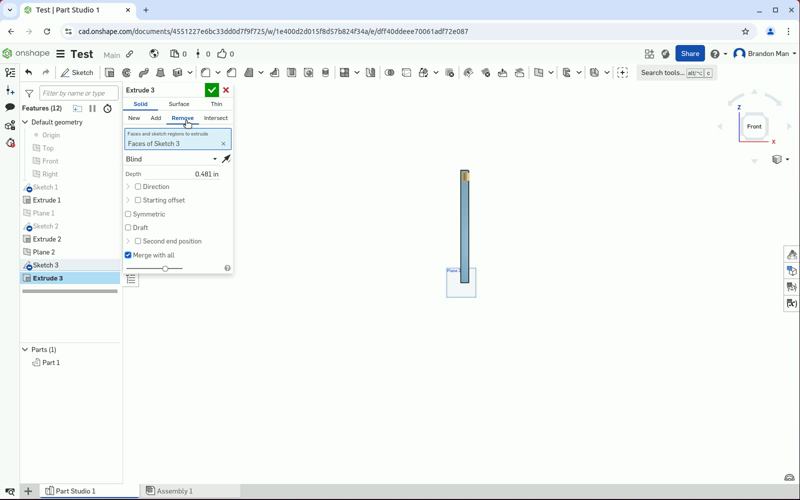
key(enter)
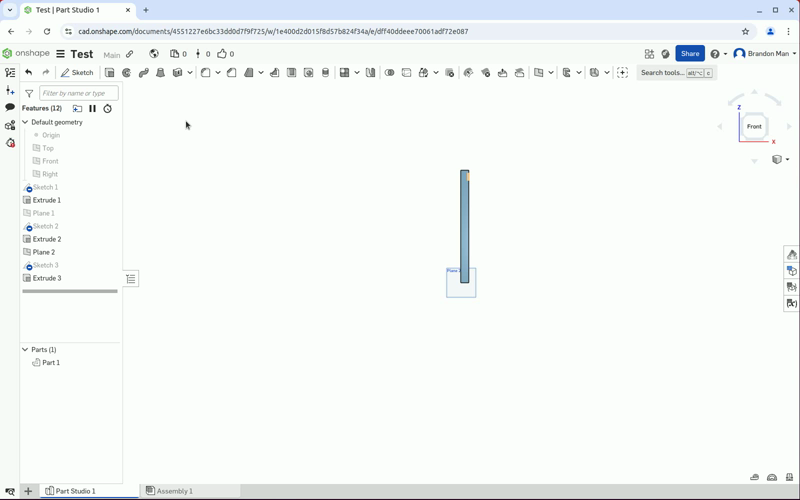
key(shift+h)
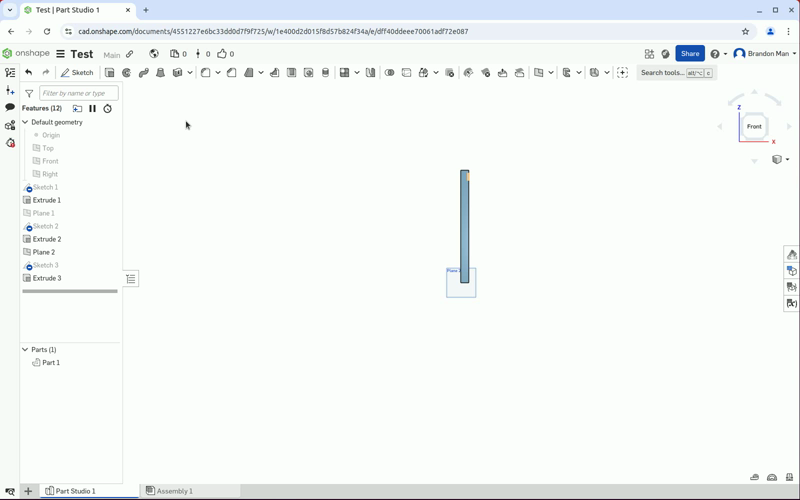
key(shift+h)
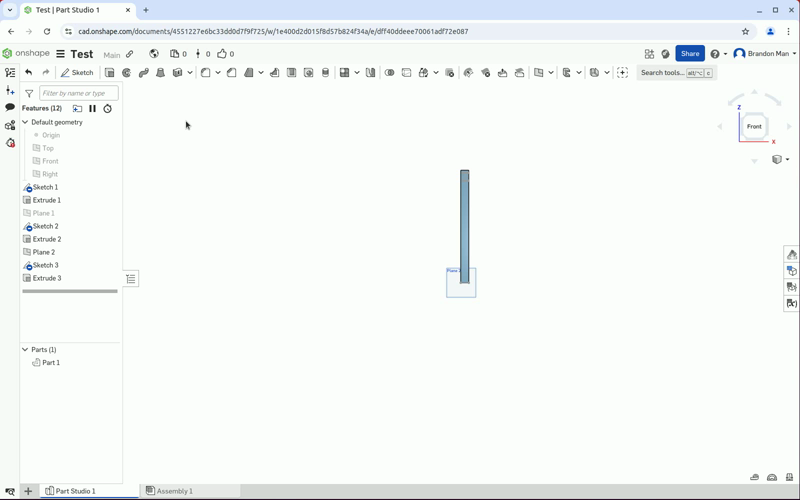
key(shift+7)
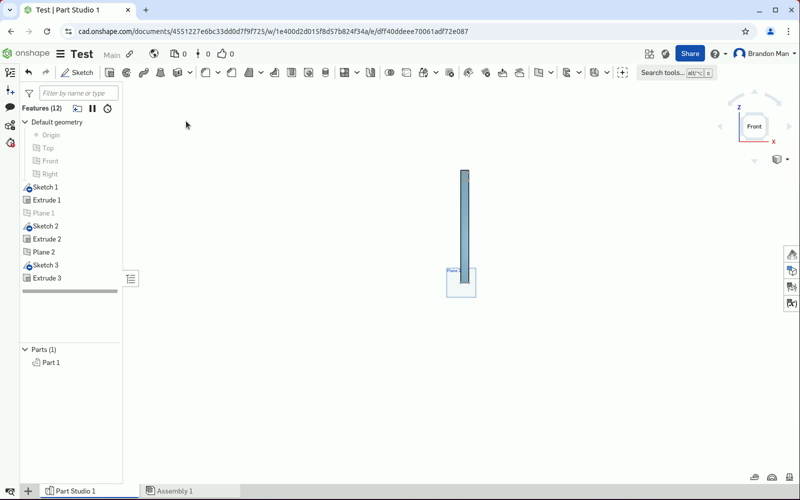
key(left, 2)
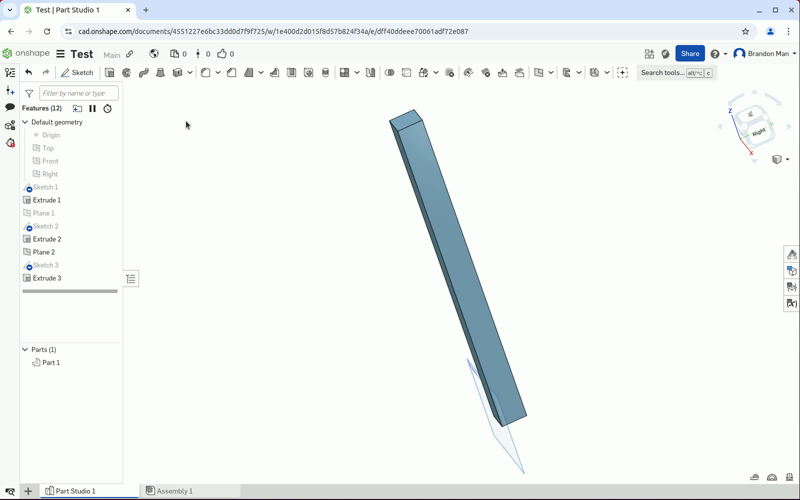
key(down, 2)
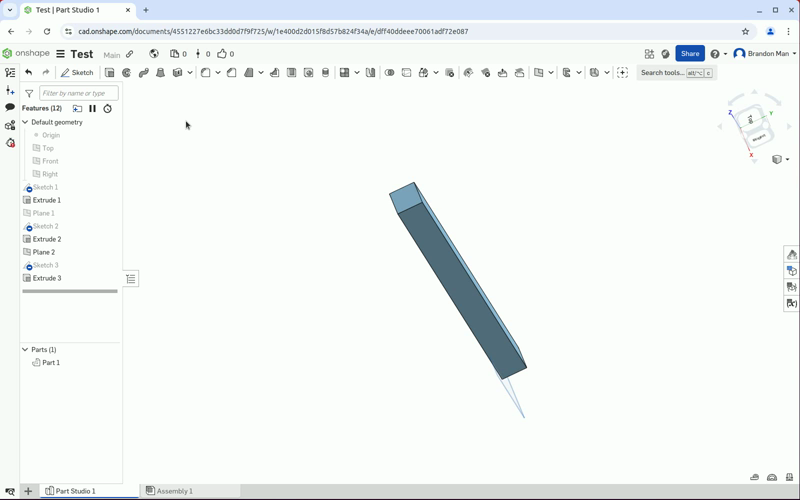
key(up, 2)
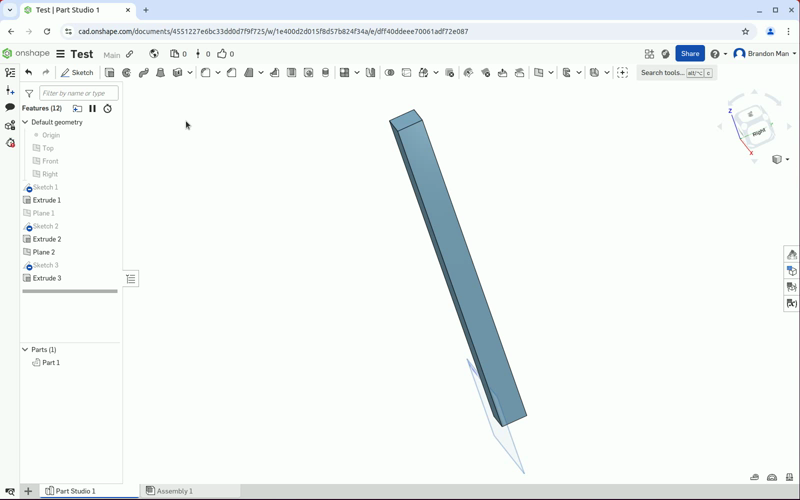
key(right, 2)
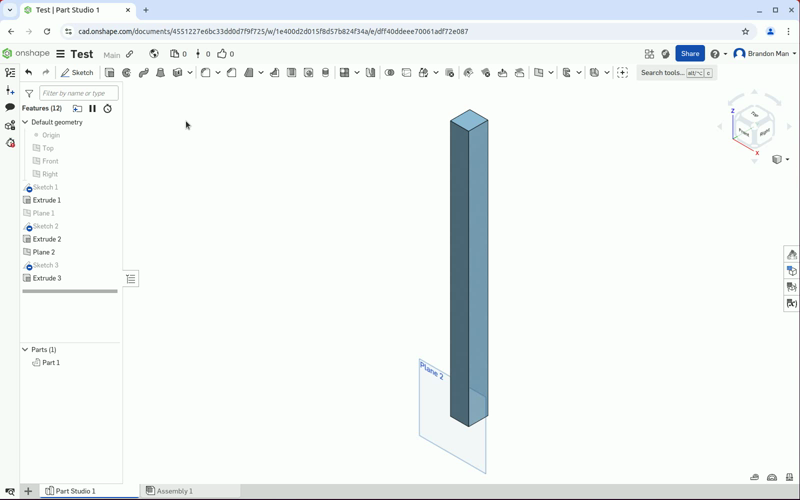
mouse_move(73, 189)
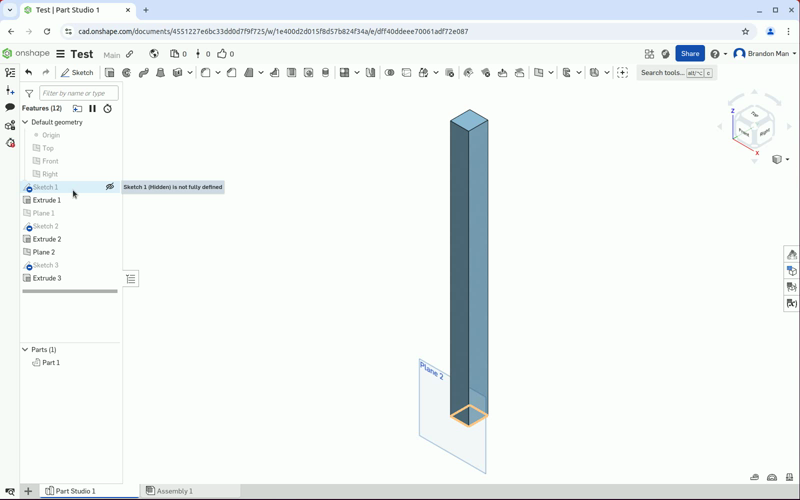
click(73, 189)